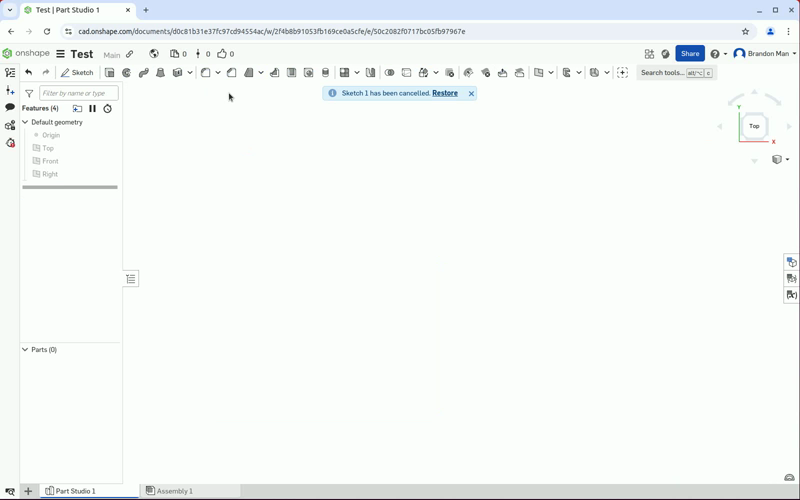
key(shift+h)
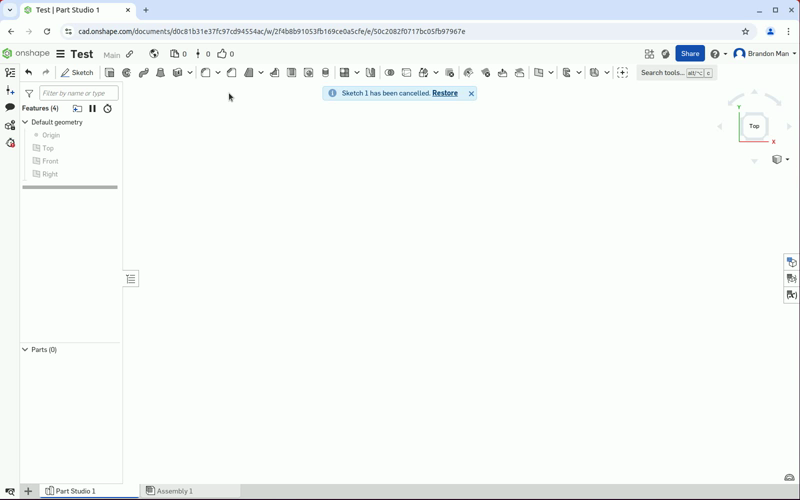
key(shift+s)
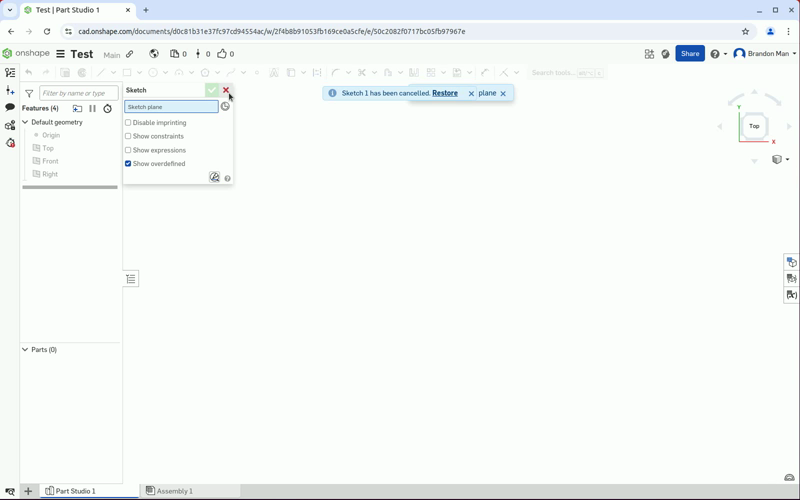
mouse_move(73, 150)
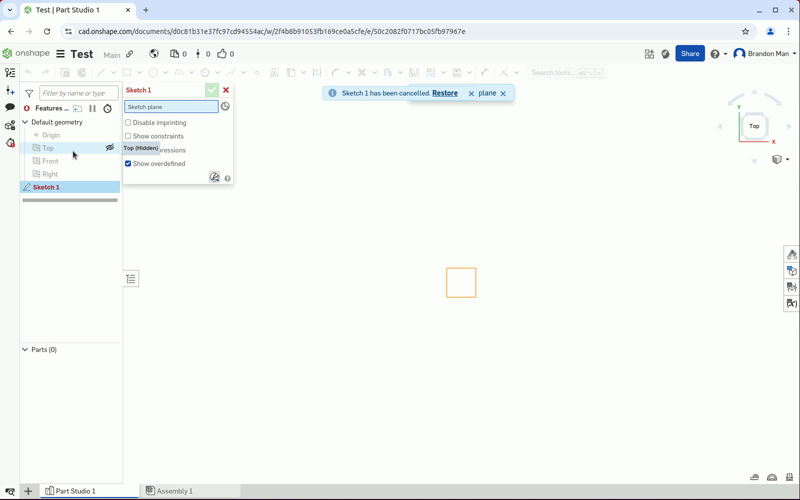
click(73, 150)
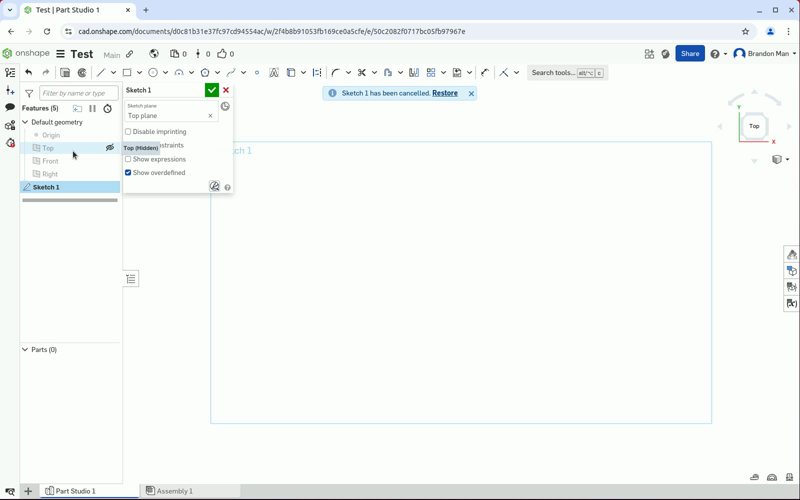
mouse_move(73, 352)
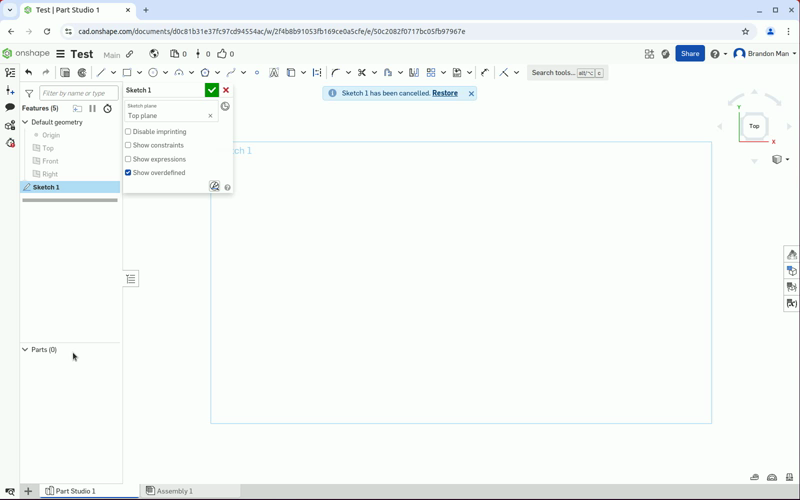
key(y)
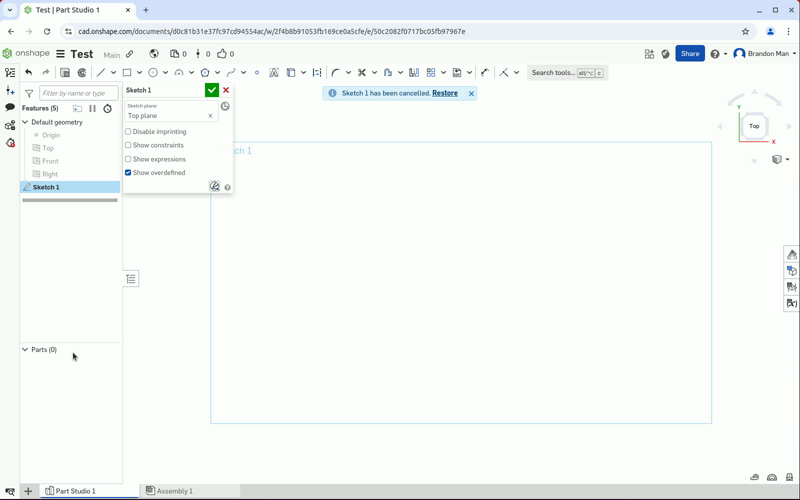
key(l)
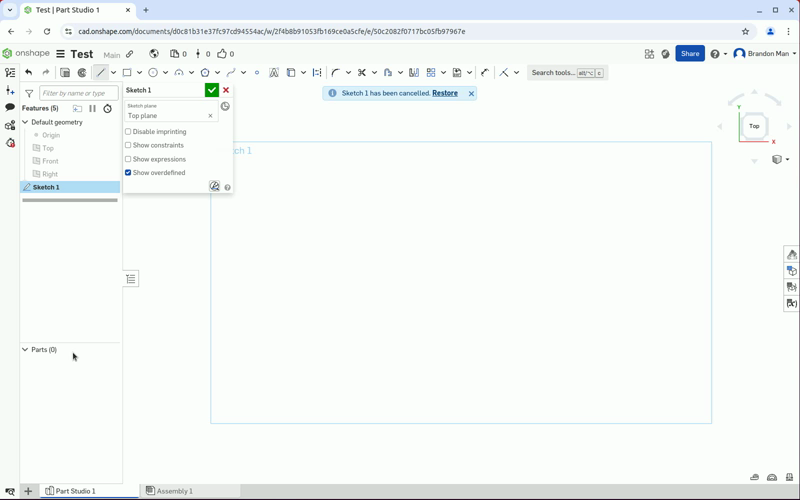
key_down(shift)
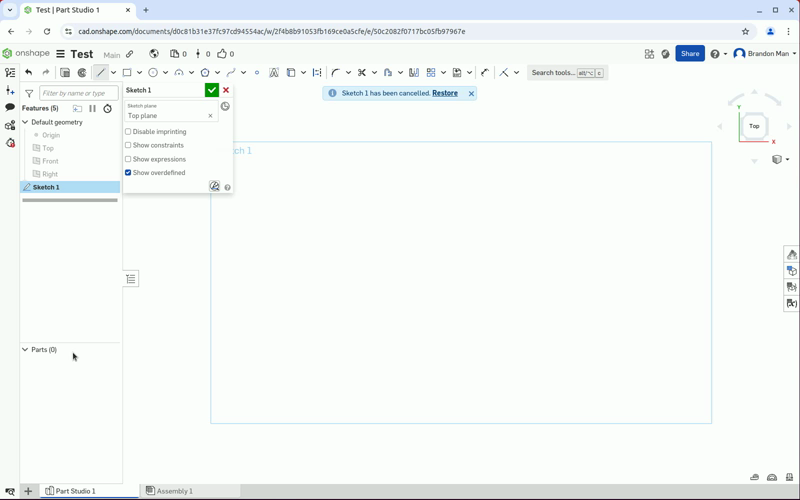
mouse_move(380, 308)
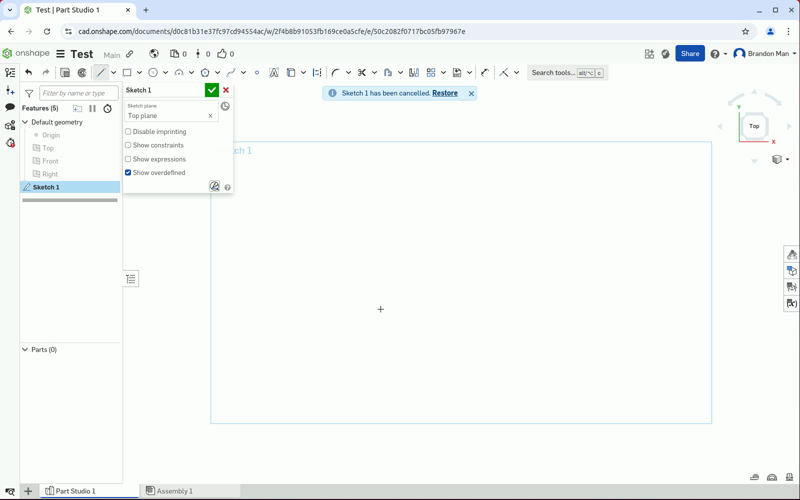
click(380, 308)
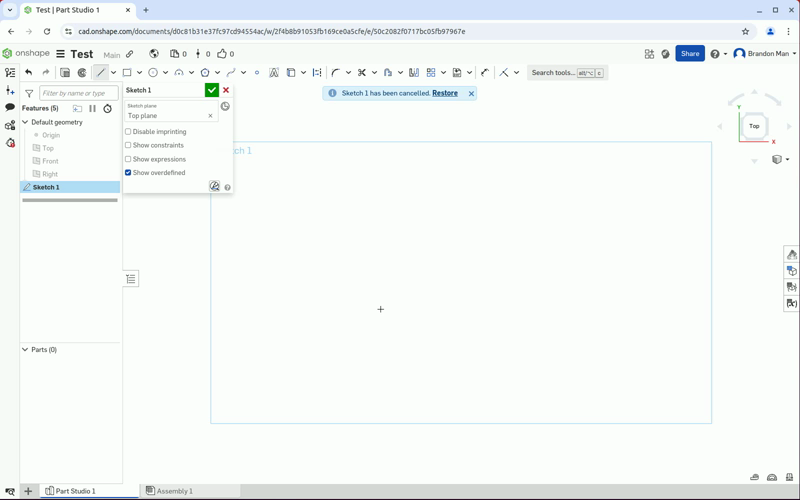
key_up(shift)
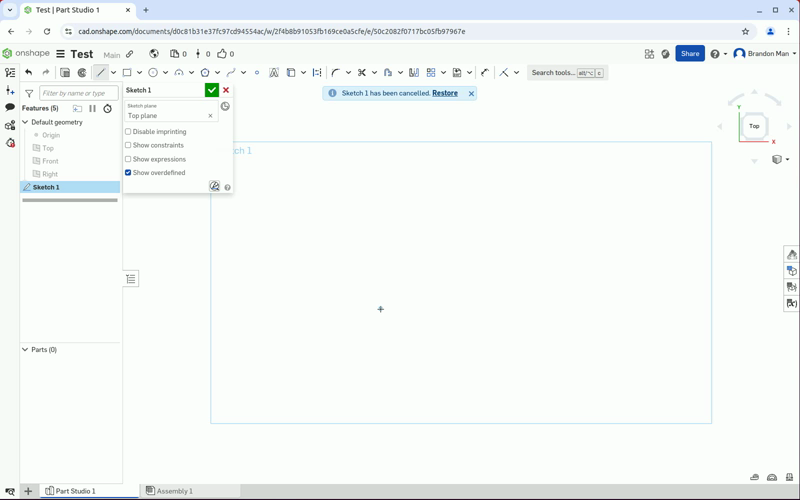
key_down(shift)
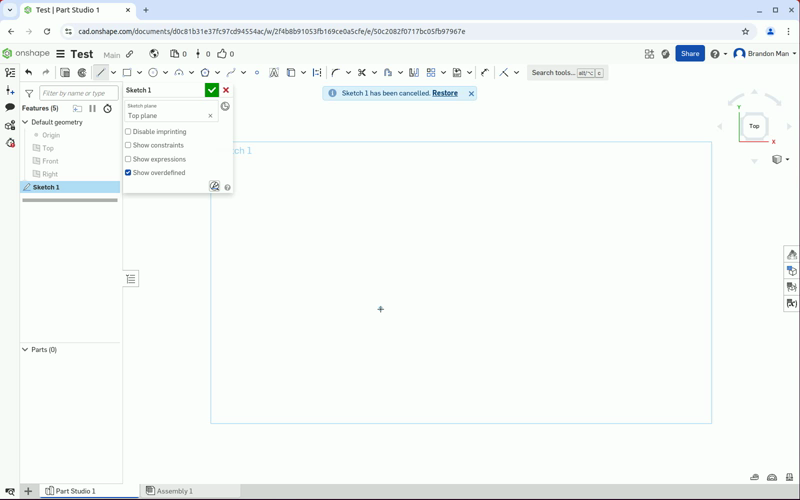
mouse_move(552, 308)
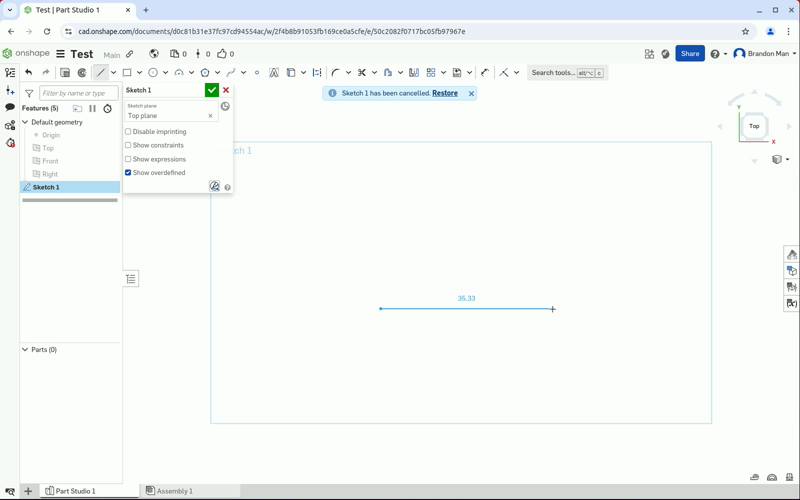
click(552, 308)
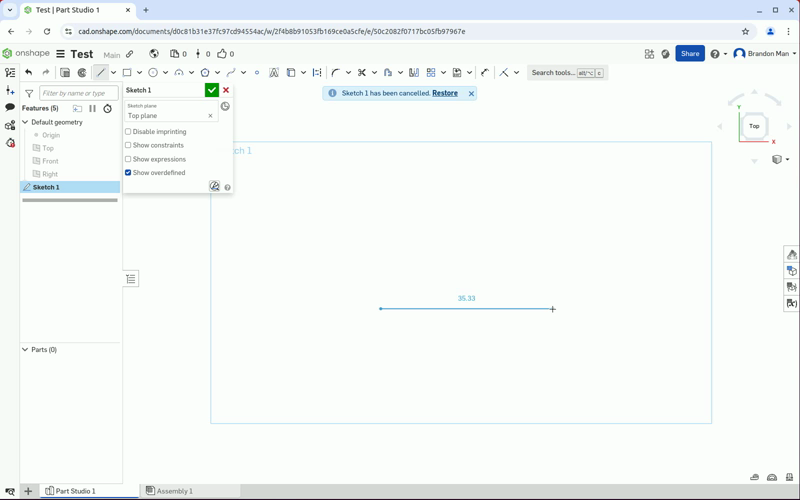
key_up(shift)
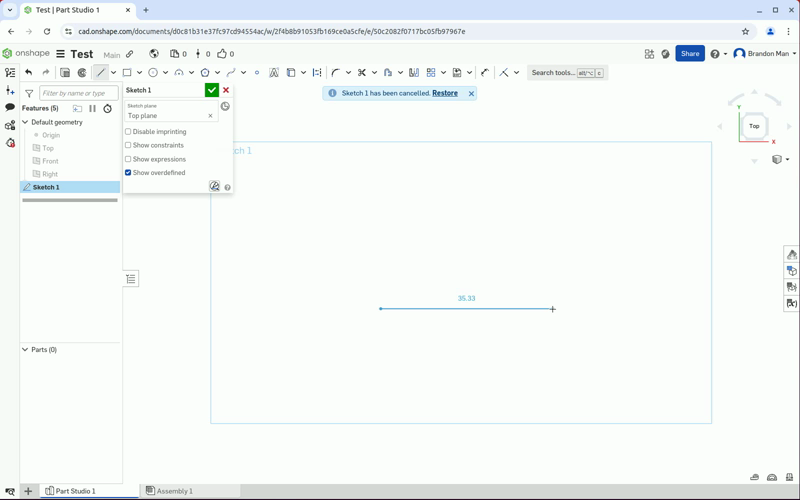
key_down(shift)
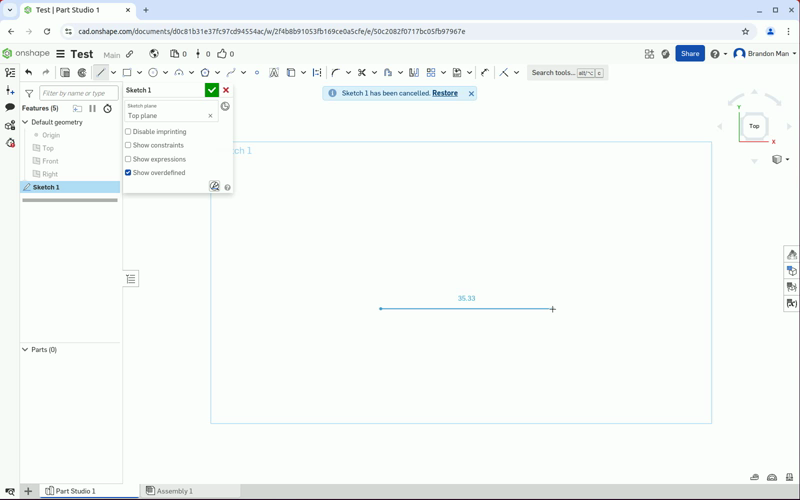
mouse_move(582, 308)
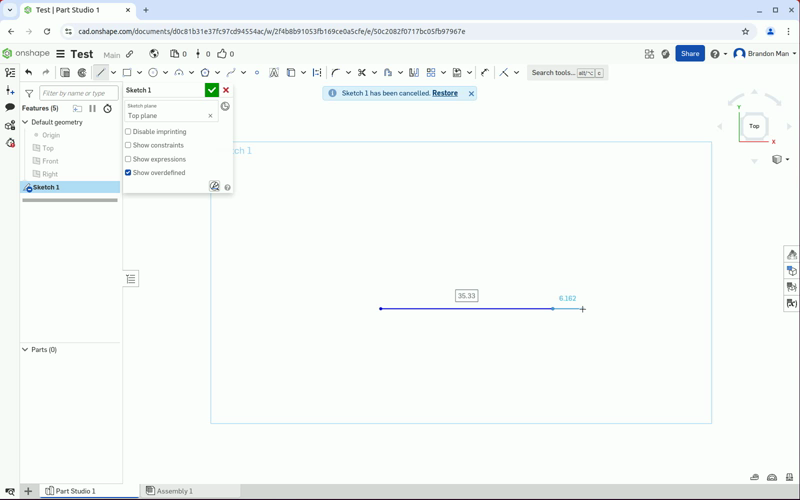
mouse_move(552, 256)
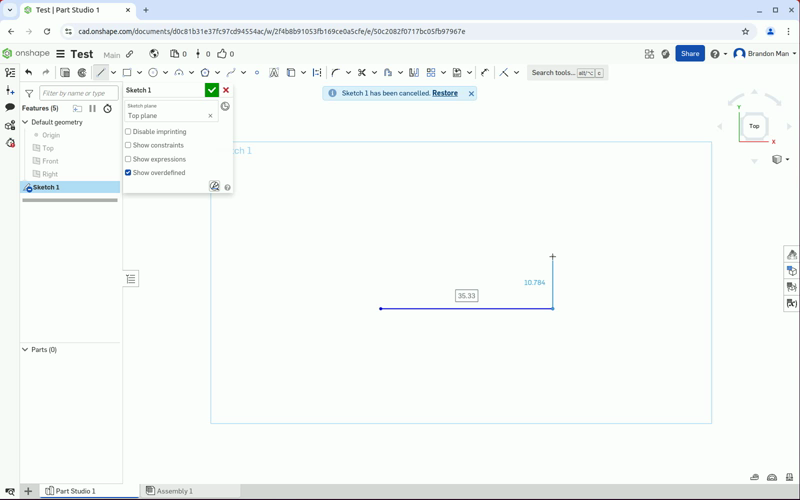
click(552, 256)
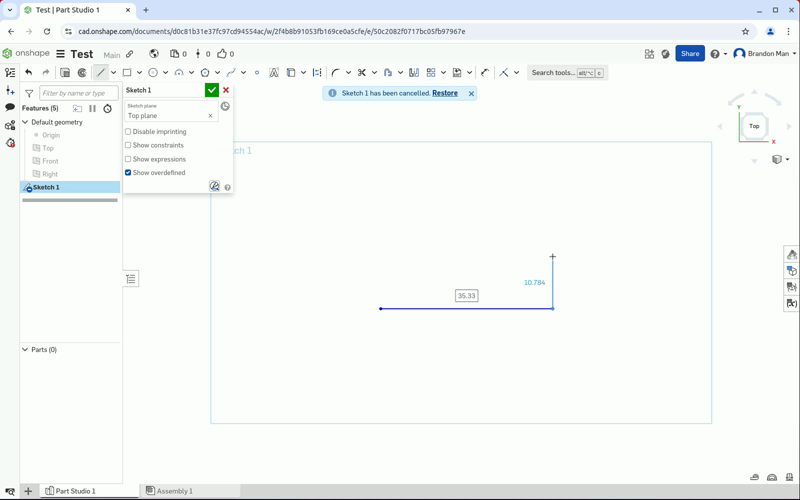
key_up(shift)
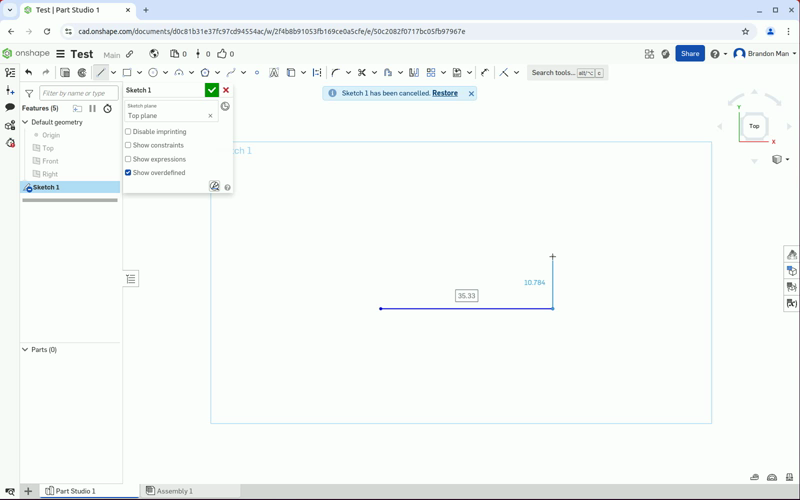
key_down(shift)
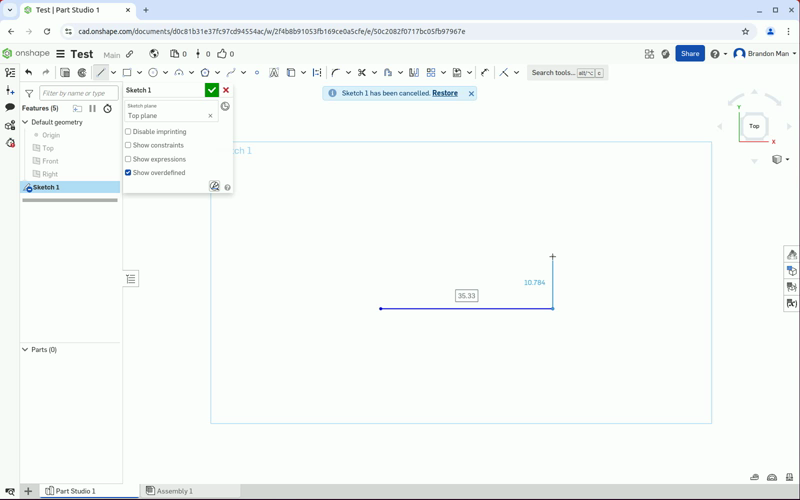
mouse_move(380, 256)
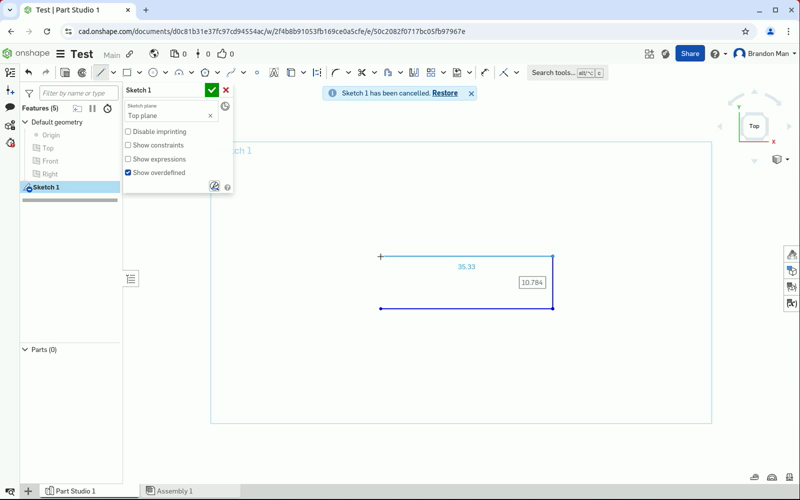
click(380, 256)
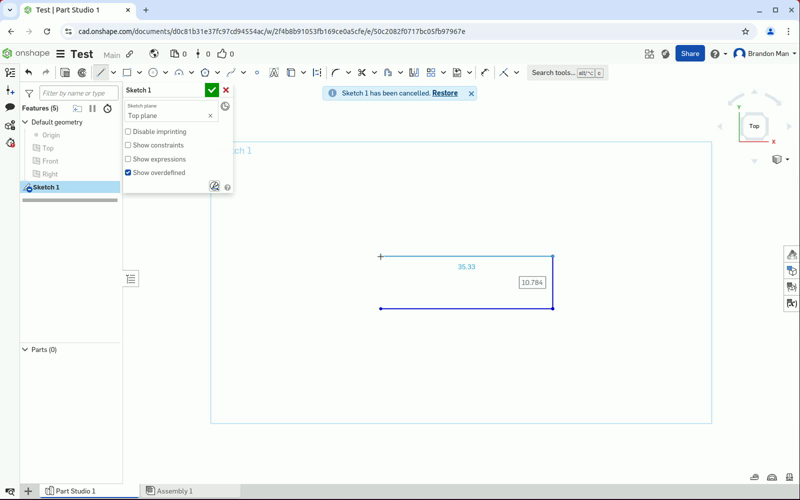
key_up(shift)
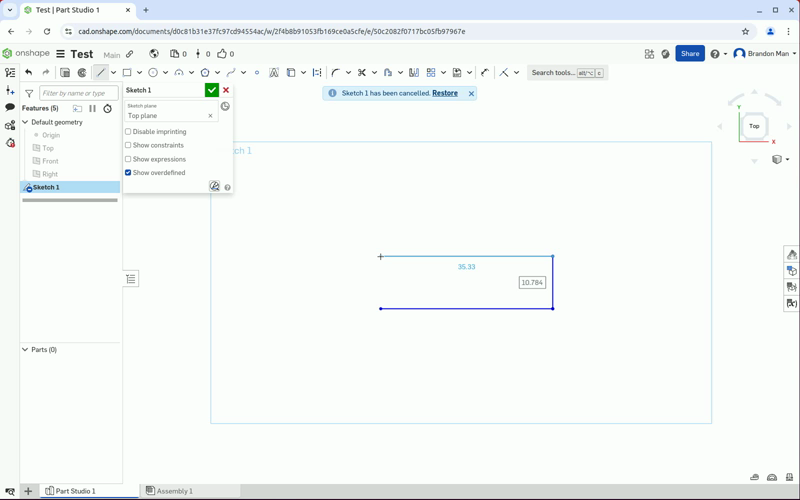
mouse_move(410, 256)
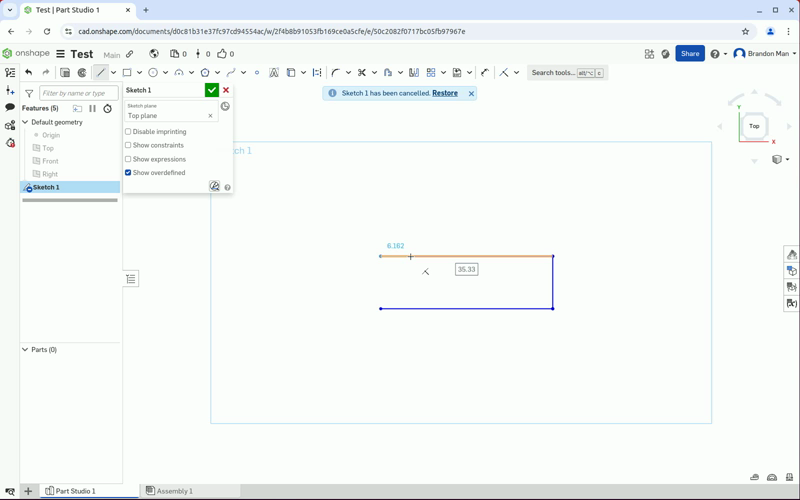
key_down(shift)
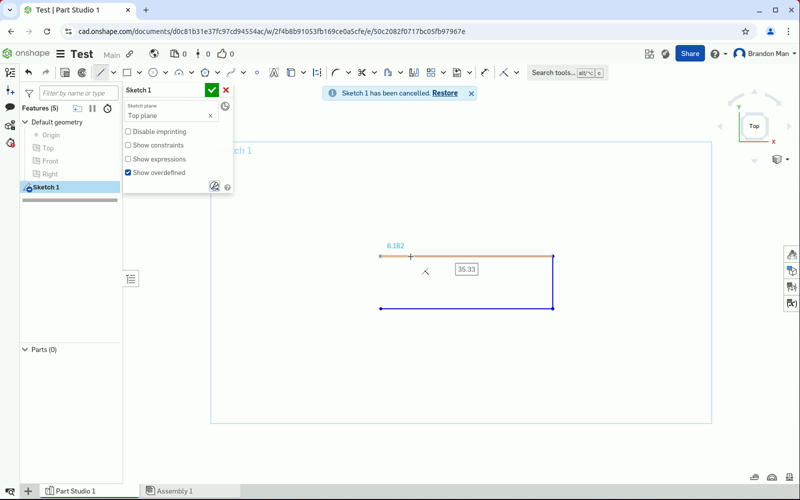
mouse_move(380, 308)
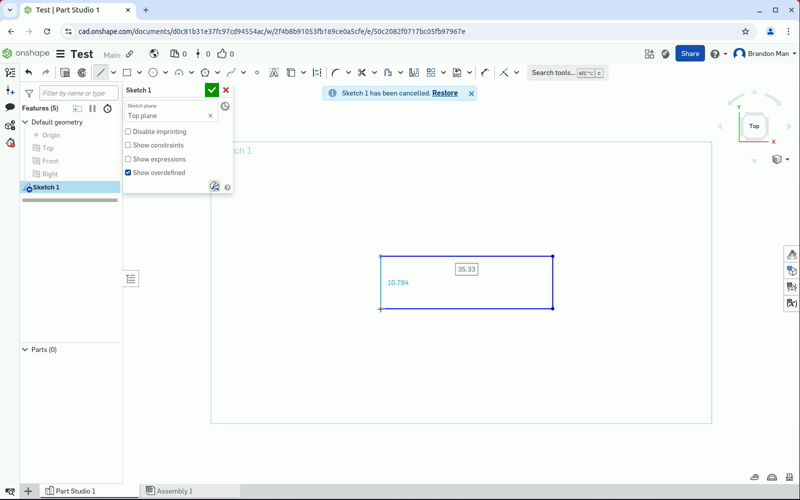
key_up(shift)
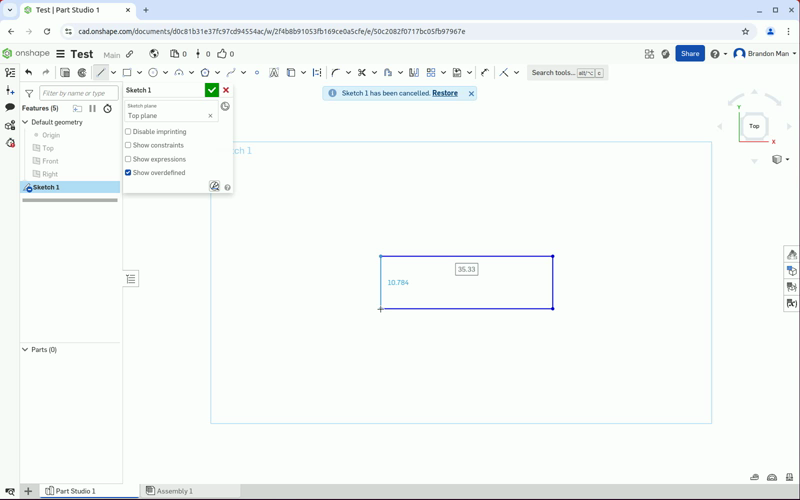
click(380, 308)
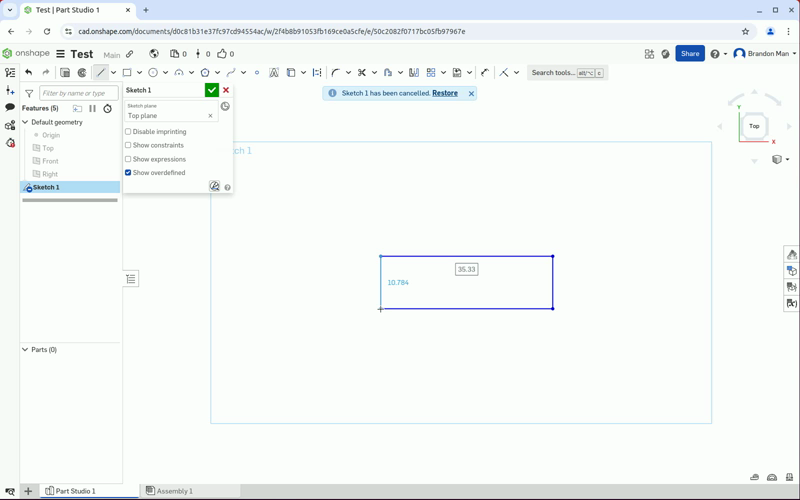
key(esc)
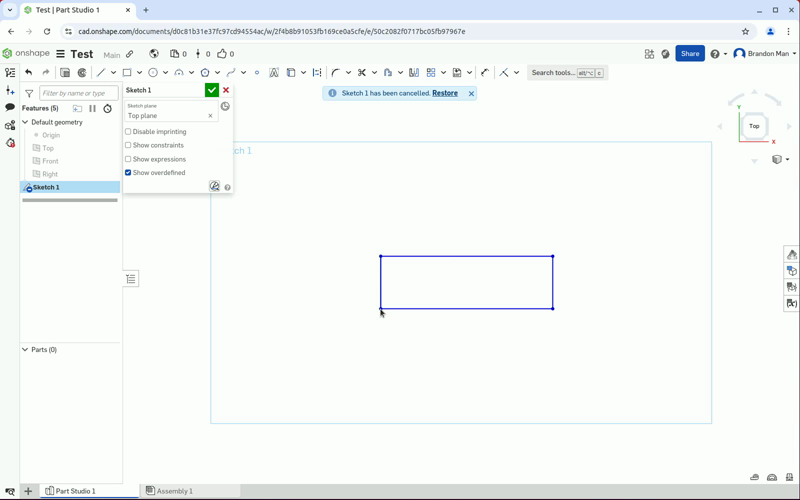
mouse_move(479, 267)
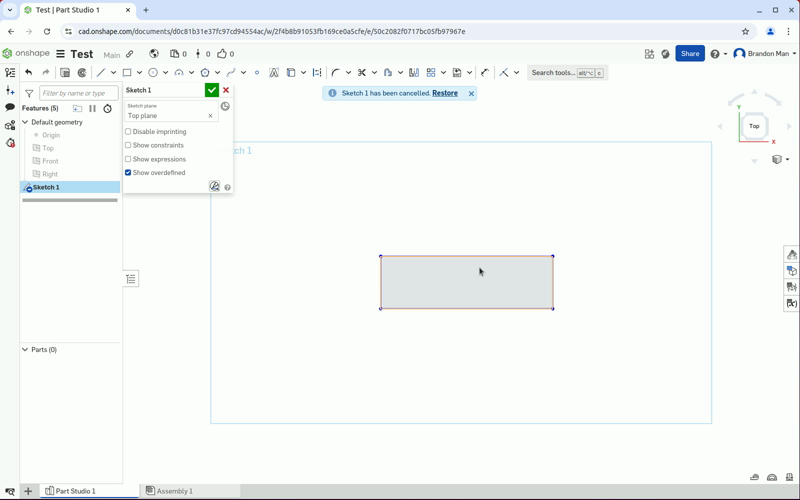
click(479, 267)
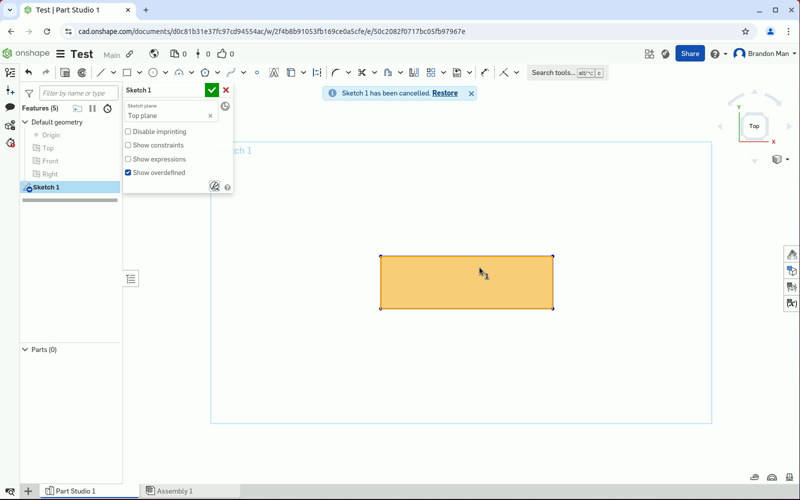
mouse_move(73, 352)
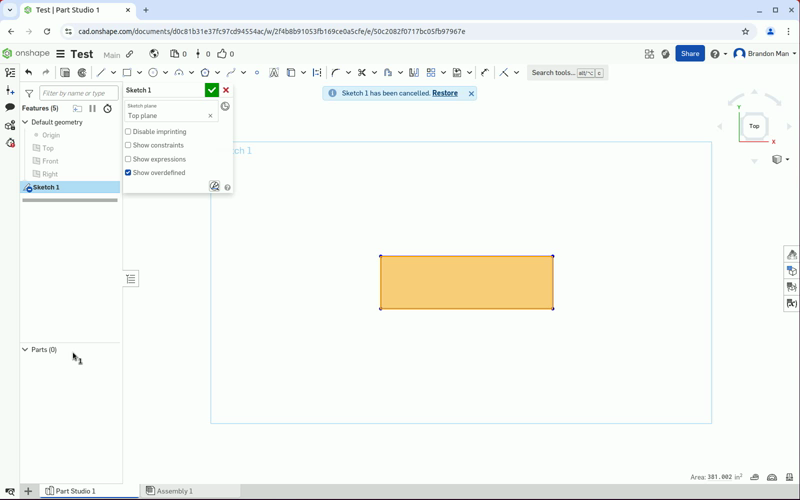
key(shift+y)
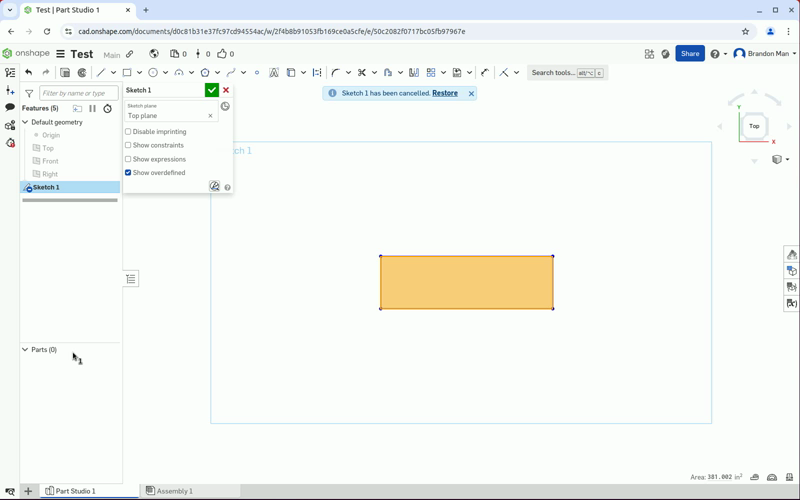
key(shift+e)
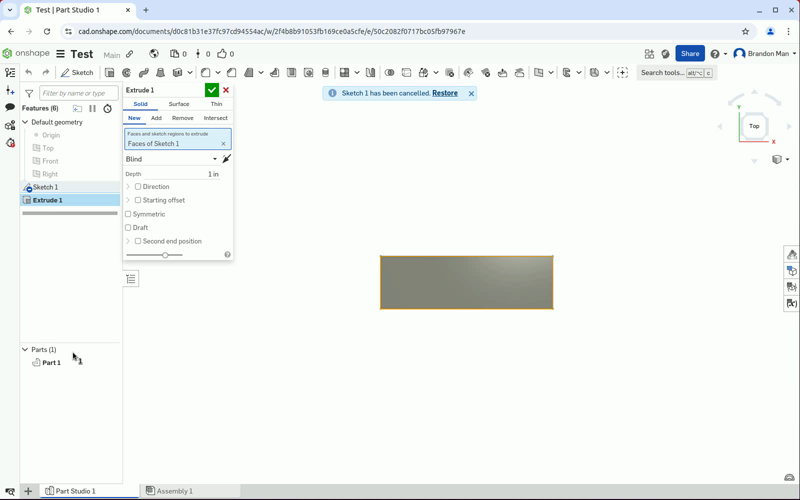
mouse_move(143, 106)
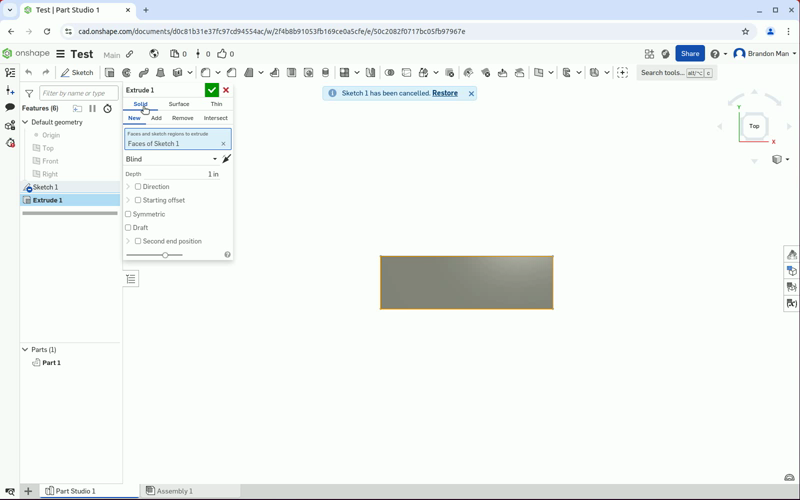
click(143, 106)
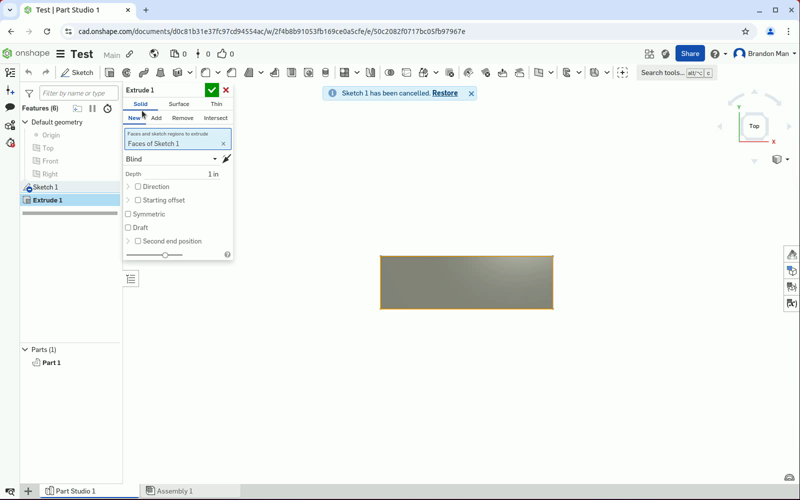
mouse_move(137, 120)
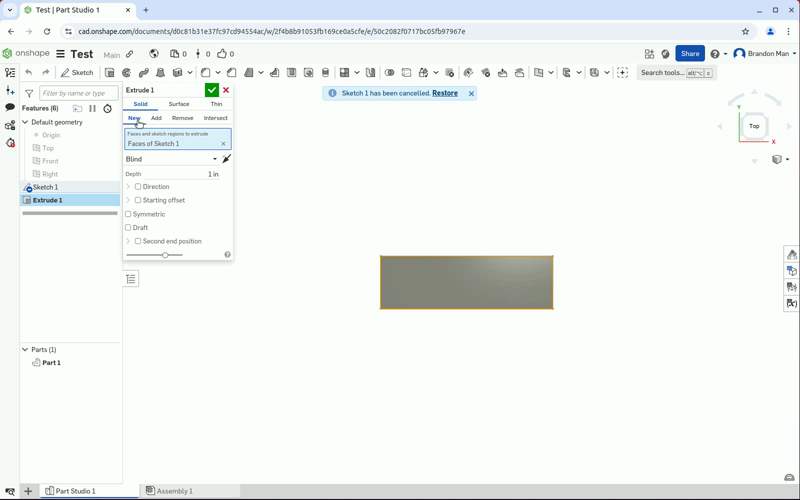
click(137, 120)
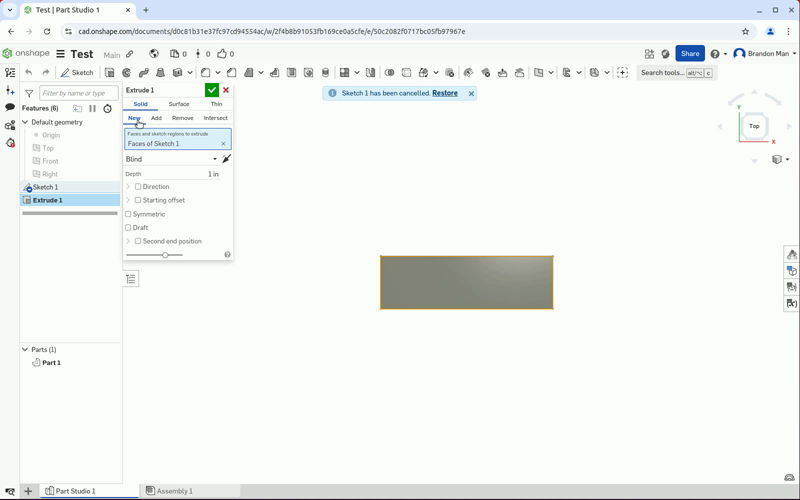
key(tab, 4)
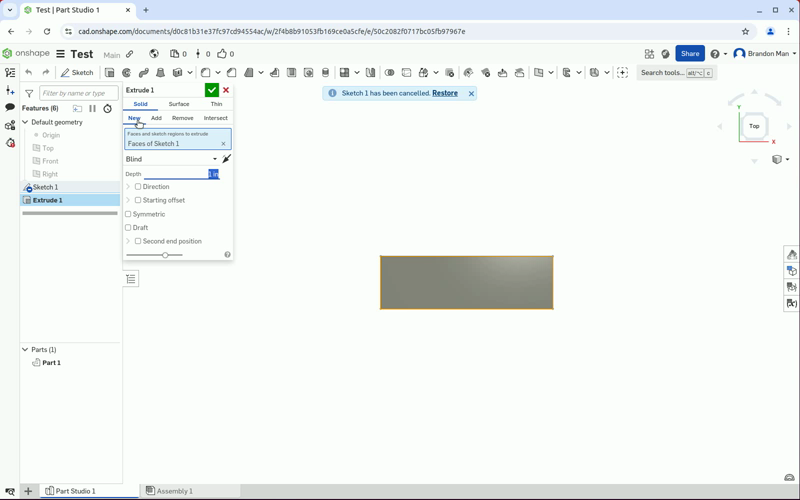
text(23.108)
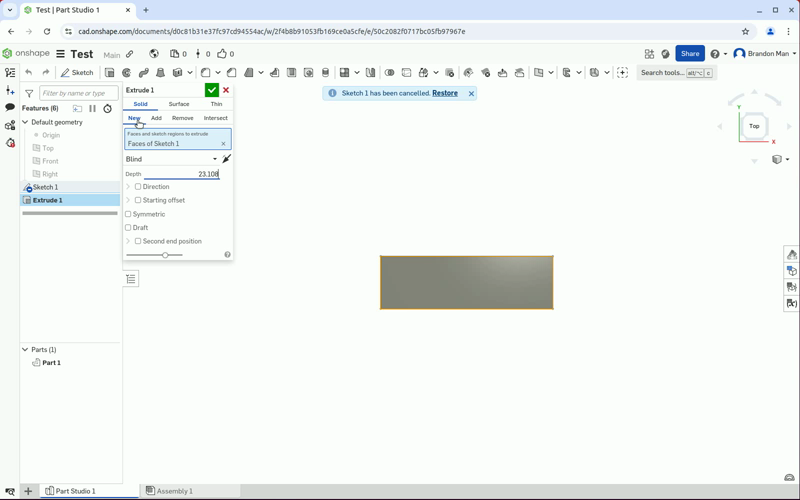
key(enter)
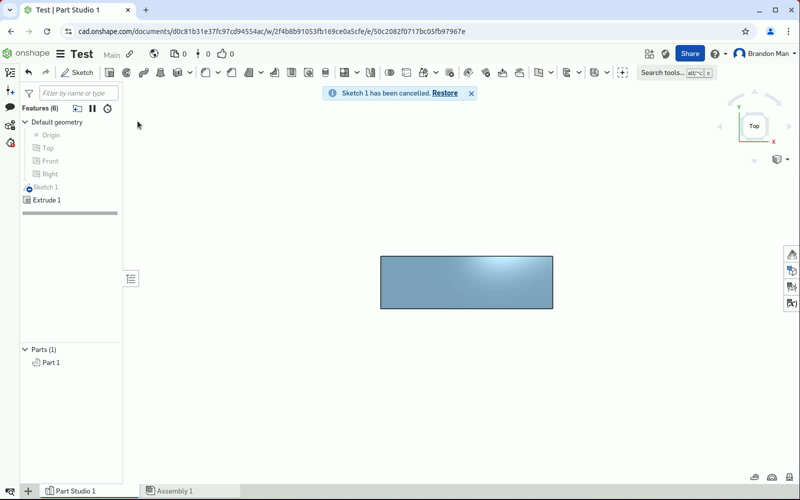
key(shift+h)
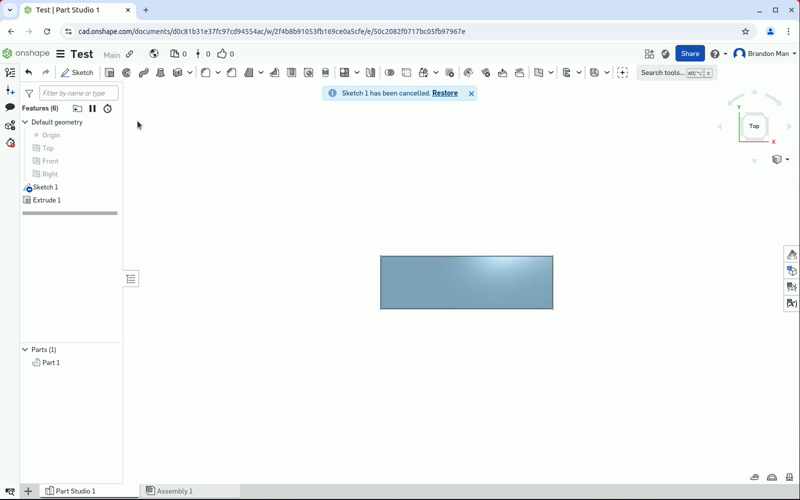
key(shift+h)
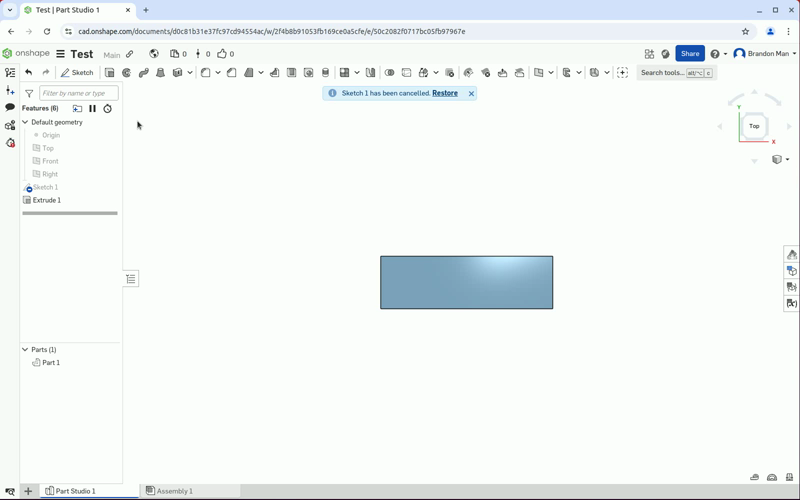
mouse_move(73, 189)
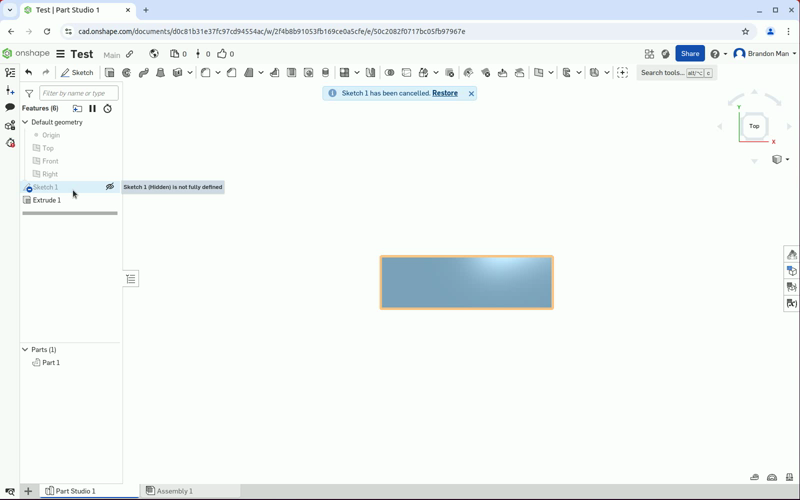
click(73, 189)
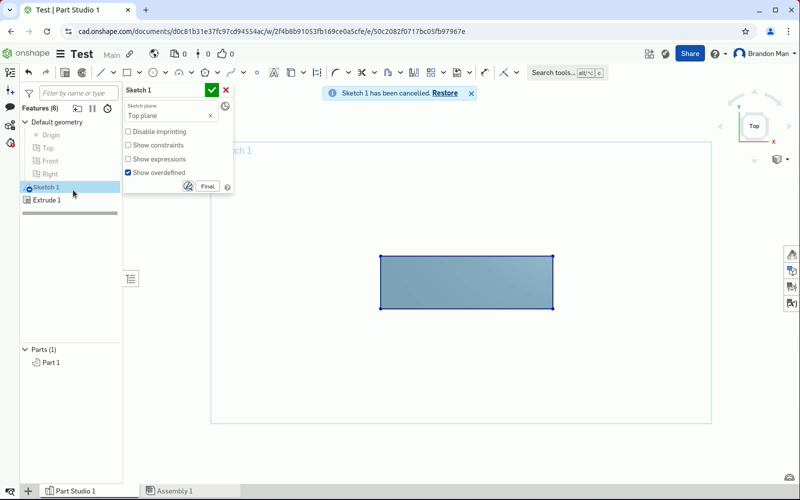
mouse_move(229, 92)
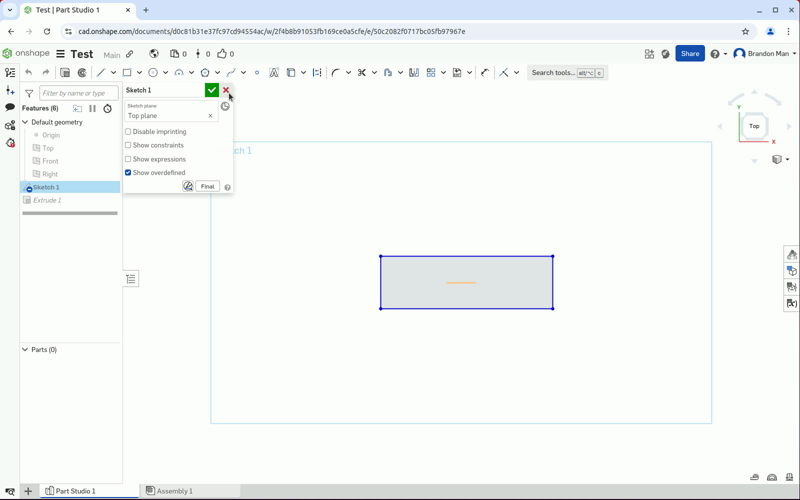
click(229, 92)
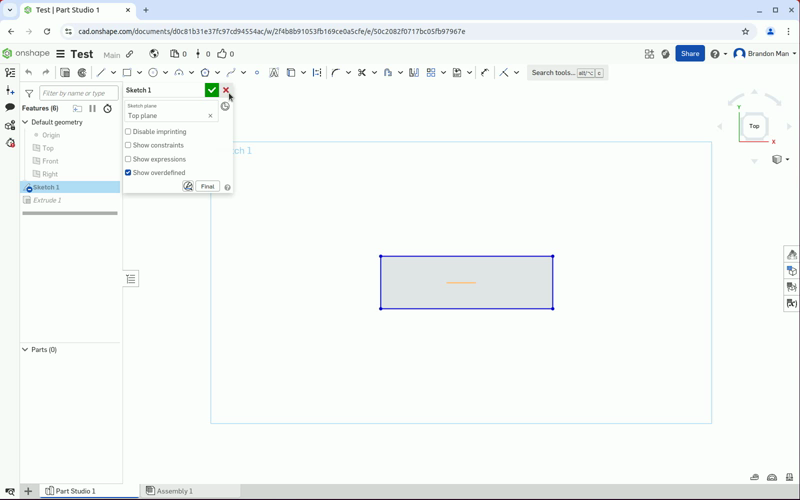
mouse_move(73, 352)
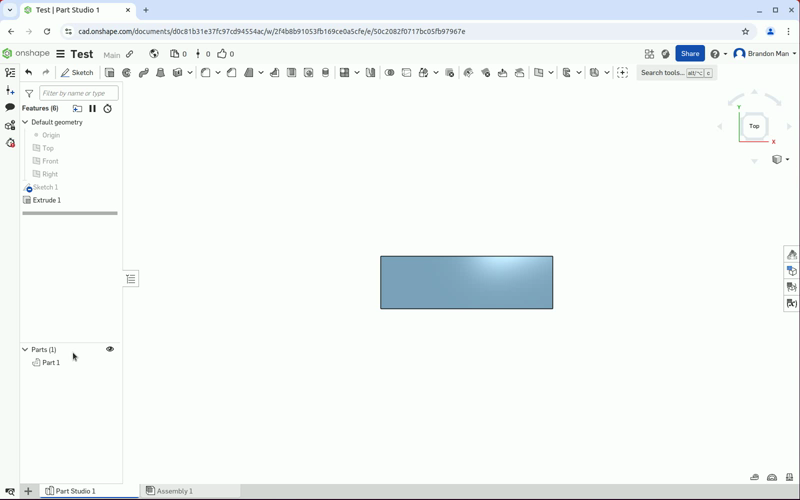
key(y)
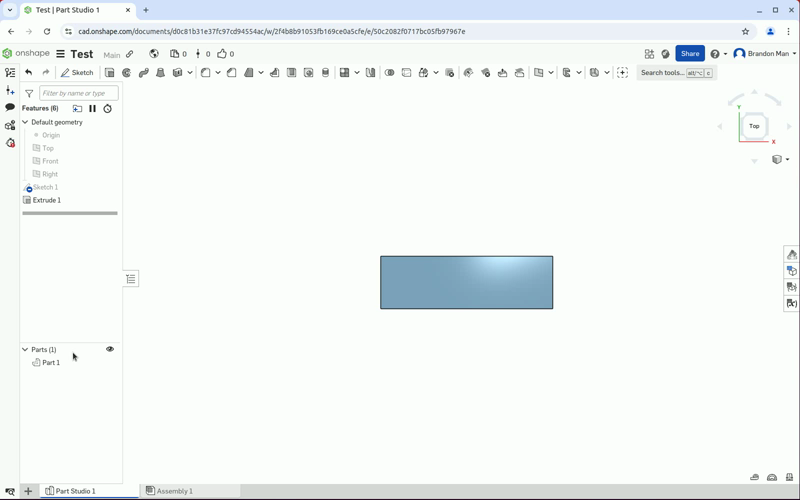
key(shift+p)
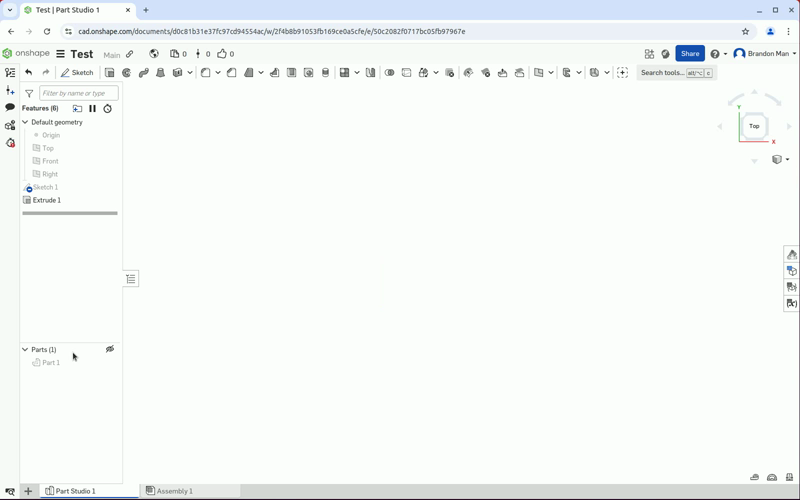
key(space)
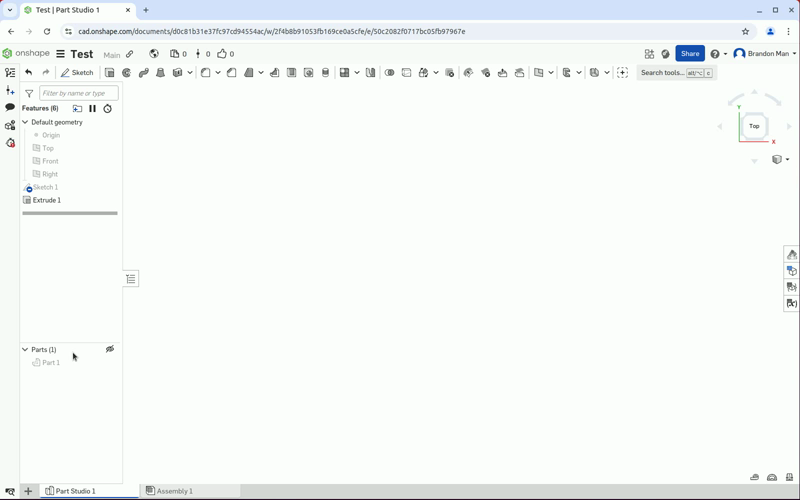
key_down(shift)
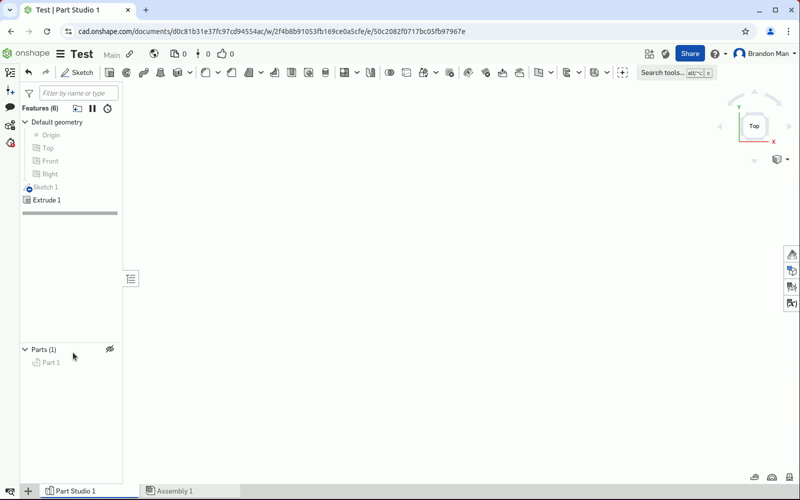
key(up)
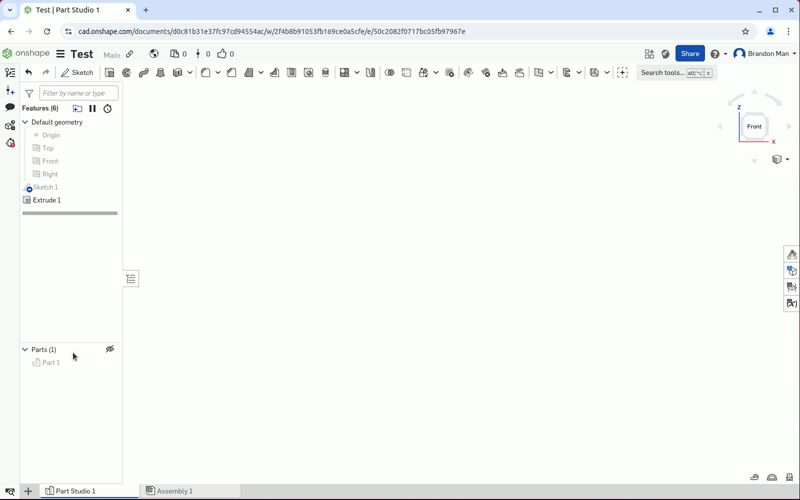
key_up(shift)
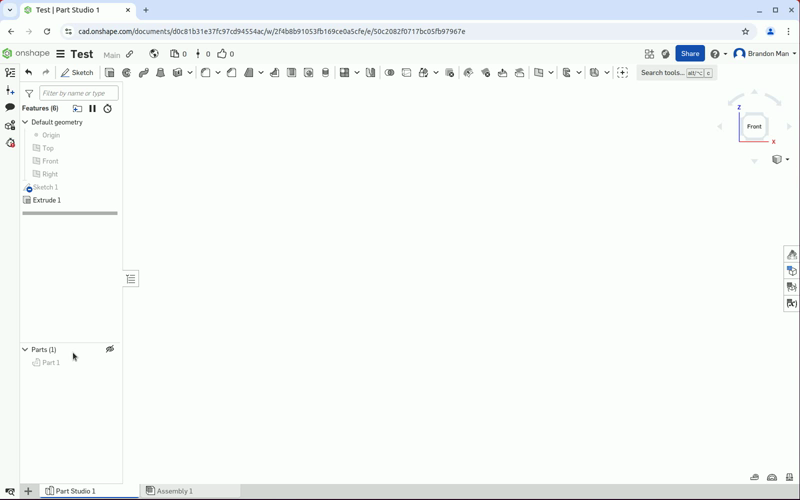
mouse_move(73, 352)
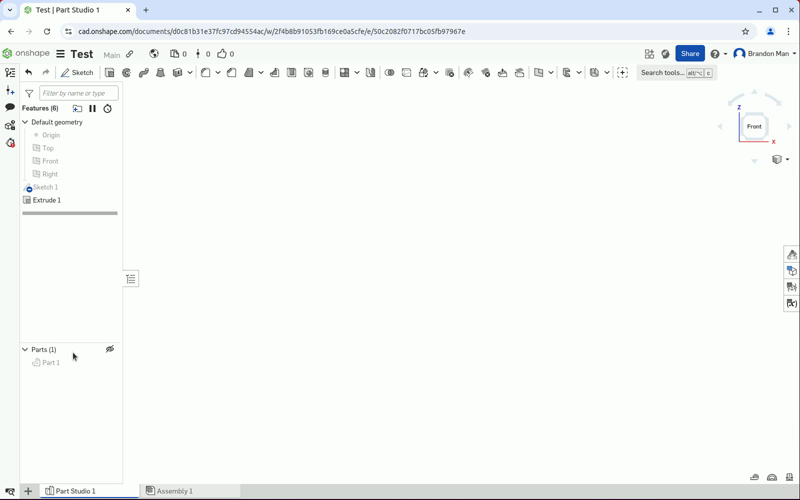
key(shift+y)
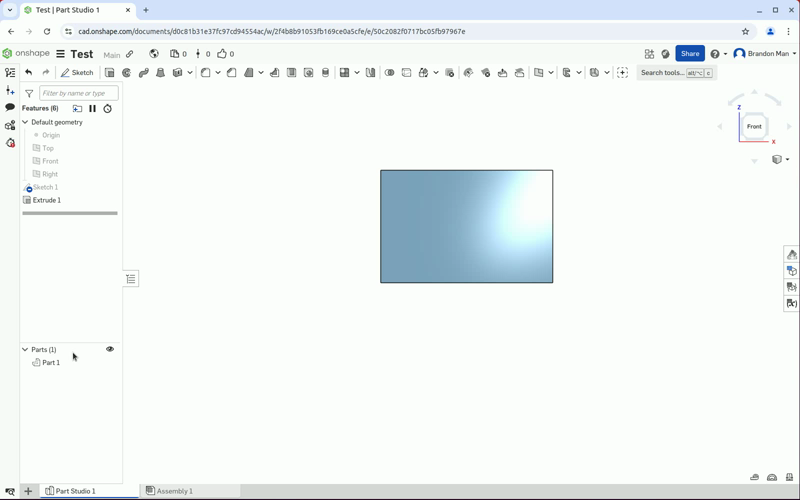
mouse_move(541, 75)
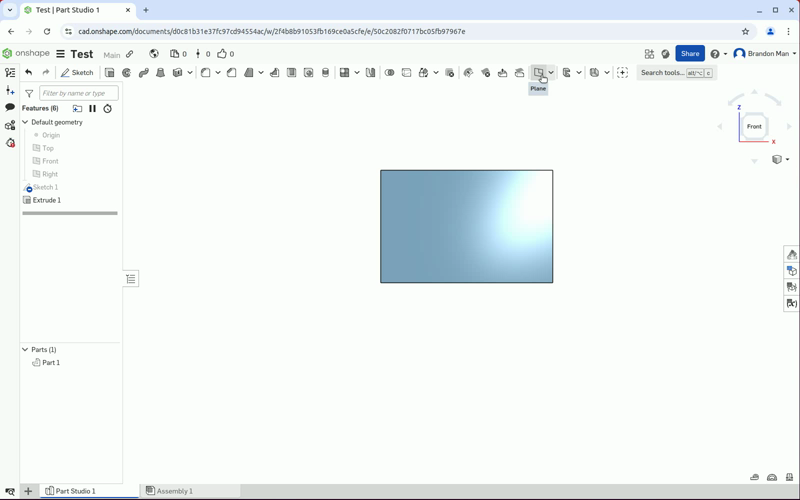
click(541, 75)
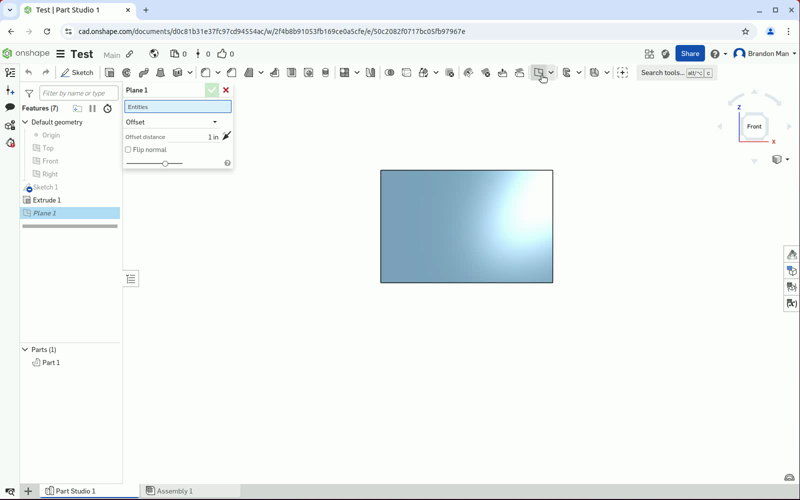
mouse_move(73, 163)
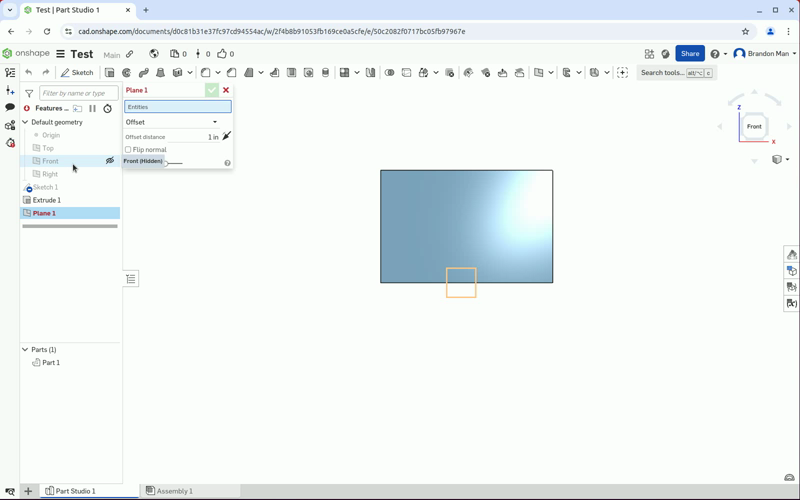
click(73, 163)
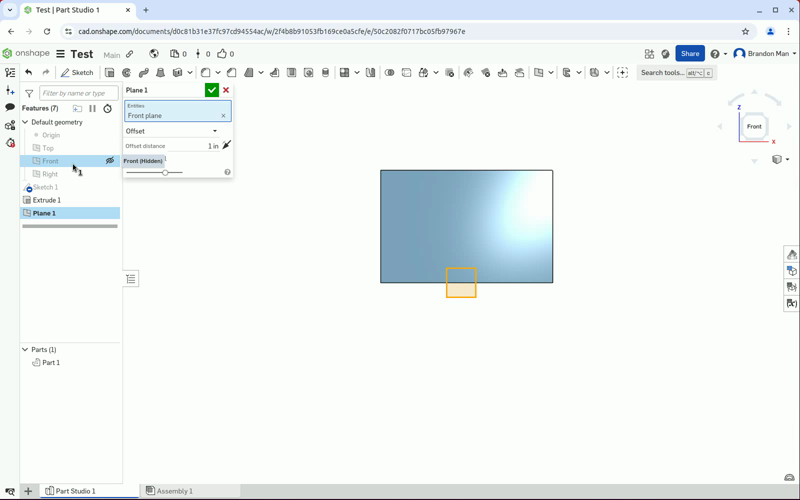
key(tab, 2)
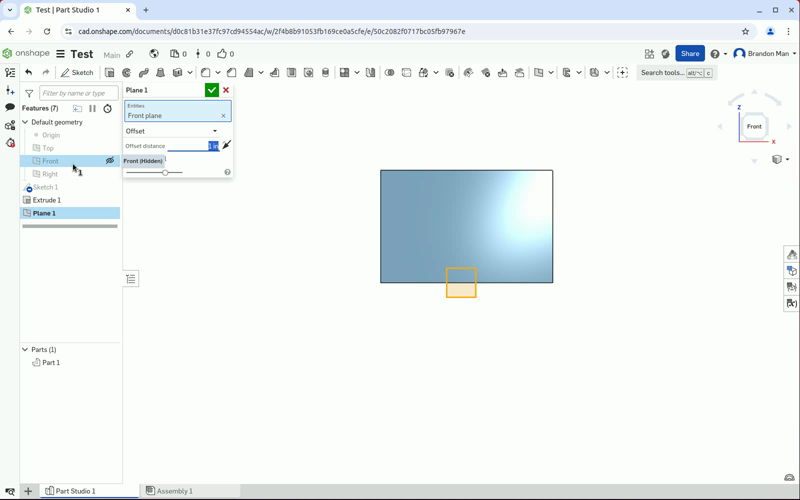
text(5.299)
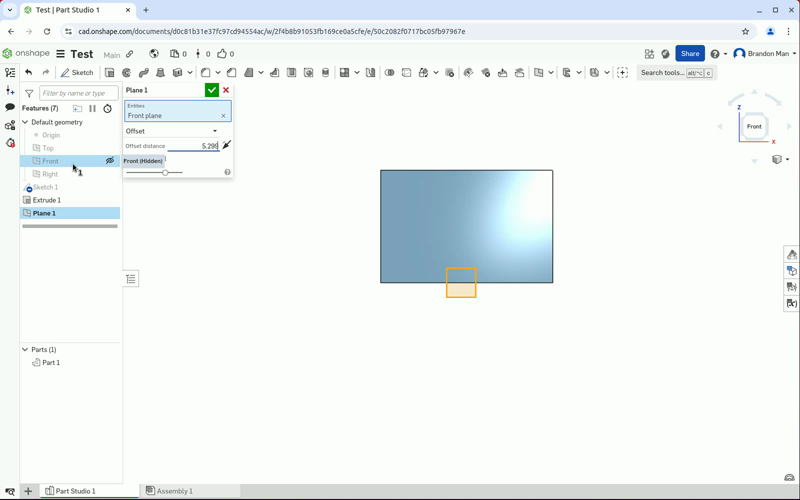
key(enter, 2)
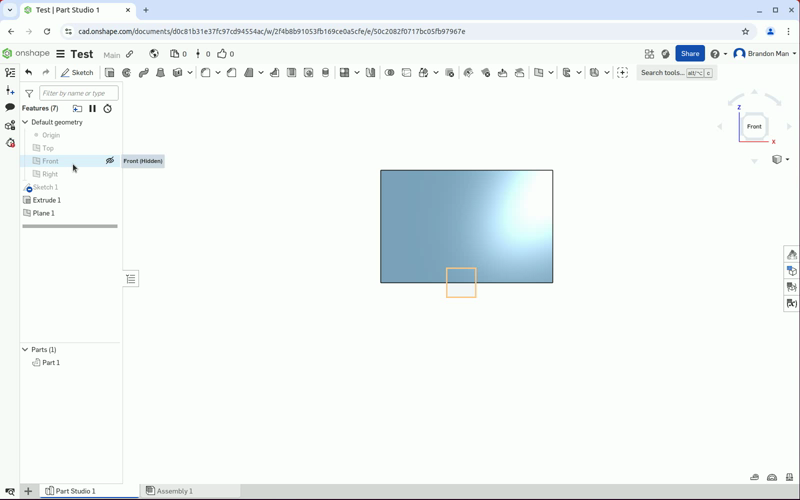
key(shift+s)
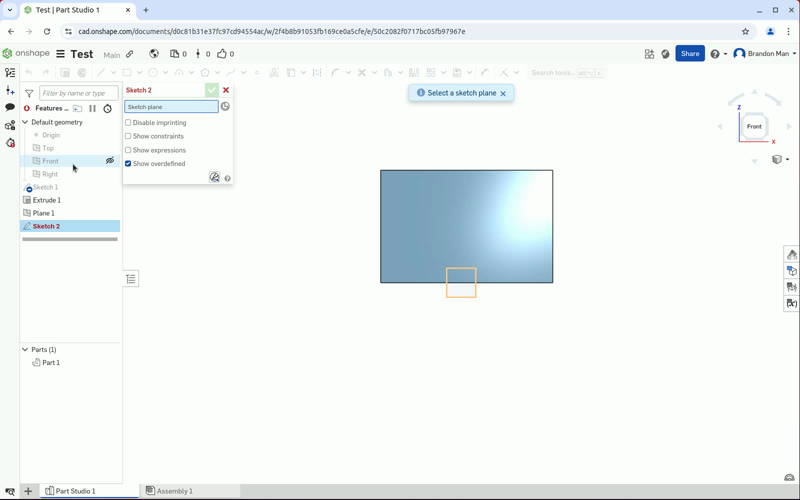
mouse_move(73, 215)
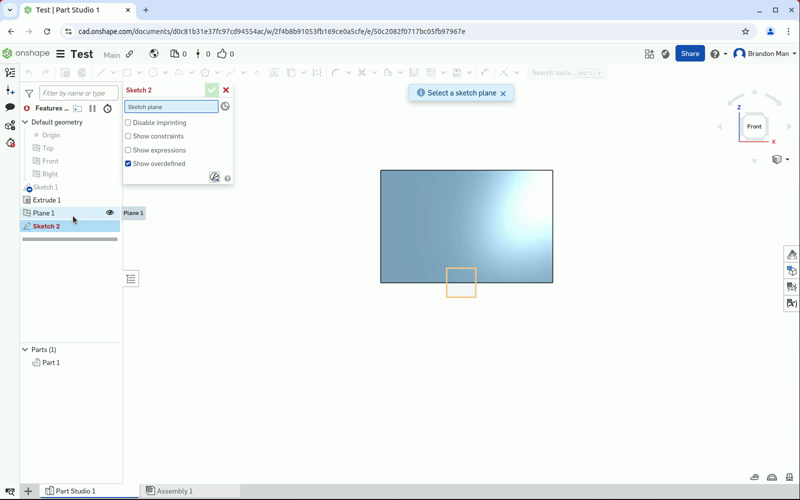
click(73, 215)
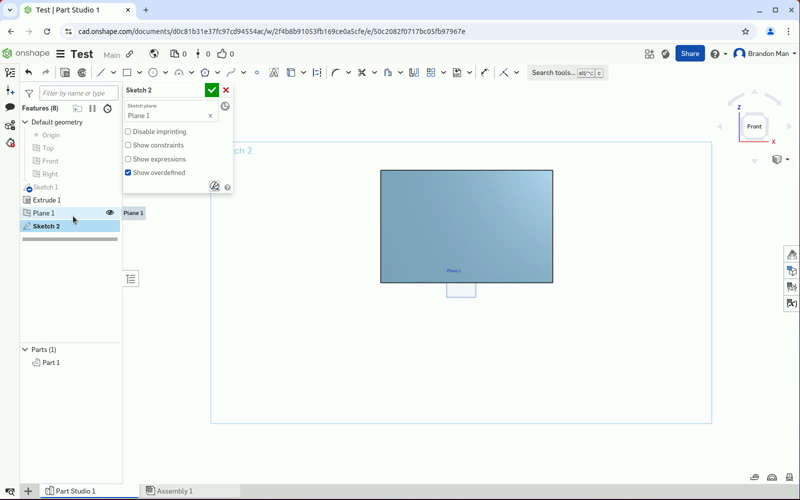
mouse_move(73, 352)
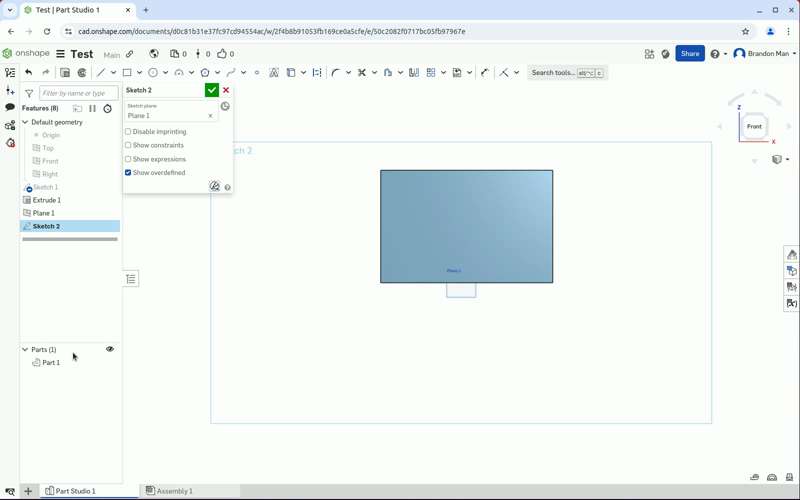
key(y)
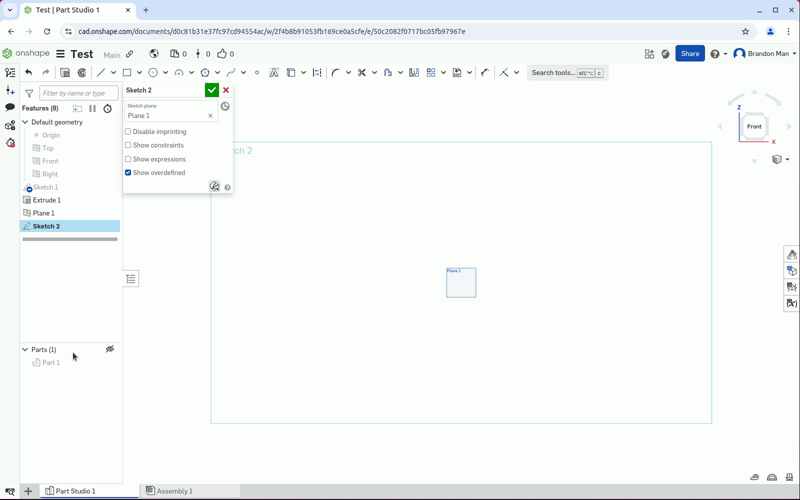
key(c)
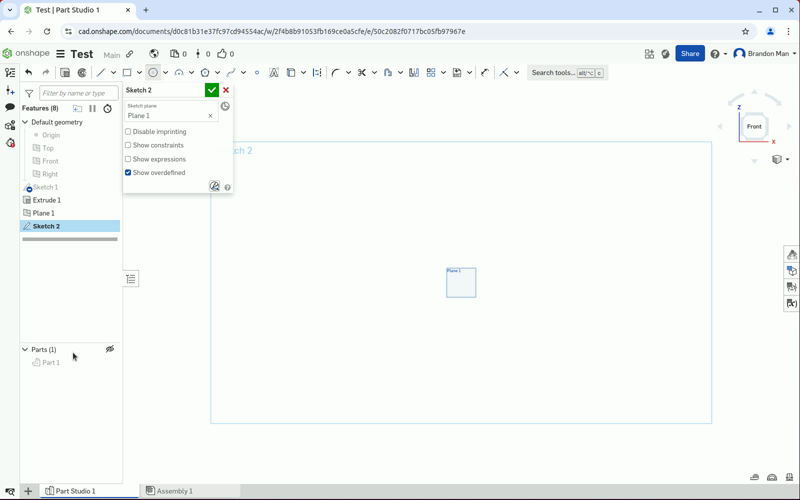
key_down(shift)
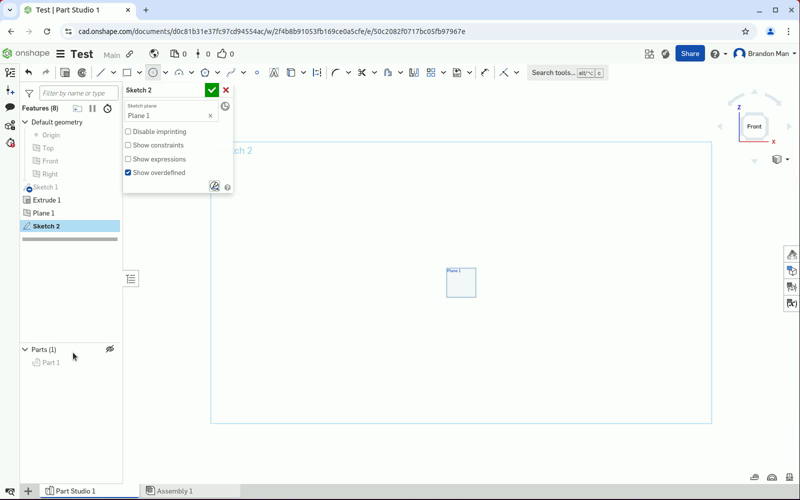
mouse_move(467, 246)
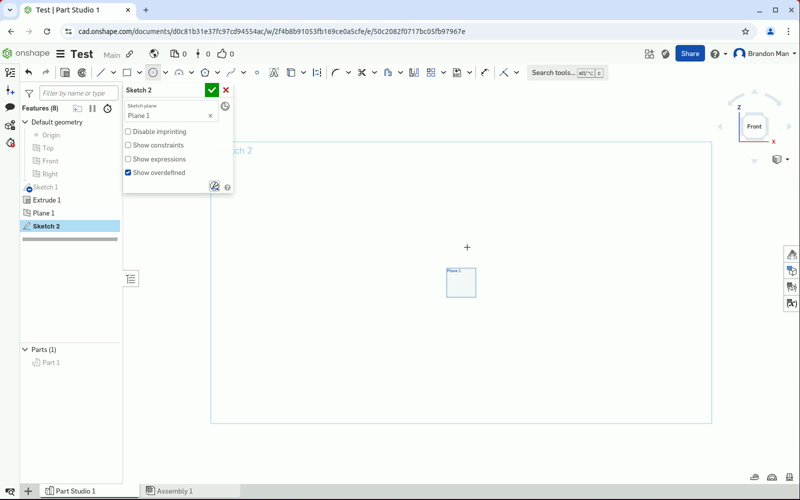
click(467, 246)
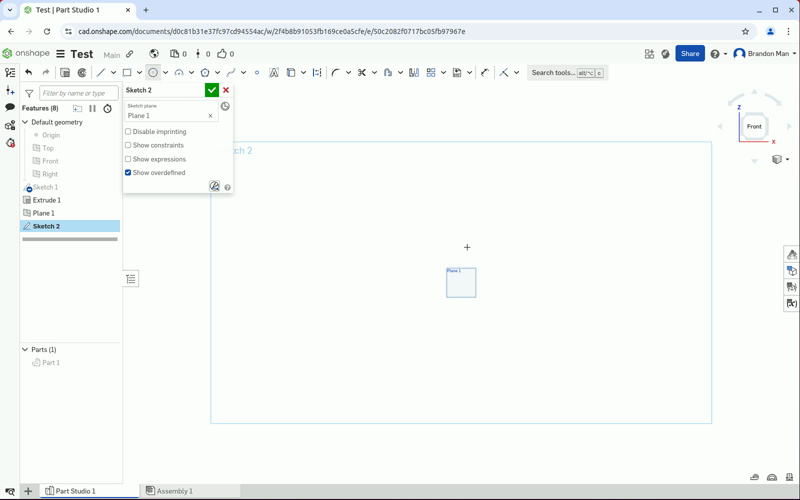
key_up(shift)
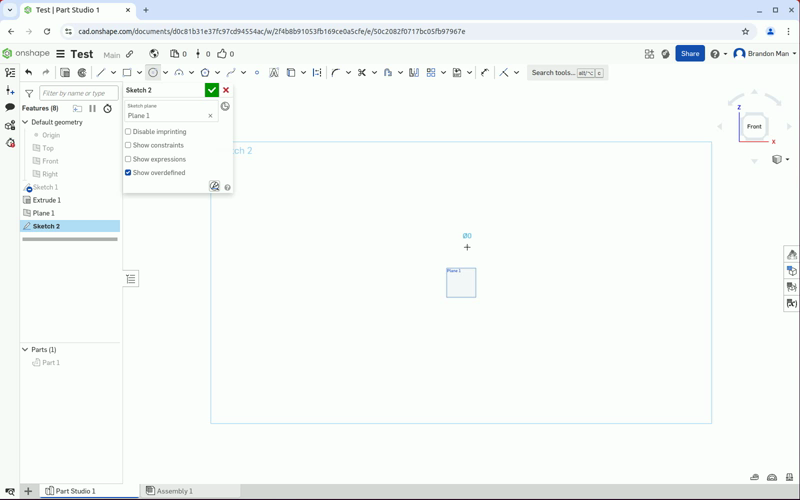
mouse_move(473, 246)
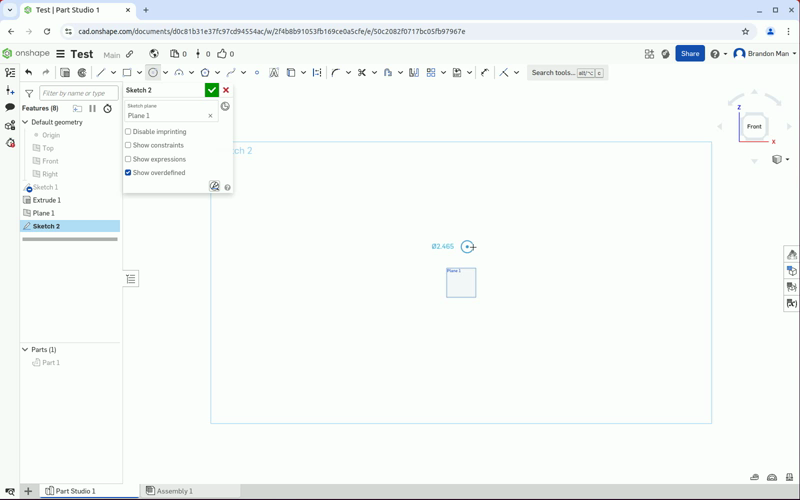
click(473, 246)
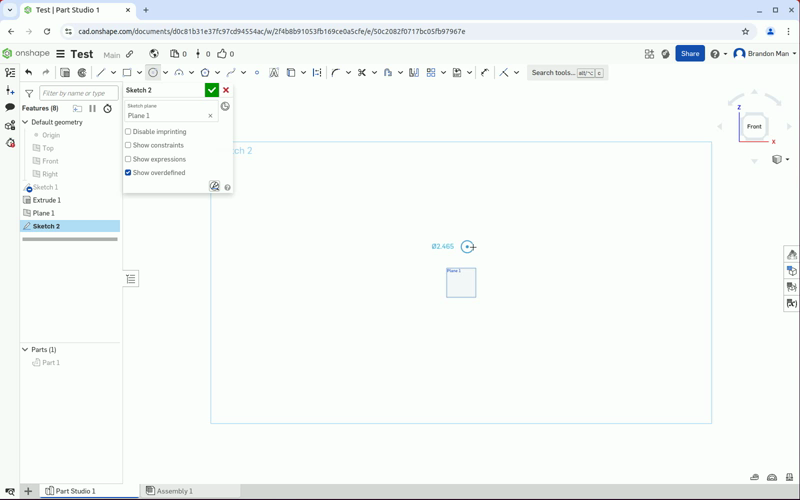
key(esc)
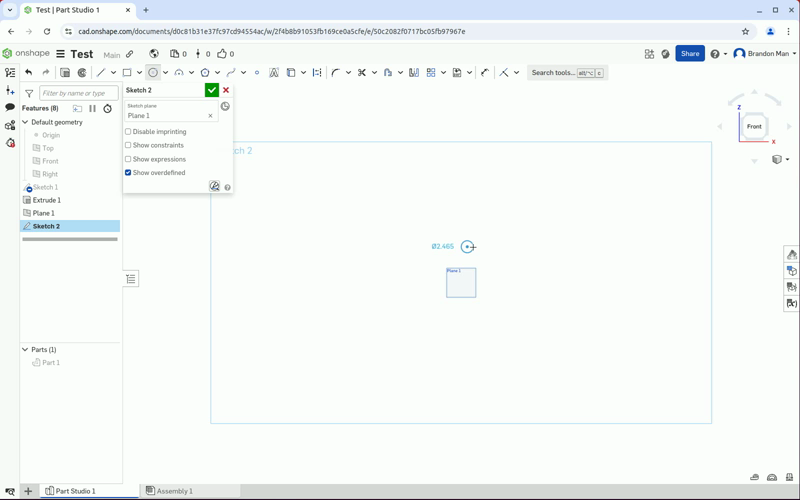
mouse_move(461, 245)
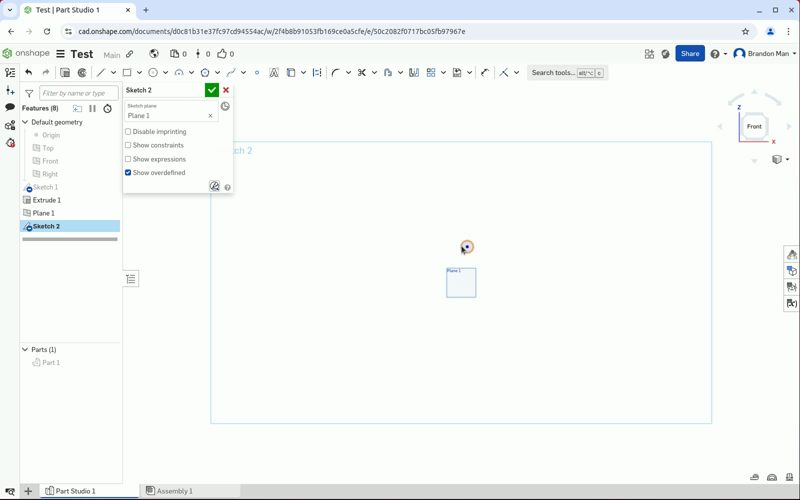
scroll(6)
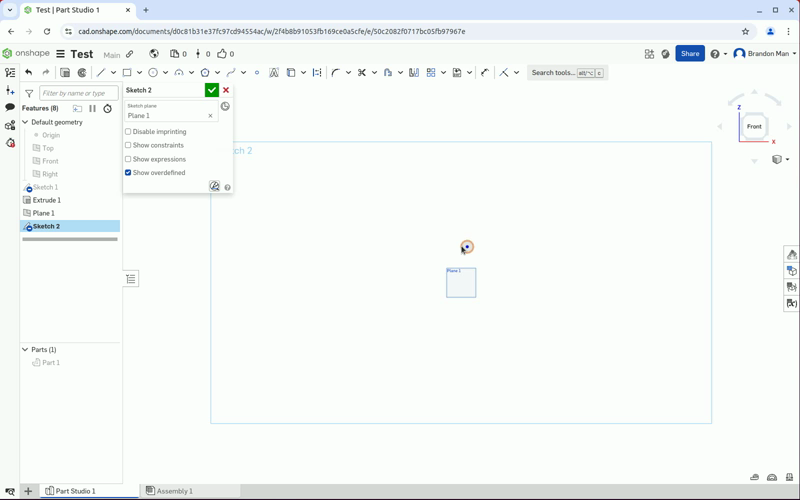
scroll(6)
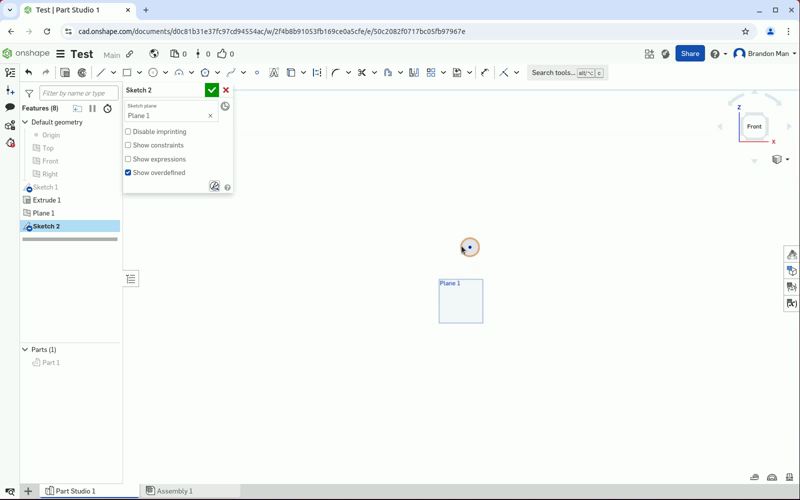
scroll(6)
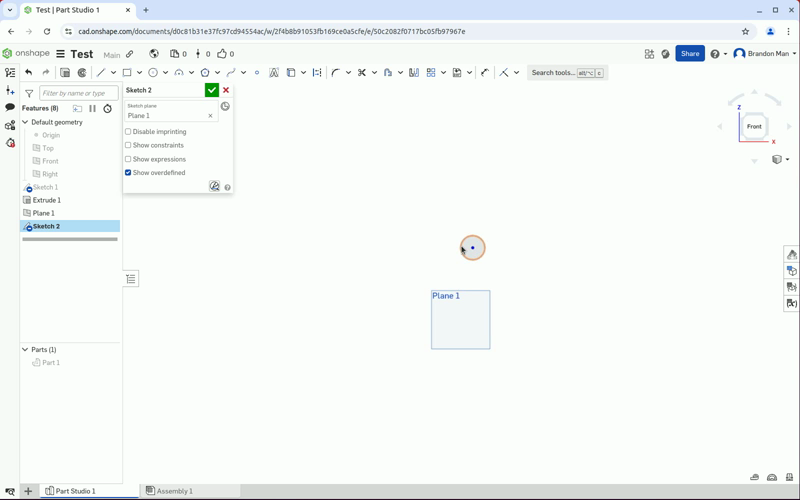
scroll(6)
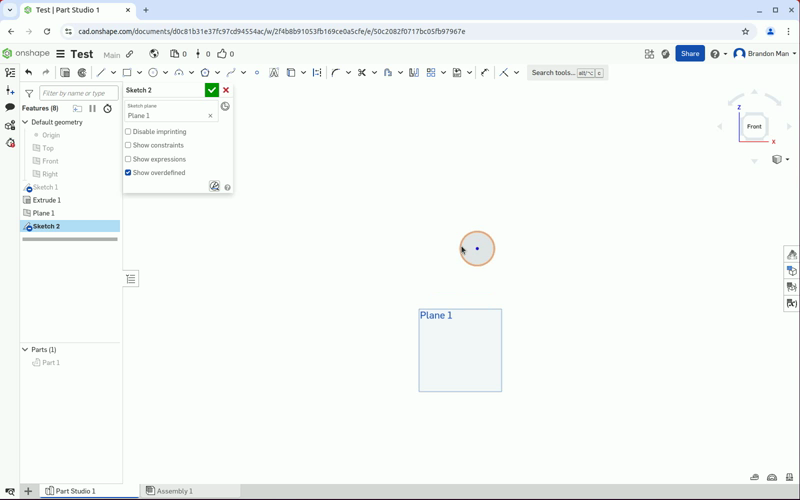
scroll(6)
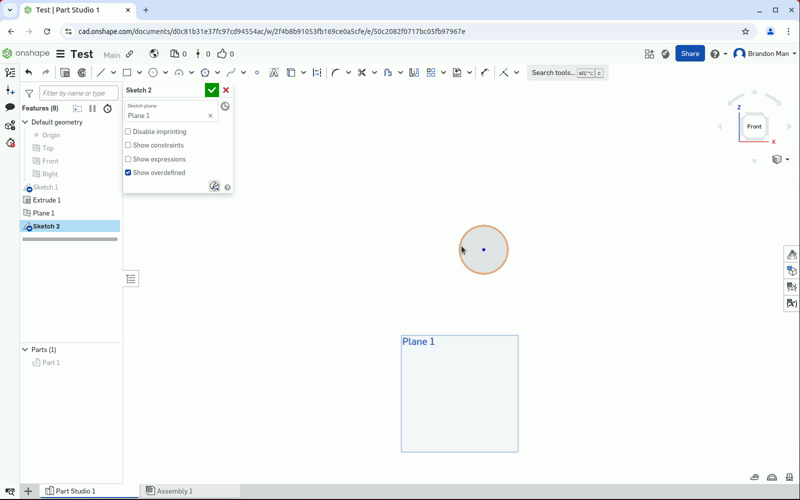
scroll(6)
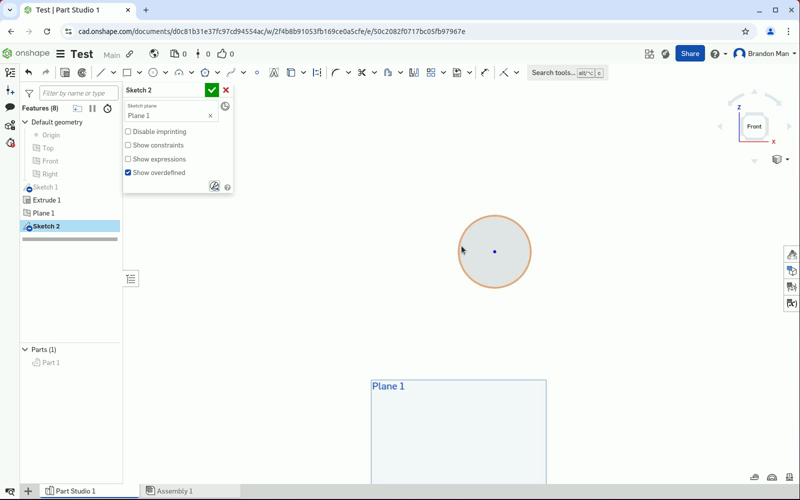
scroll(6)
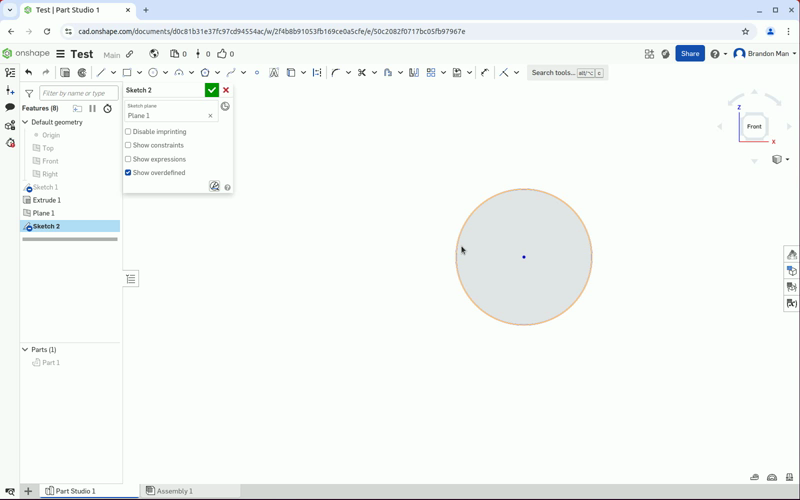
click(461, 245)
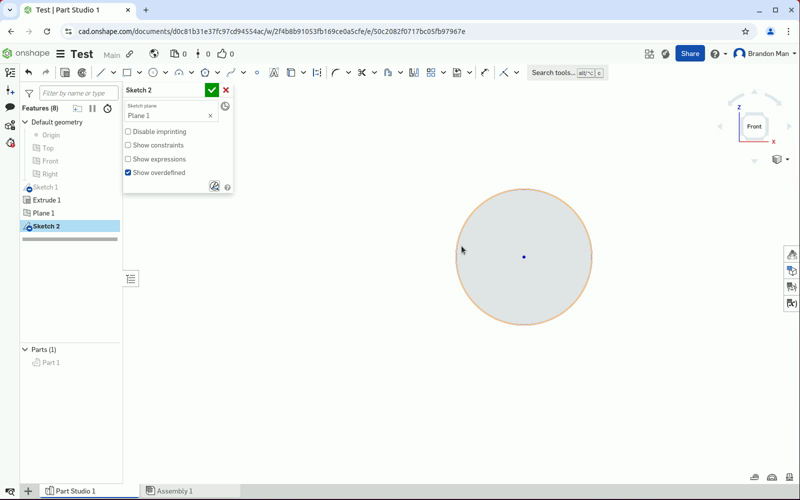
scroll(-6)
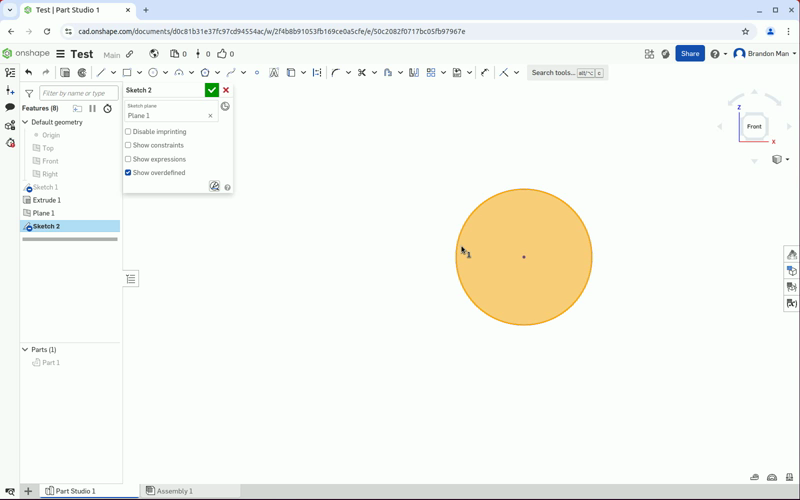
scroll(-6)
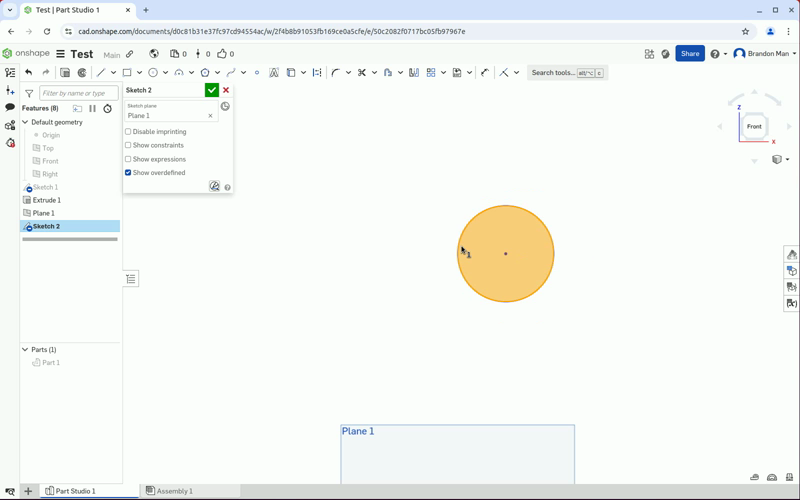
scroll(-6)
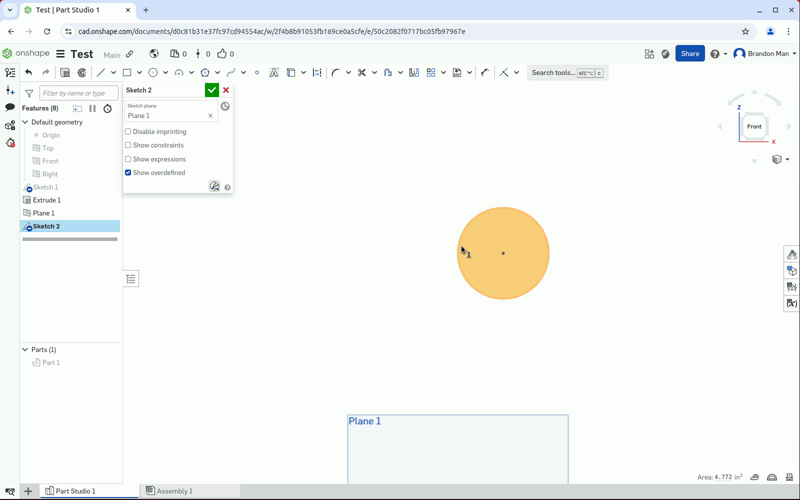
scroll(-6)
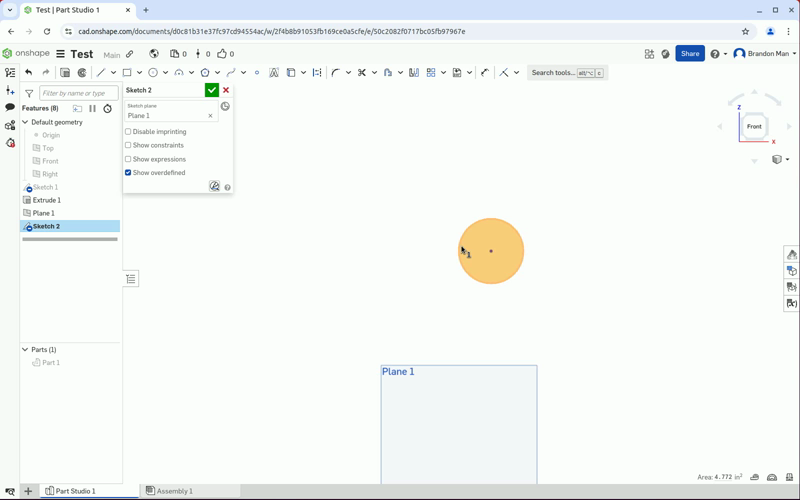
scroll(-6)
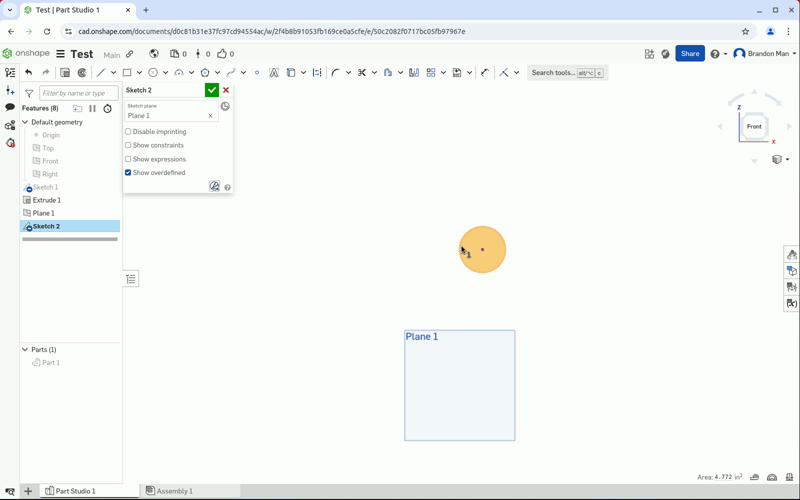
scroll(-6)
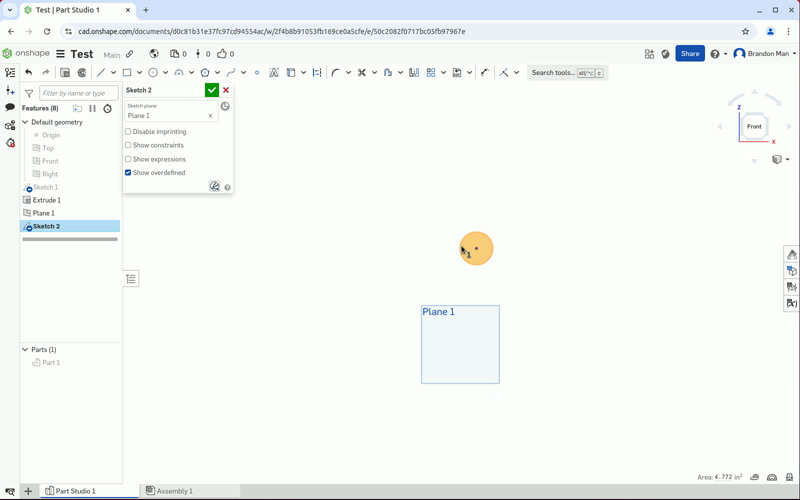
scroll(-6)
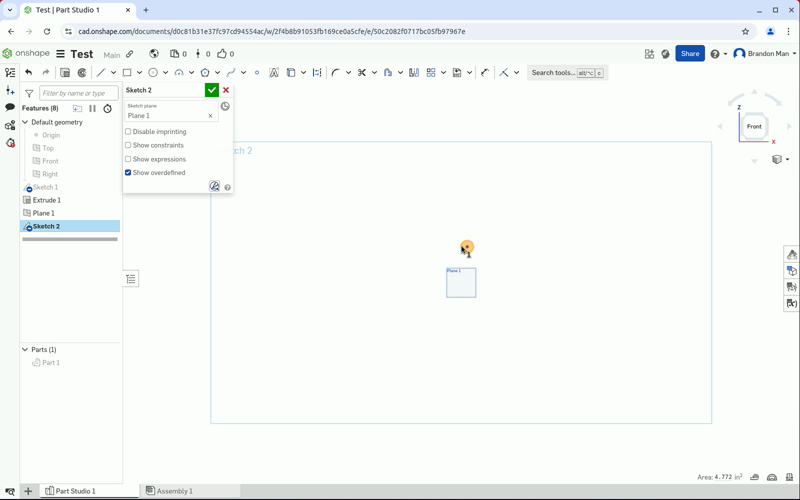
mouse_move(73, 352)
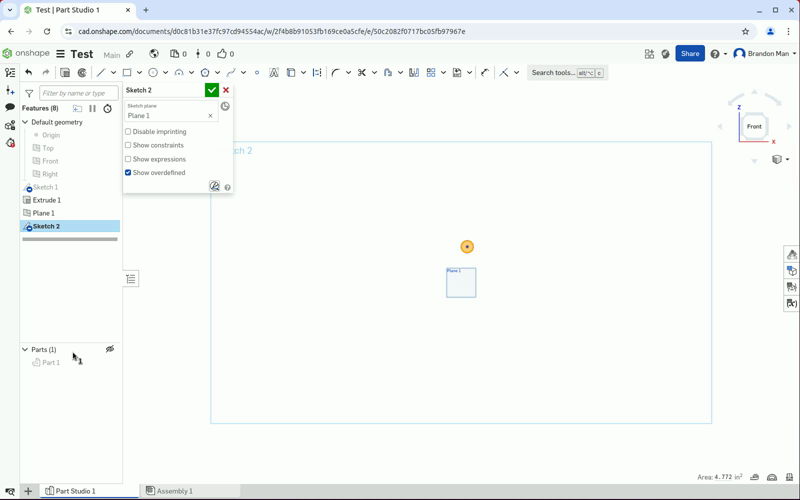
key(shift+y)
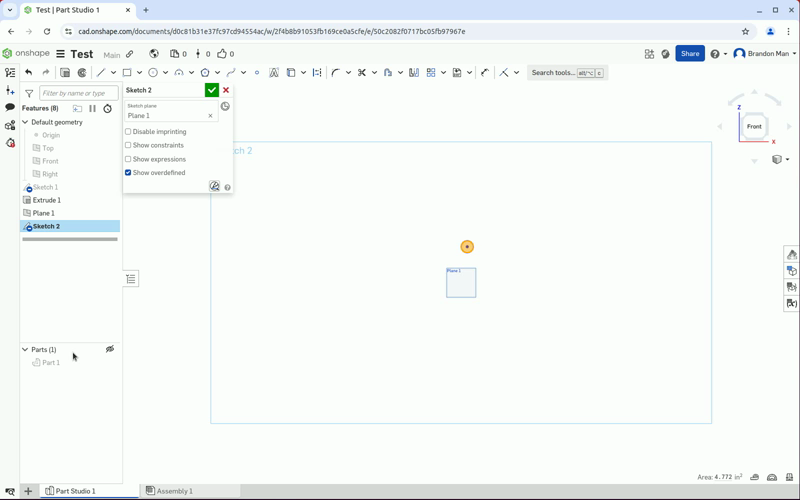
key(shift+e)
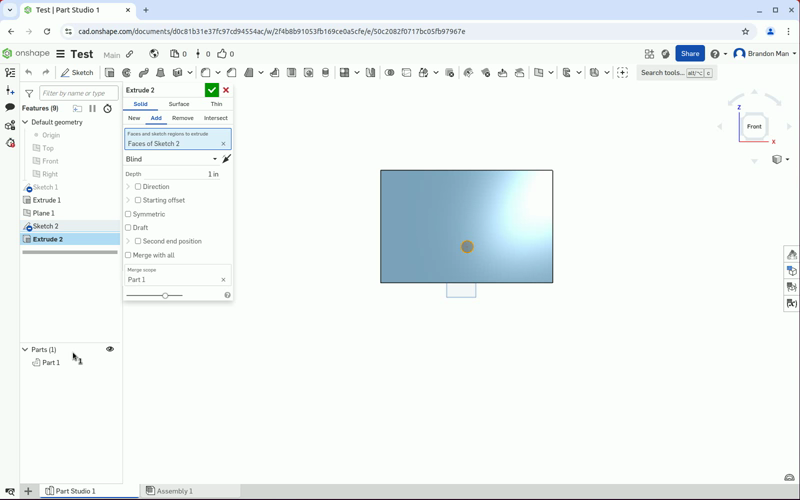
mouse_move(143, 106)
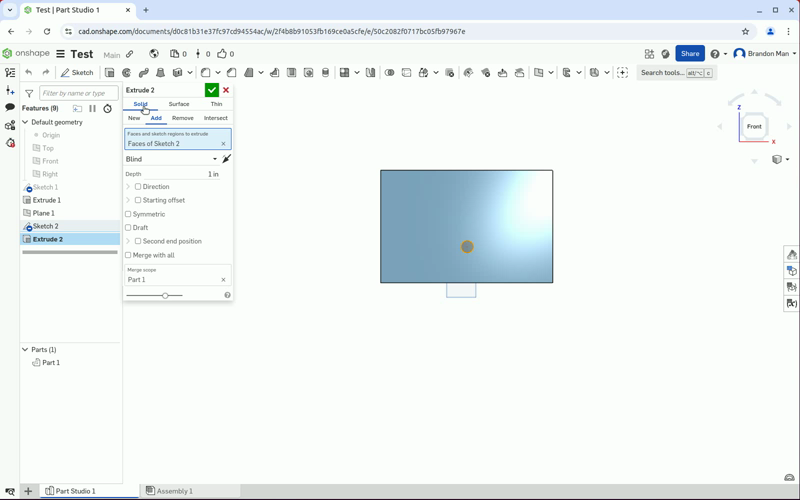
click(143, 106)
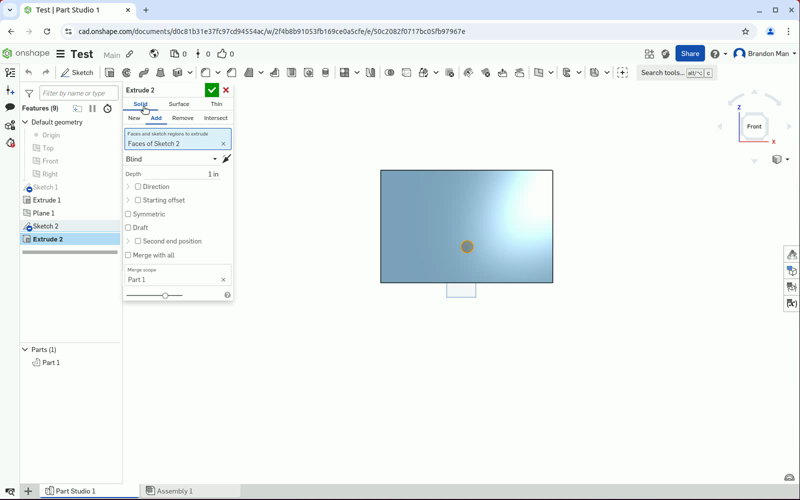
mouse_move(186, 120)
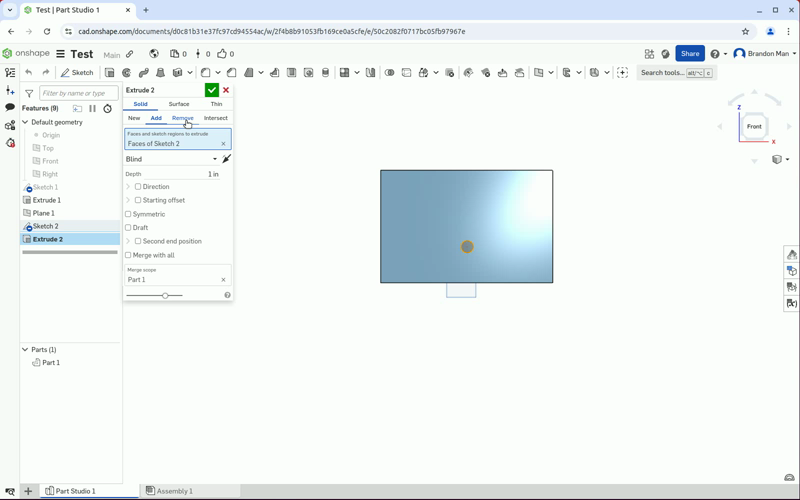
click(186, 120)
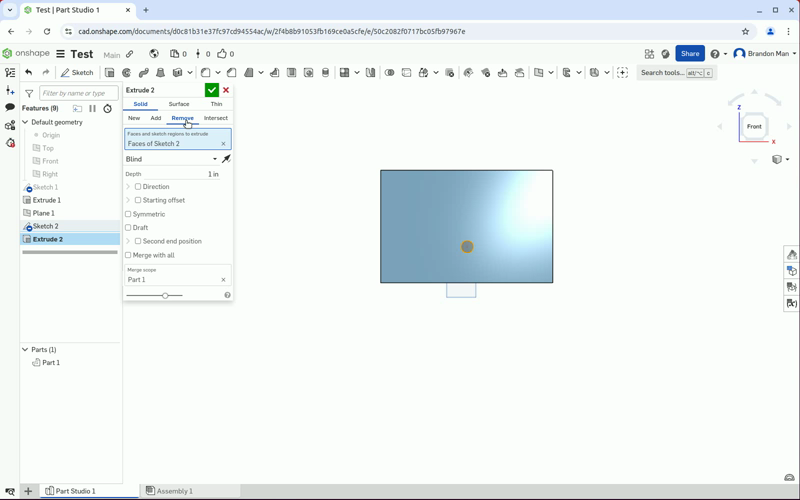
key(tab, 4)
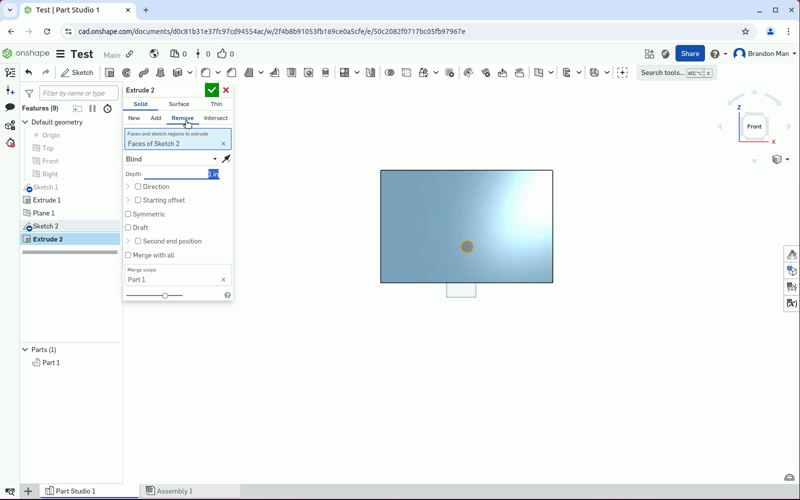
text(18.535)
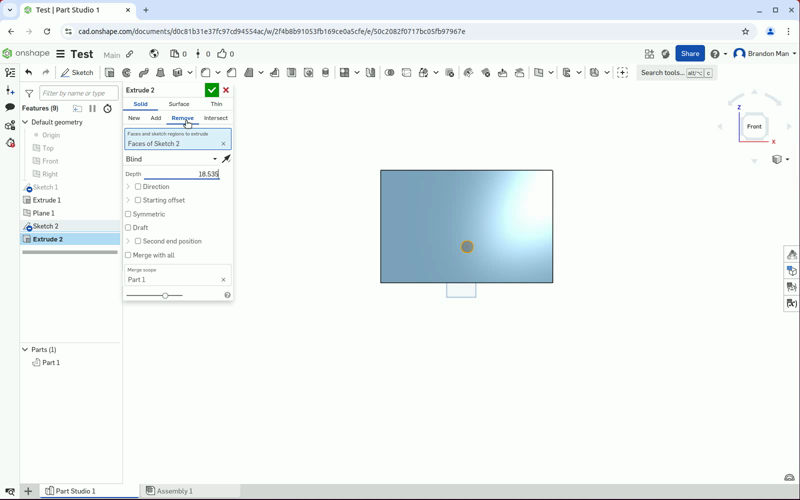
key(tab, 6)
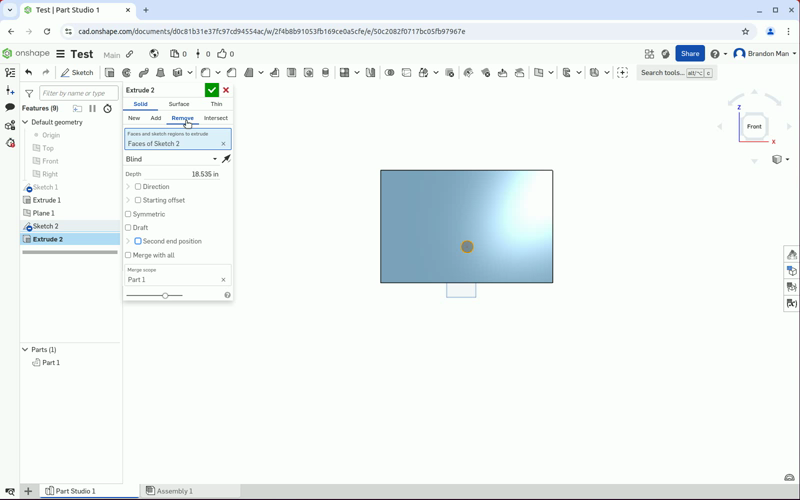
key(space)
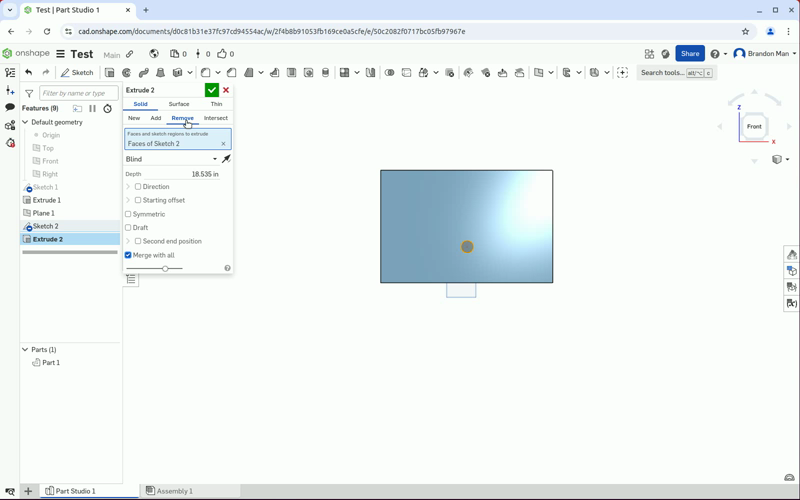
key(enter)
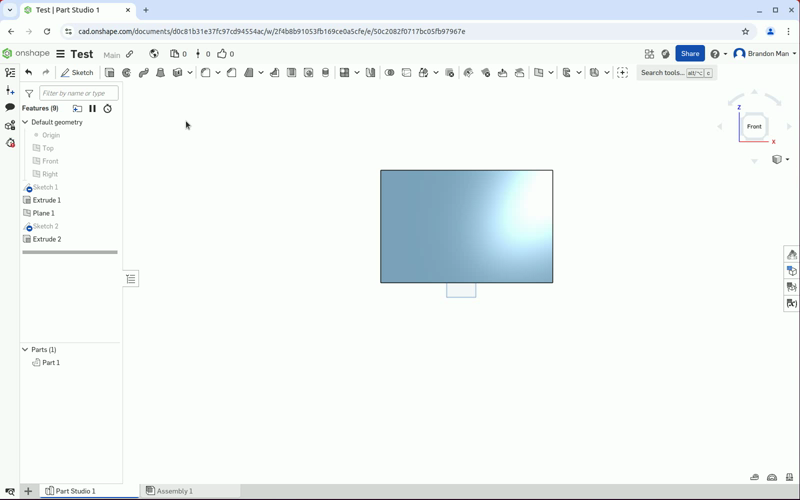
key(shift+h)
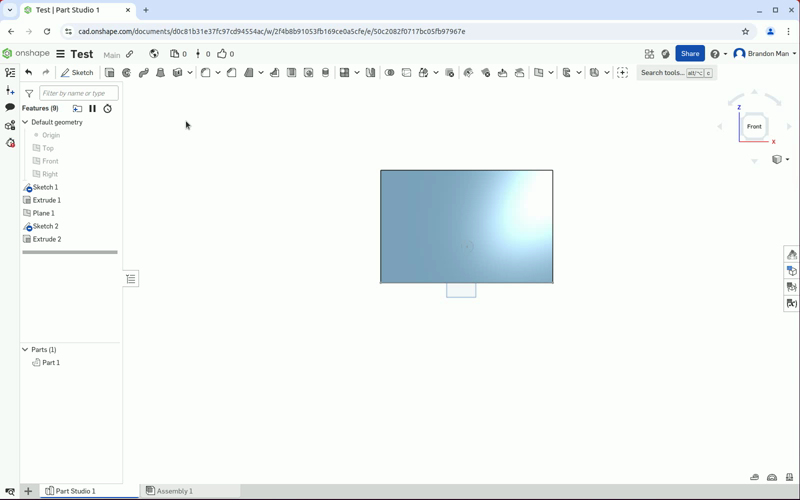
key(shift+h)
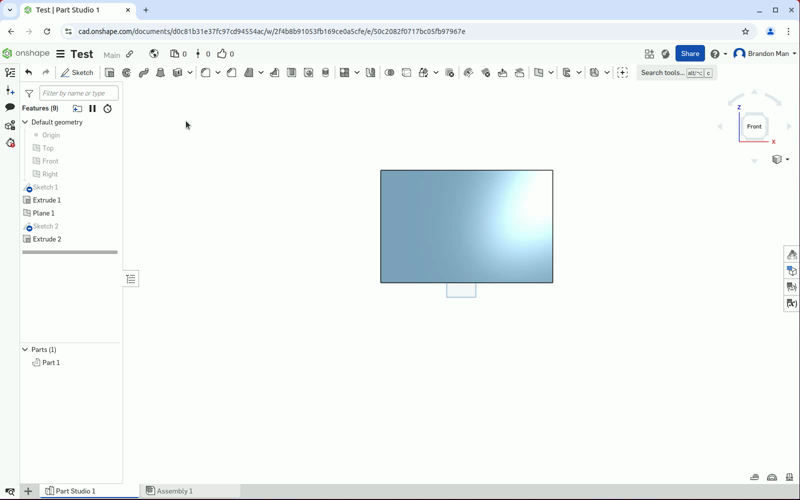
mouse_move(73, 189)
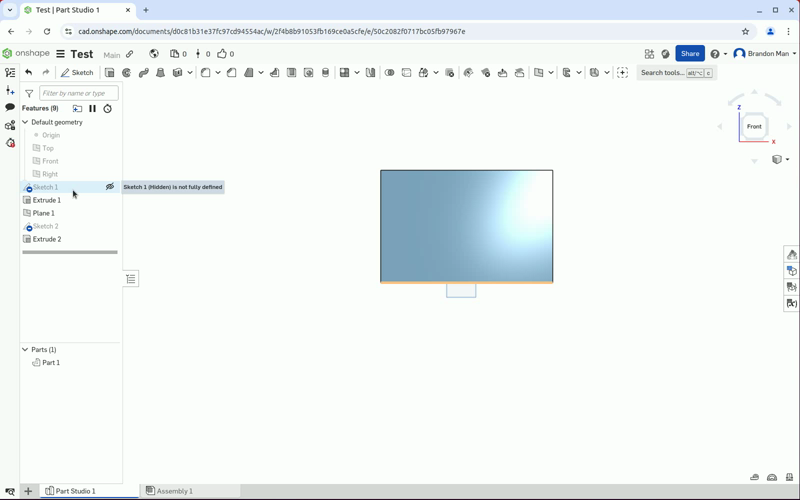
click(73, 189)
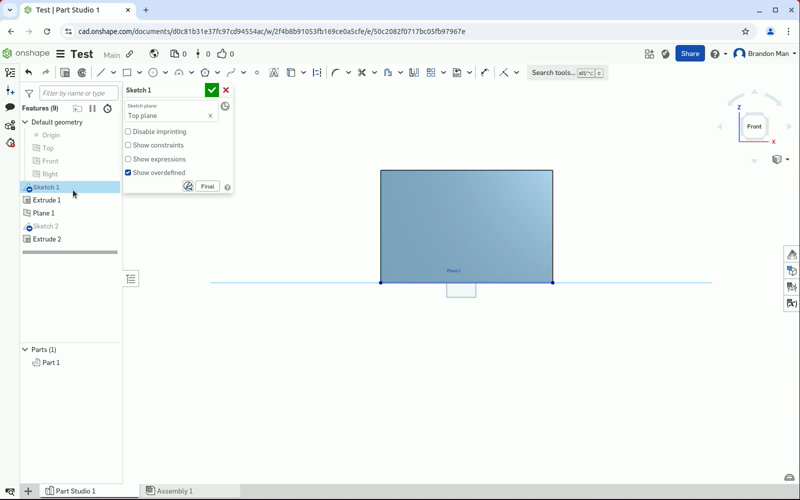
mouse_move(229, 92)
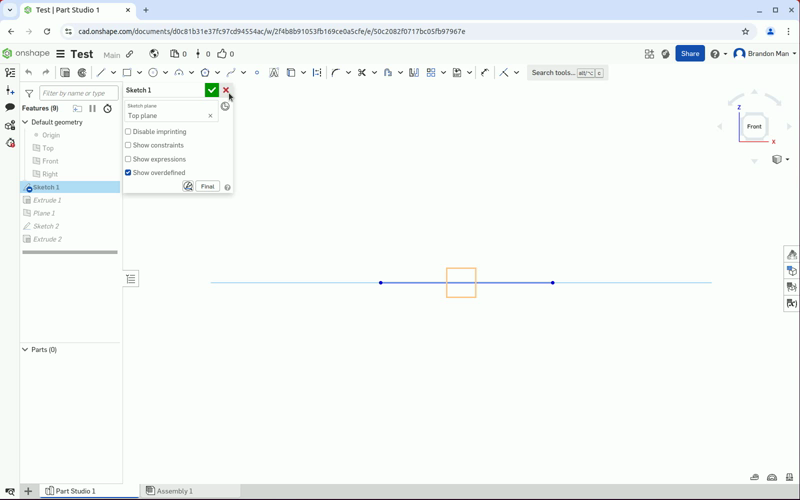
click(229, 92)
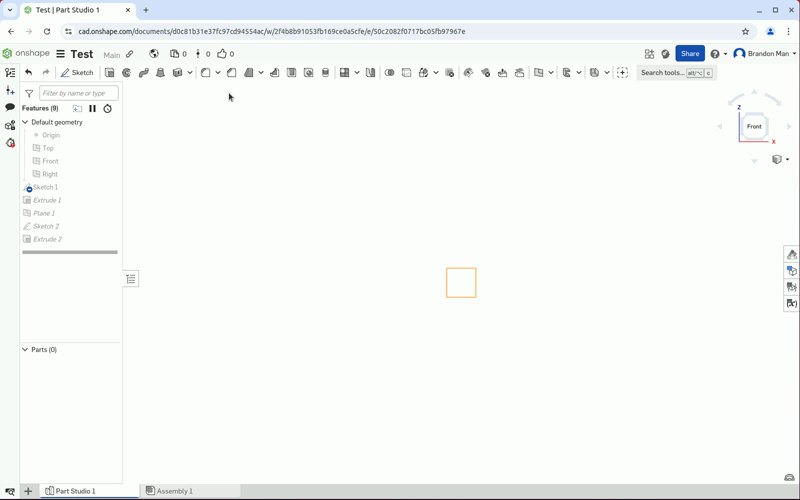
key(shift+s)
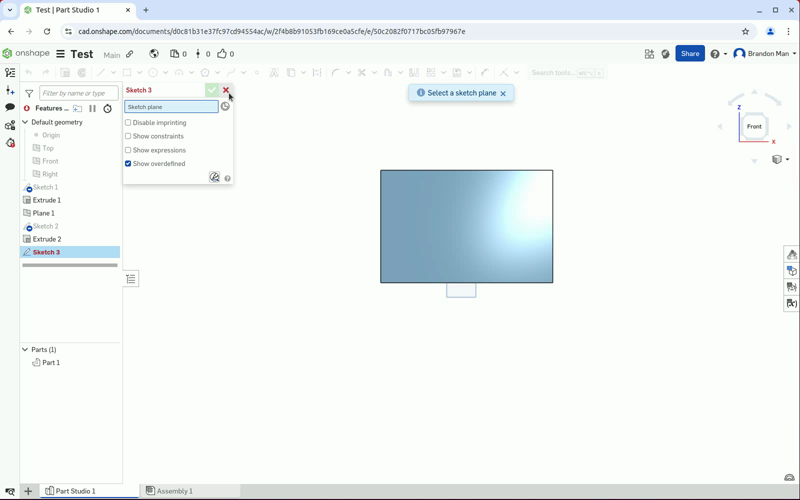
mouse_move(73, 215)
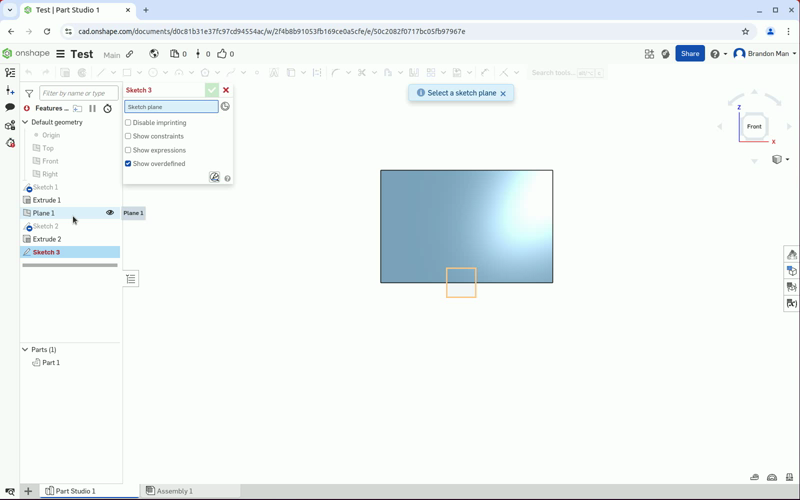
click(73, 215)
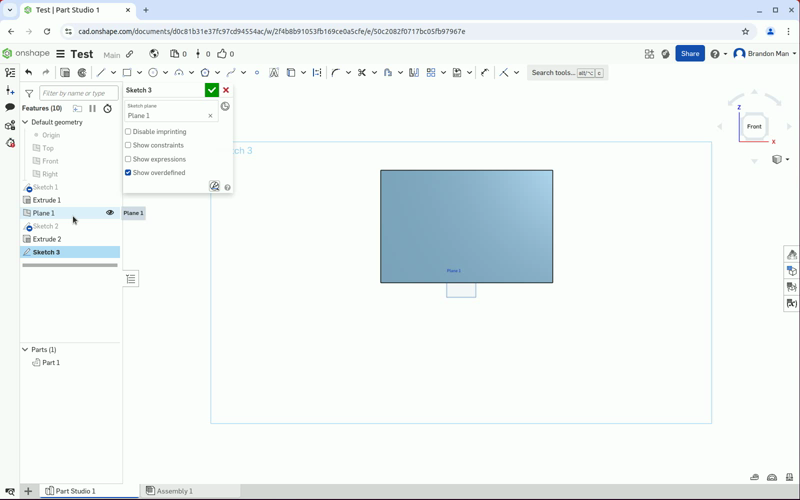
mouse_move(73, 352)
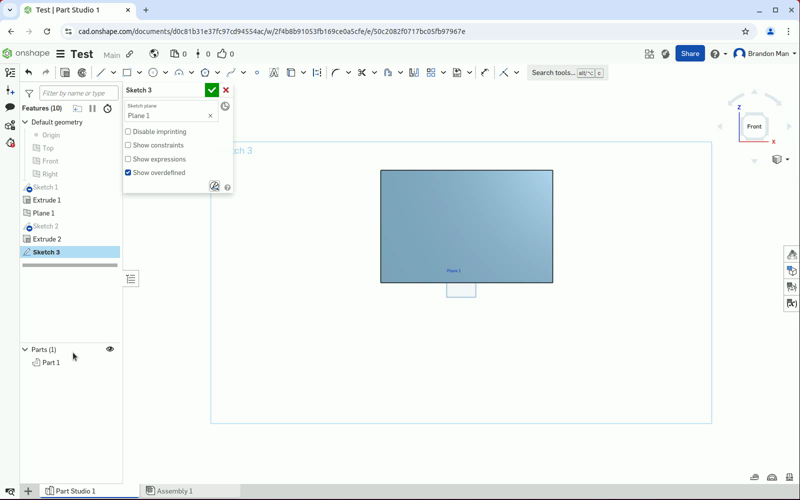
key(y)
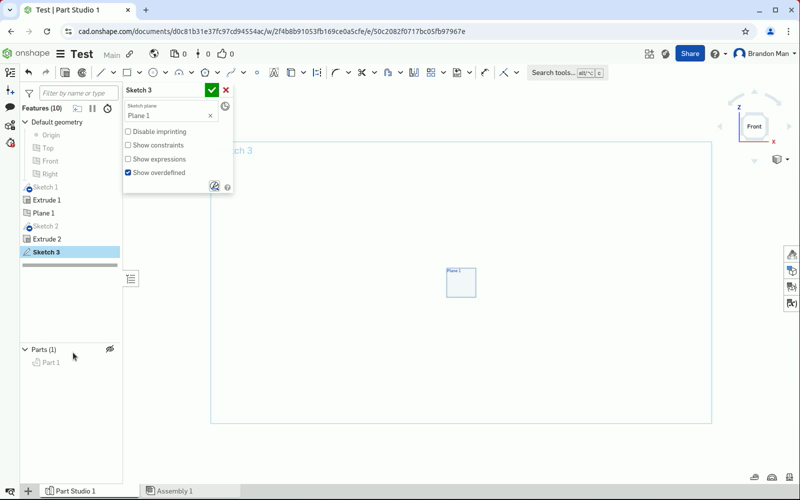
key(l)
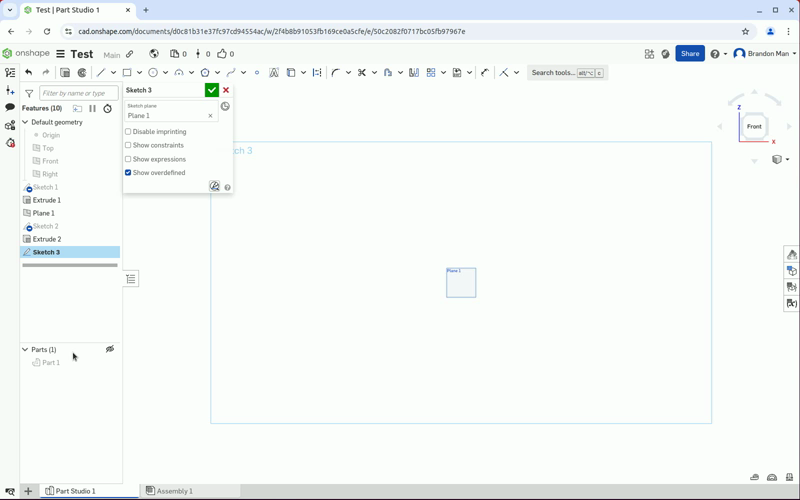
key_down(shift)
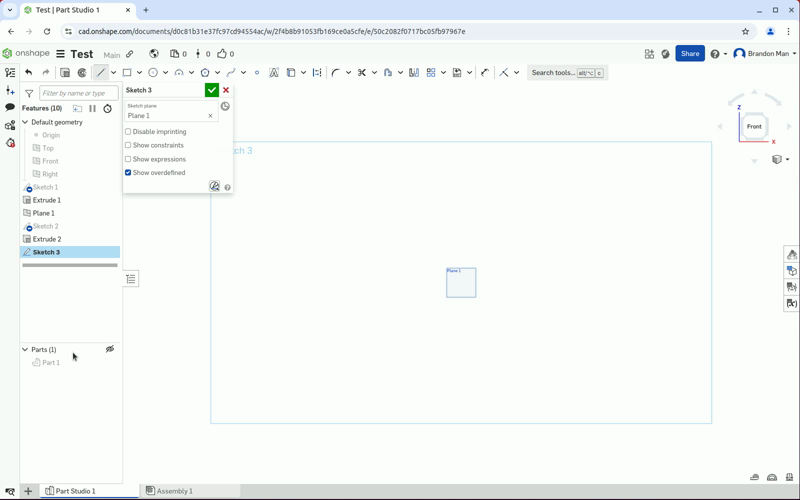
mouse_move(450, 201)
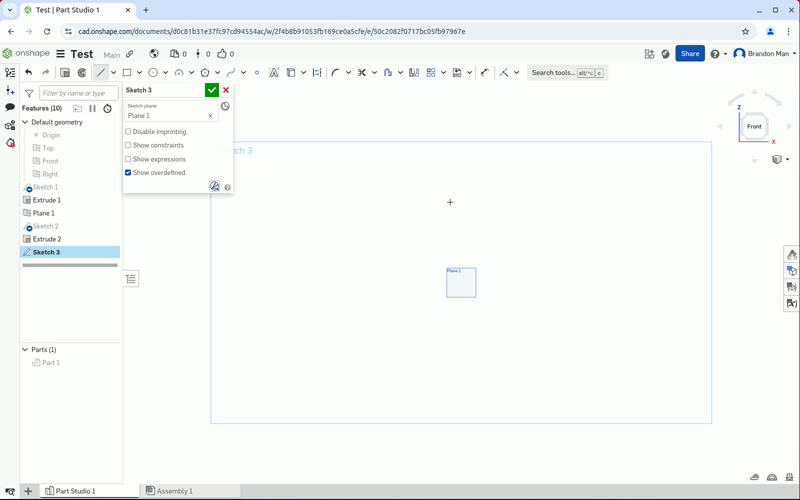
click(450, 201)
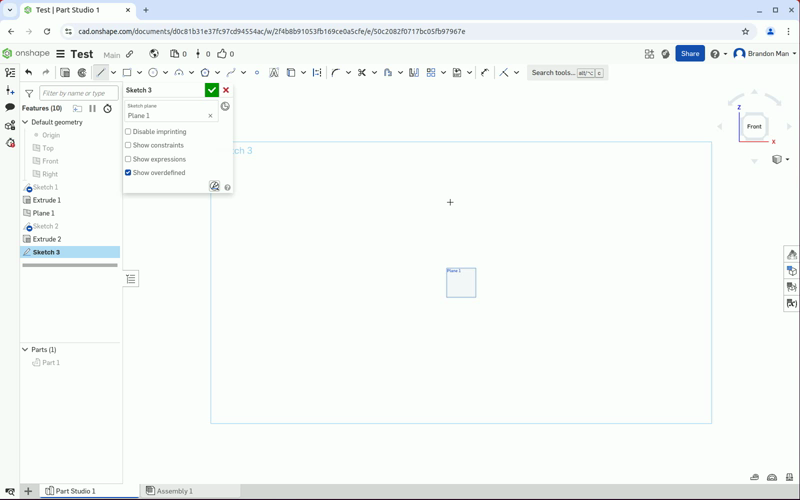
key_up(shift)
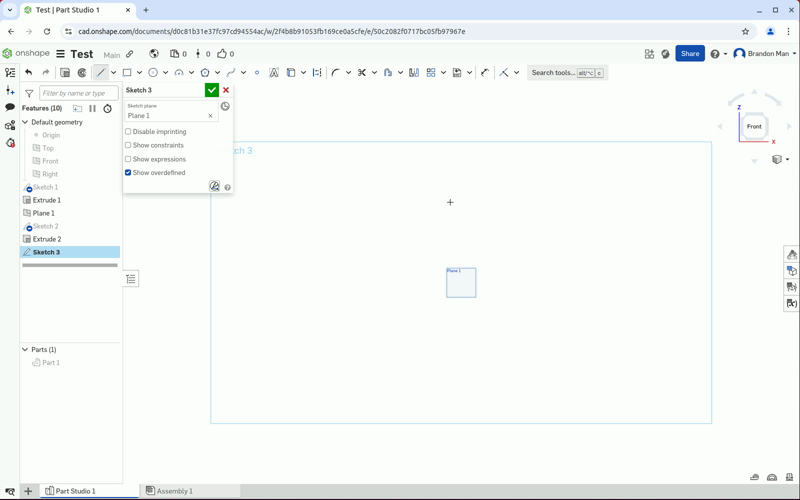
key_down(shift)
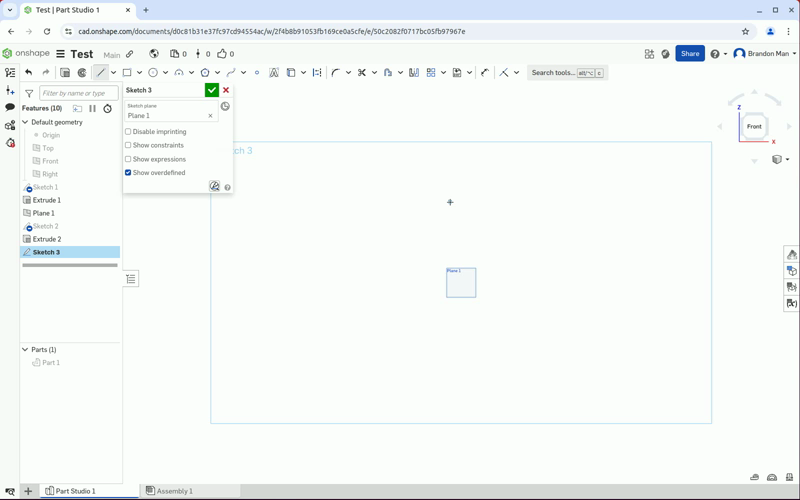
mouse_move(480, 201)
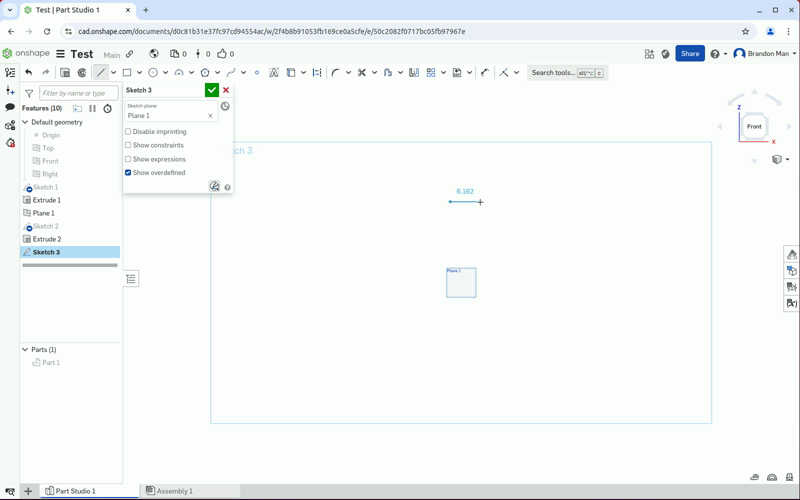
mouse_move(452, 204)
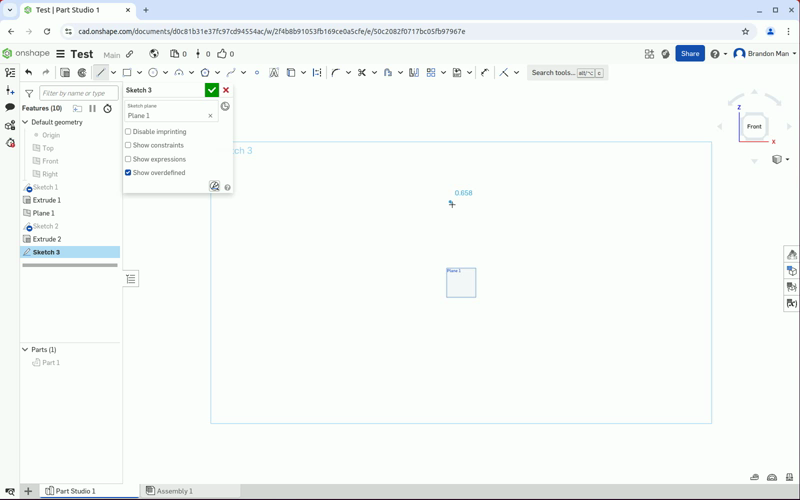
scroll(6)
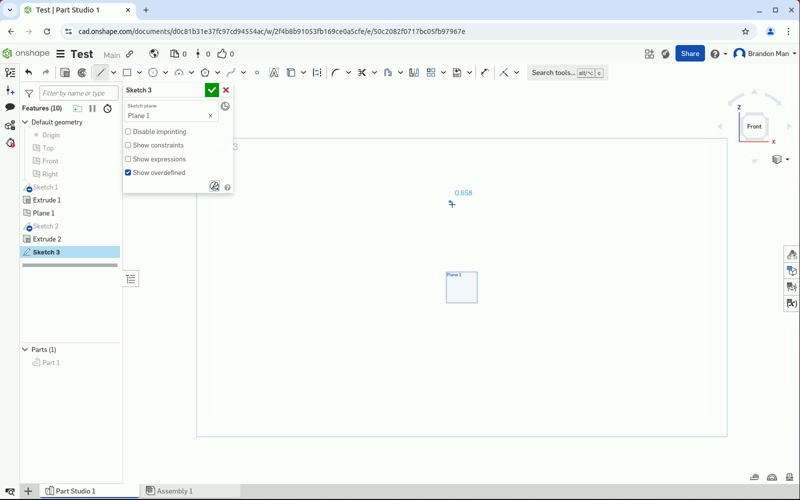
scroll(6)
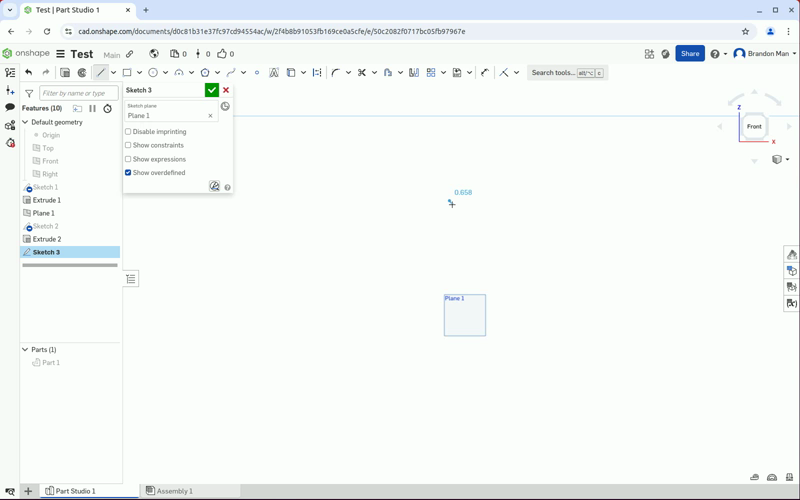
scroll(6)
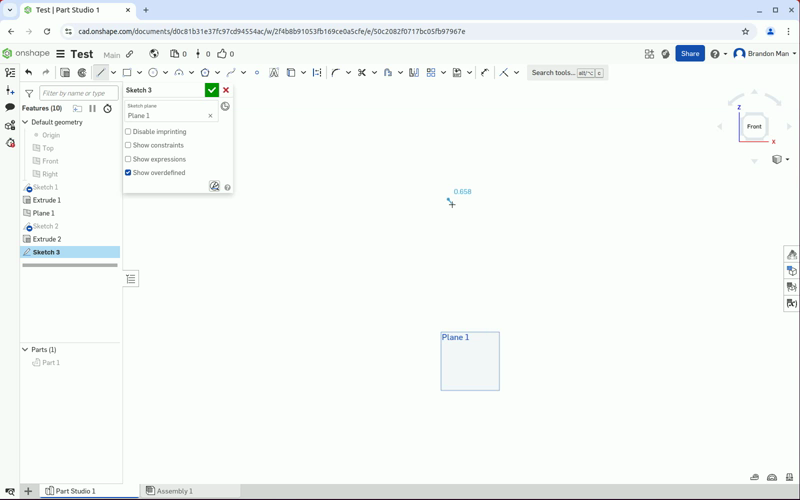
scroll(6)
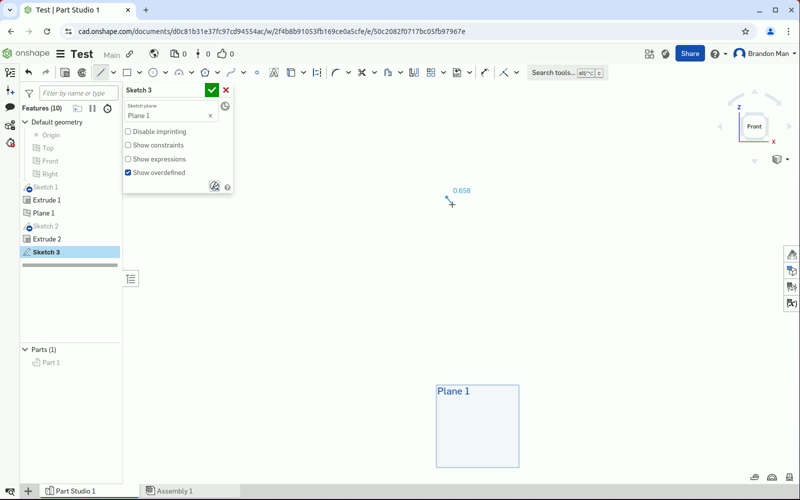
scroll(6)
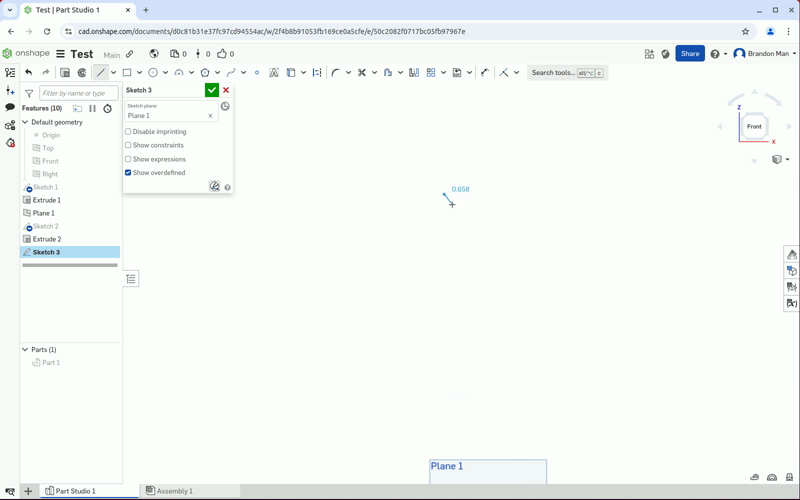
scroll(6)
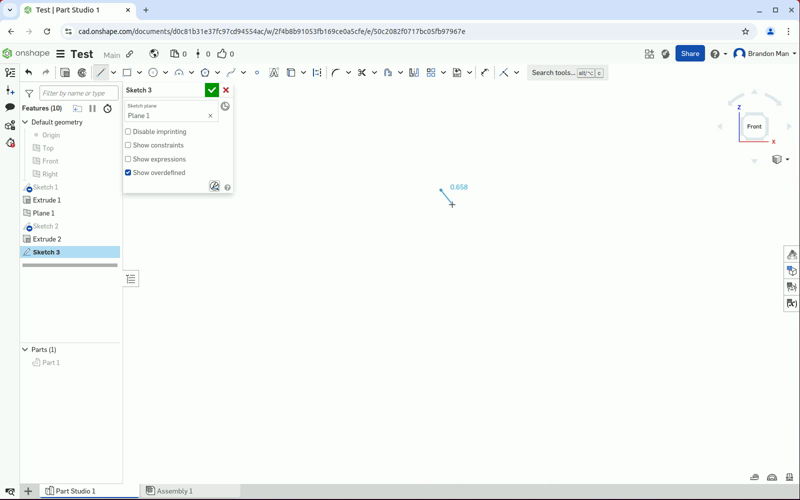
scroll(6)
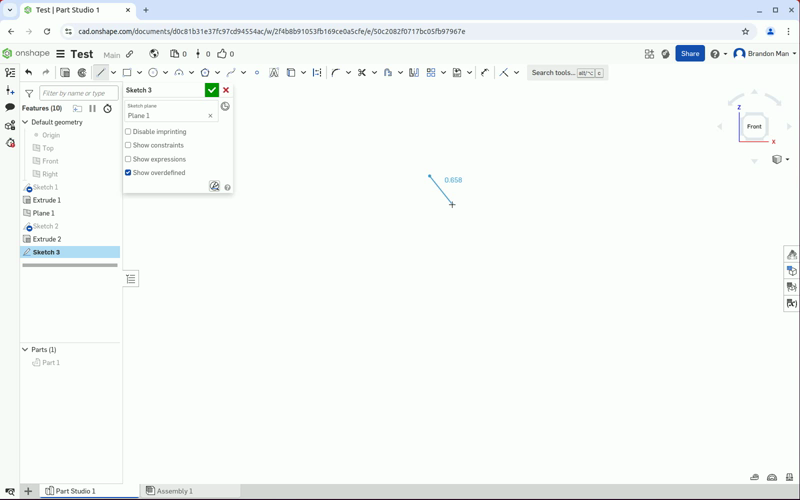
click(452, 204)
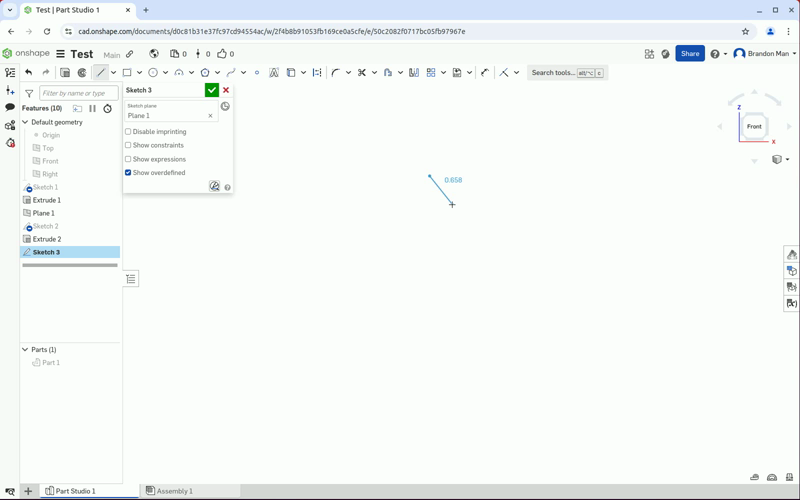
scroll(-6)
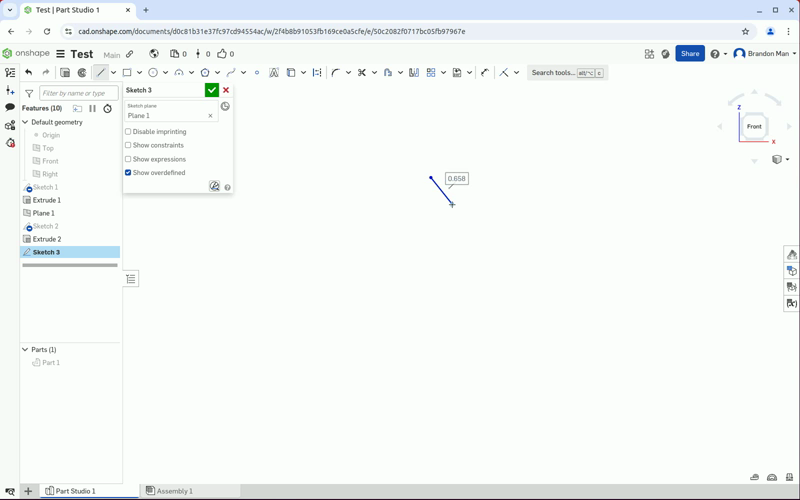
scroll(-6)
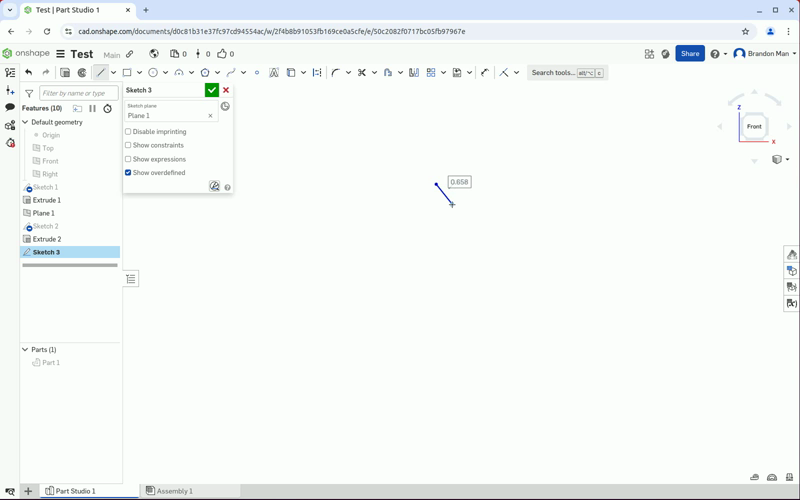
scroll(-6)
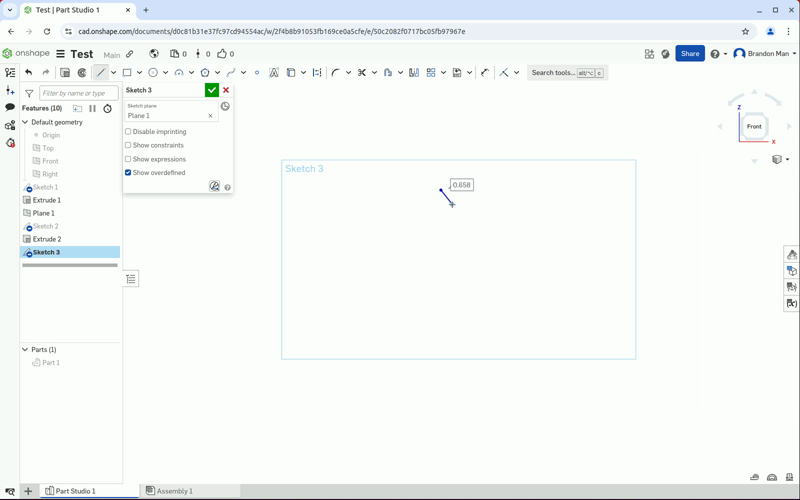
scroll(-6)
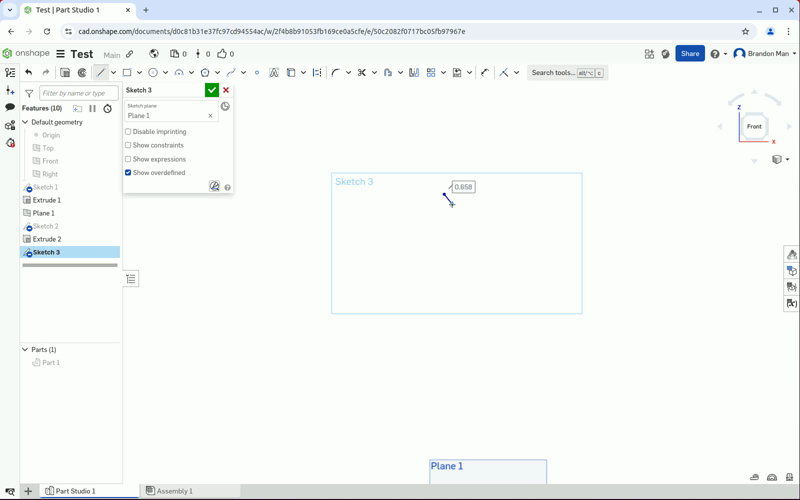
scroll(-6)
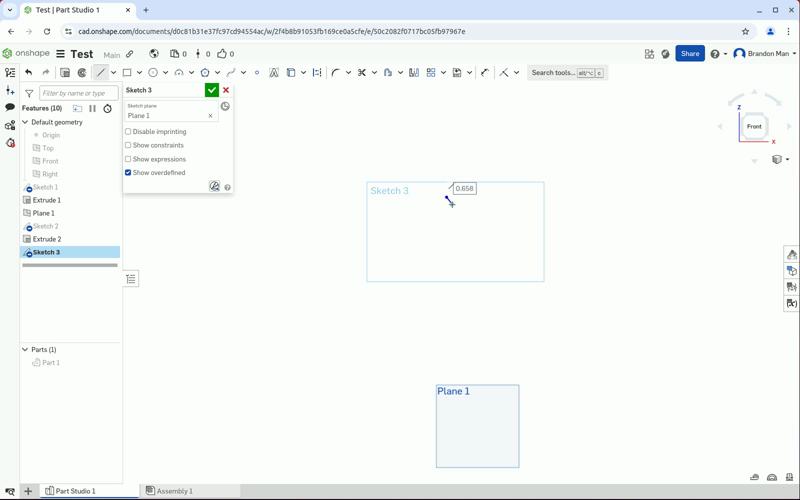
scroll(-6)
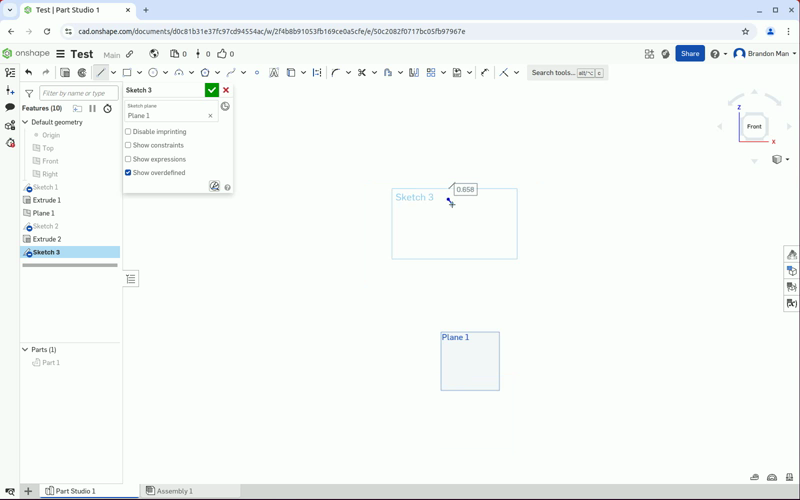
scroll(-6)
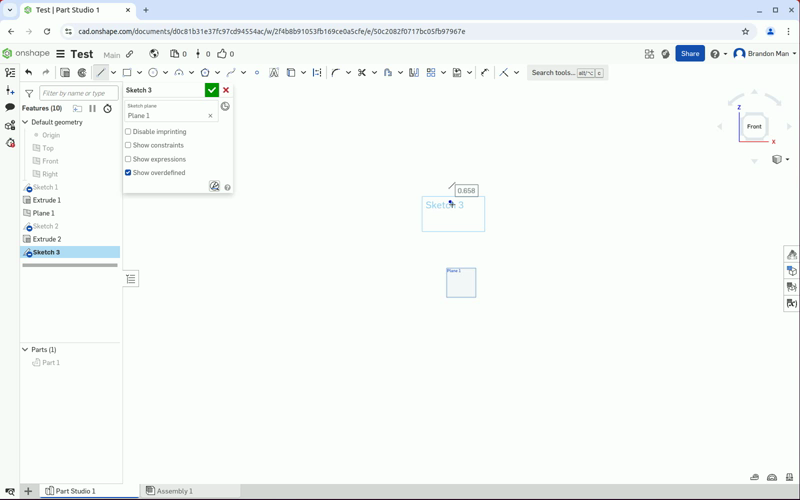
key_up(shift)
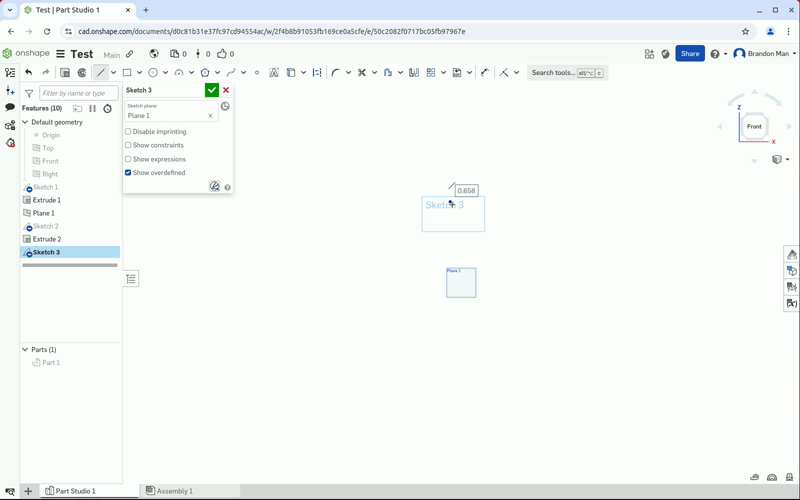
key_down(shift)
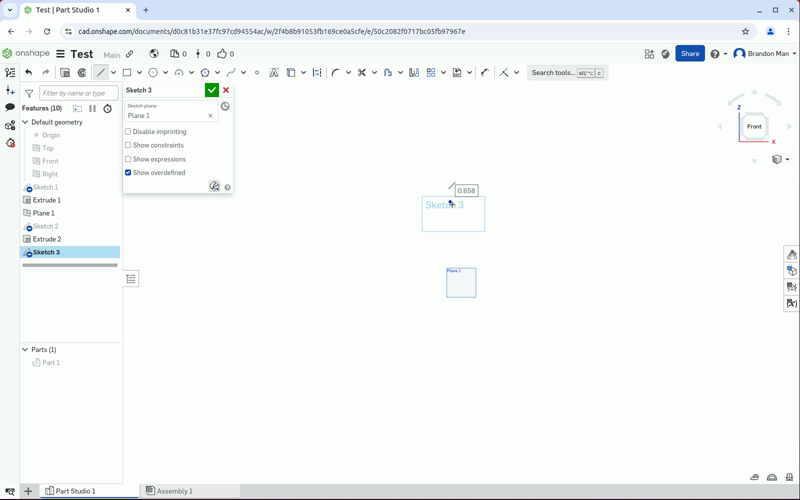
mouse_move(482, 204)
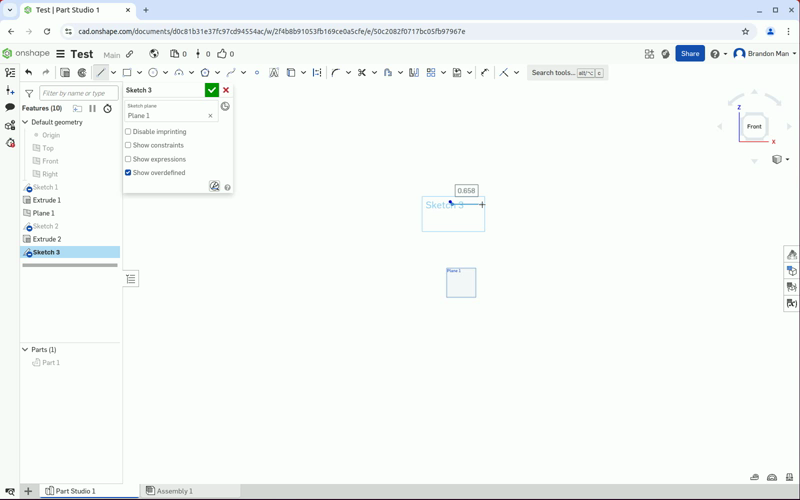
mouse_move(467, 189)
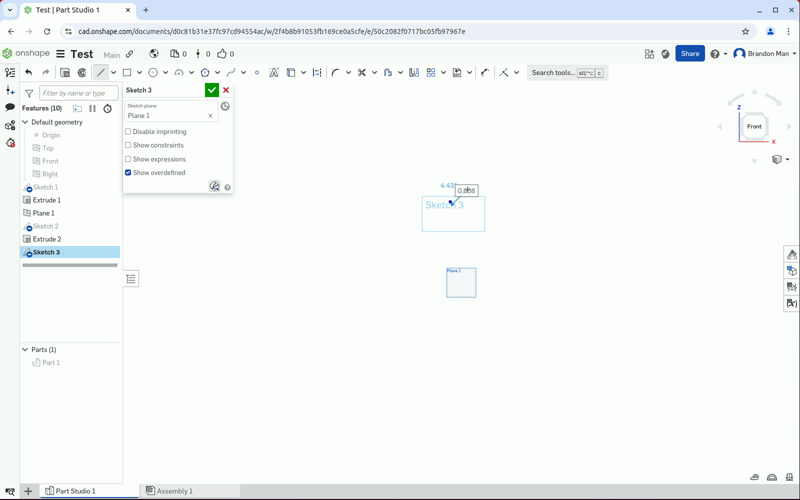
click(467, 189)
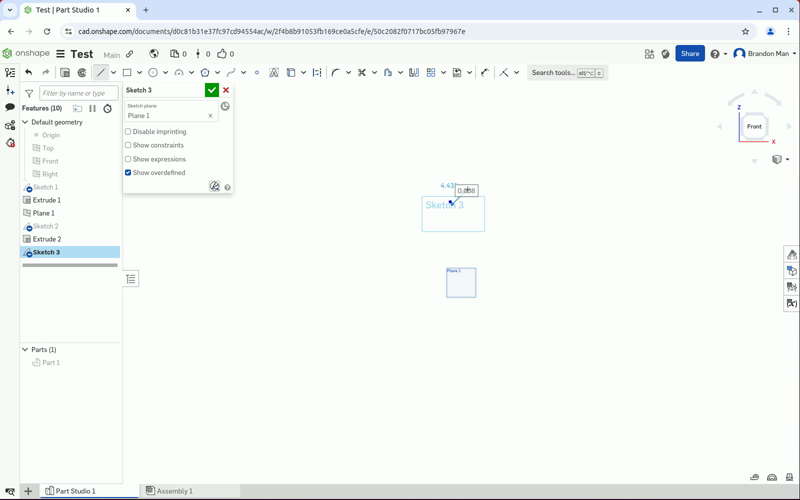
key_up(shift)
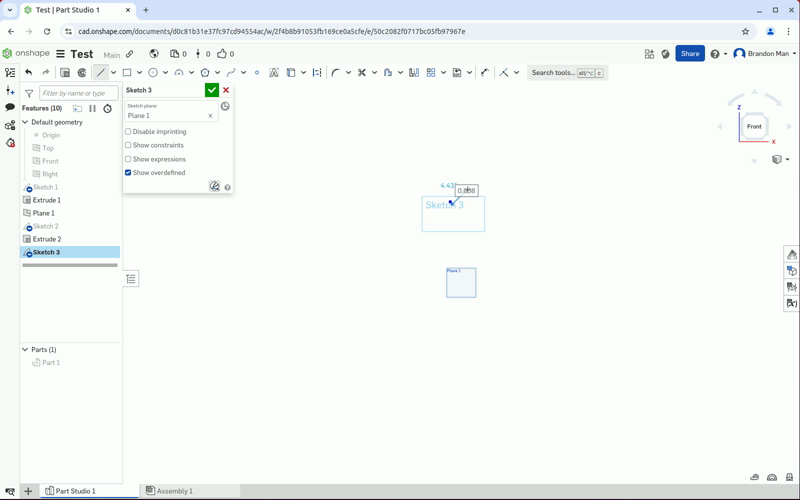
key_down(shift)
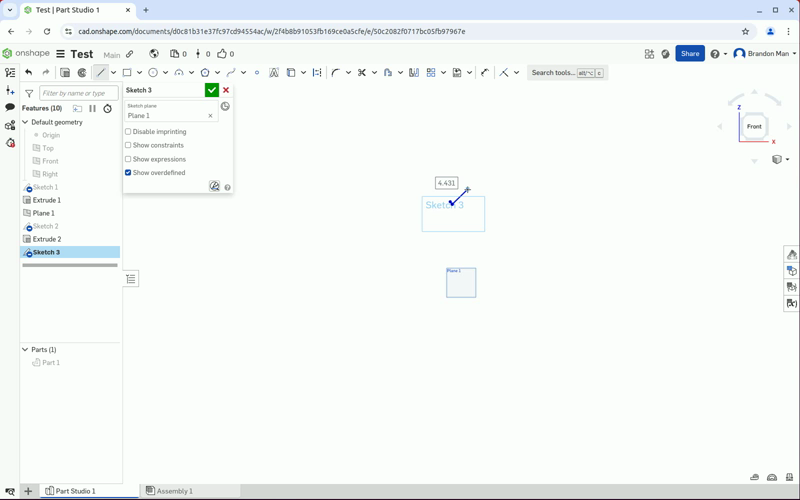
mouse_move(498, 189)
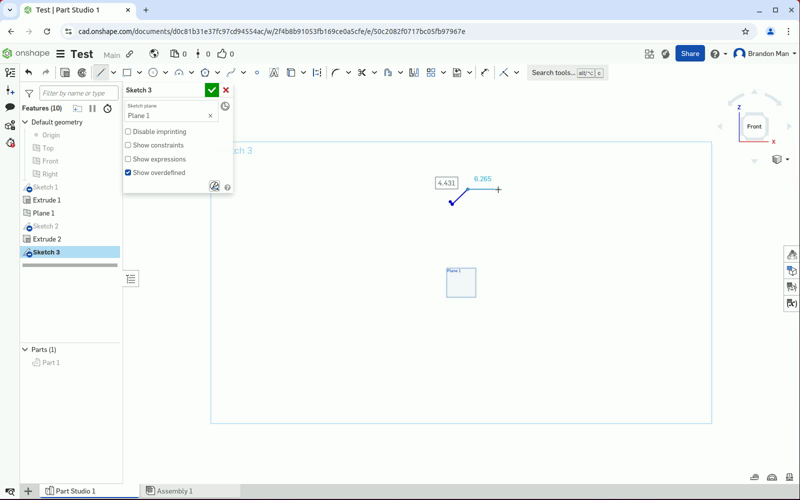
mouse_move(489, 211)
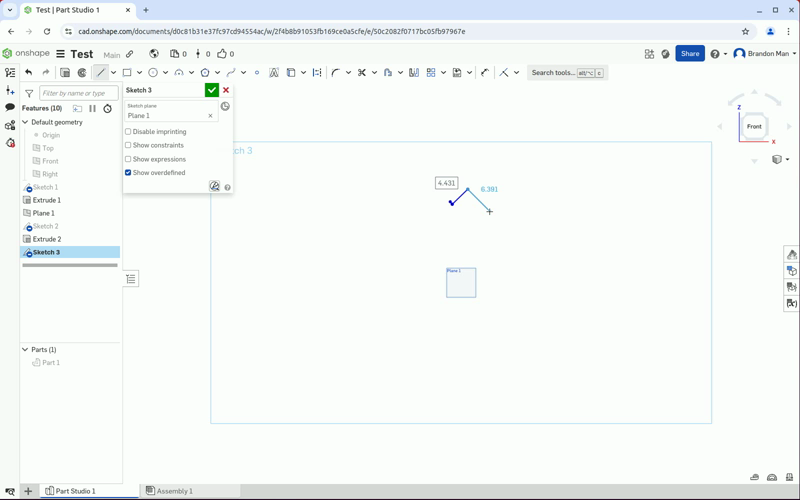
click(489, 211)
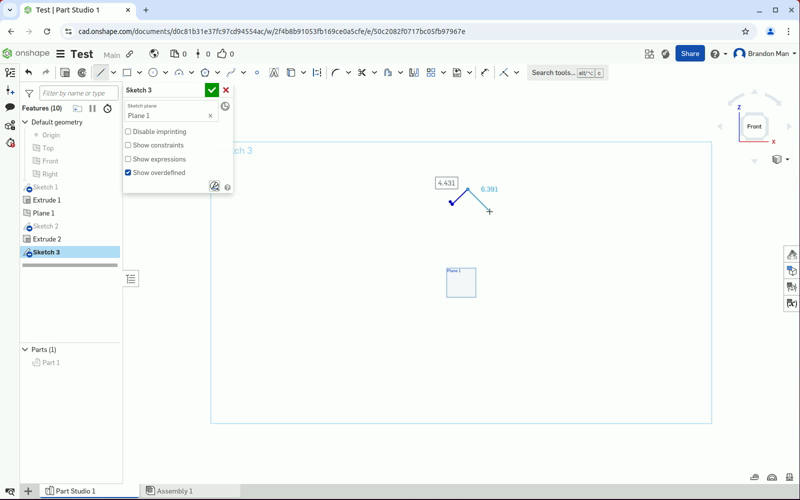
key_up(shift)
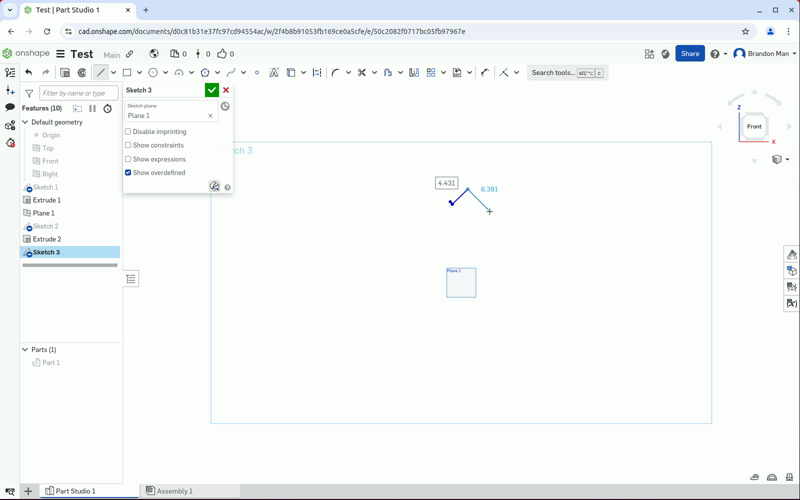
key_down(shift)
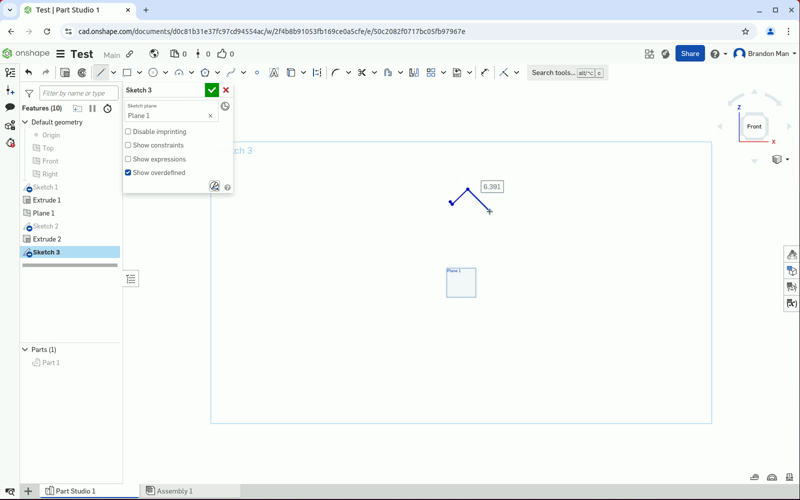
mouse_move(519, 211)
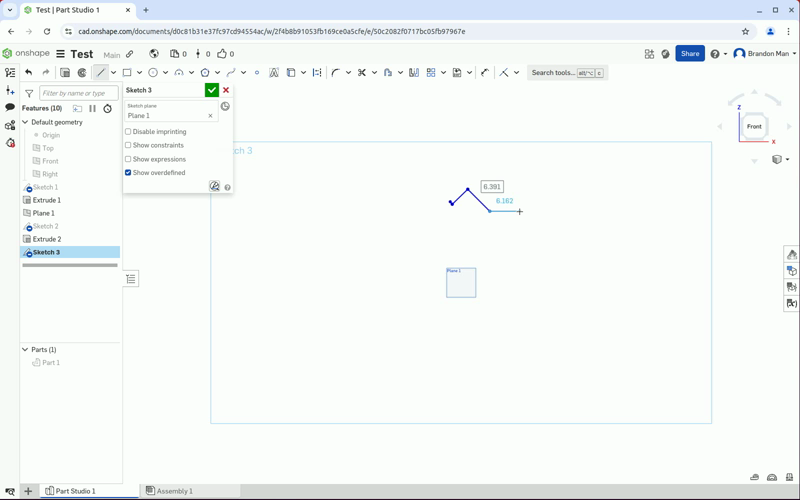
mouse_move(492, 209)
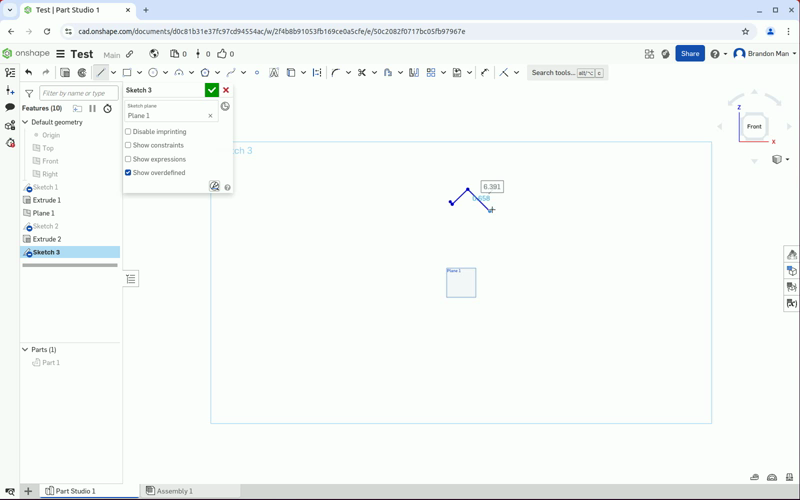
scroll(6)
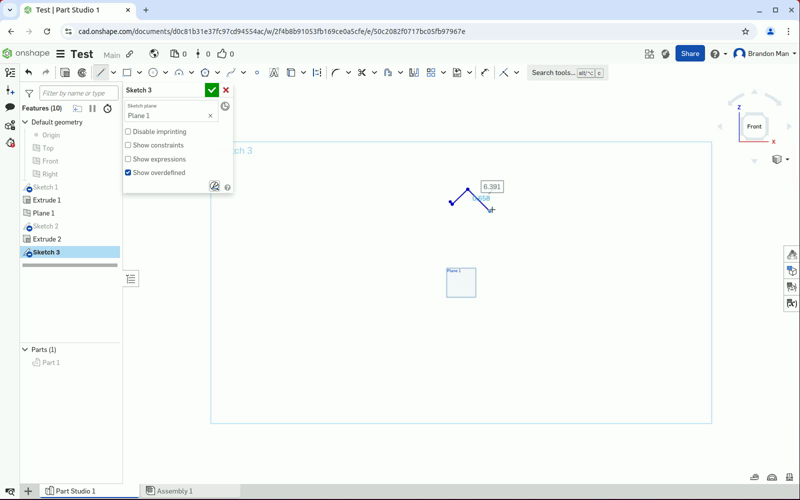
scroll(6)
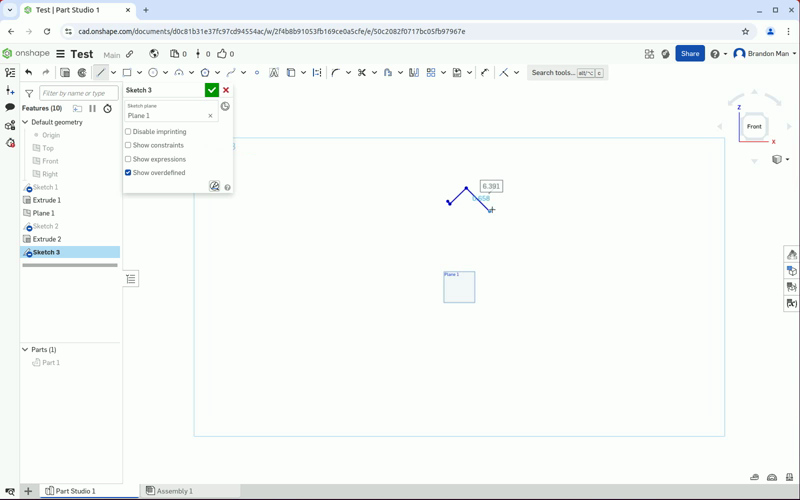
scroll(6)
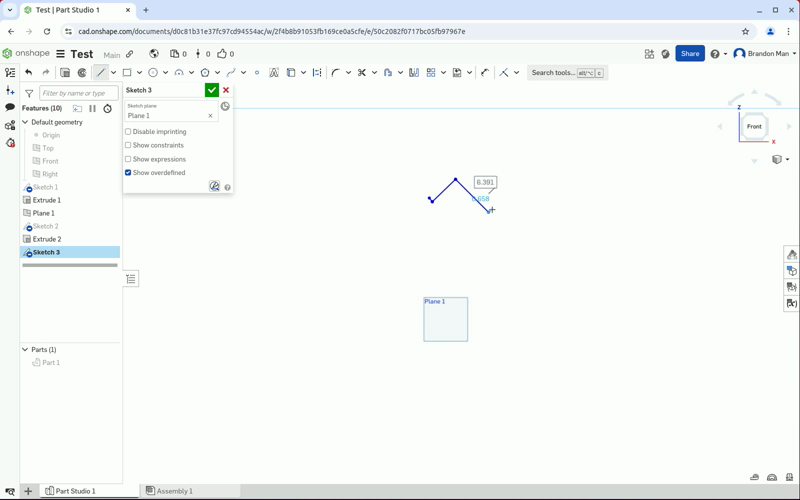
scroll(6)
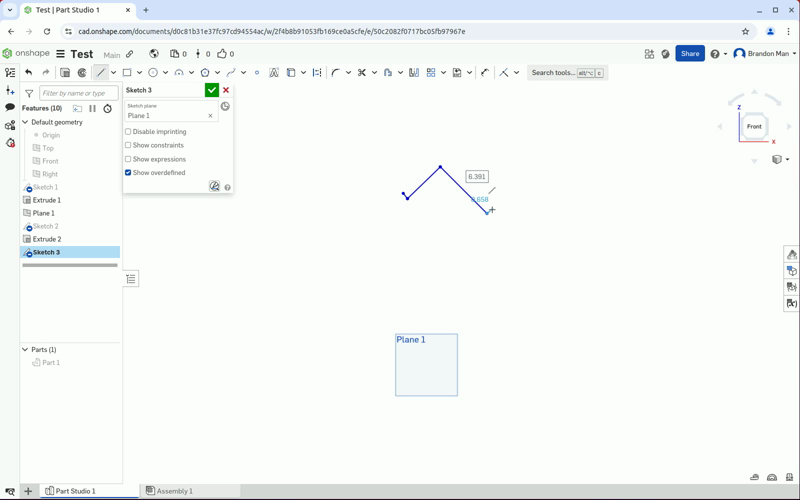
scroll(6)
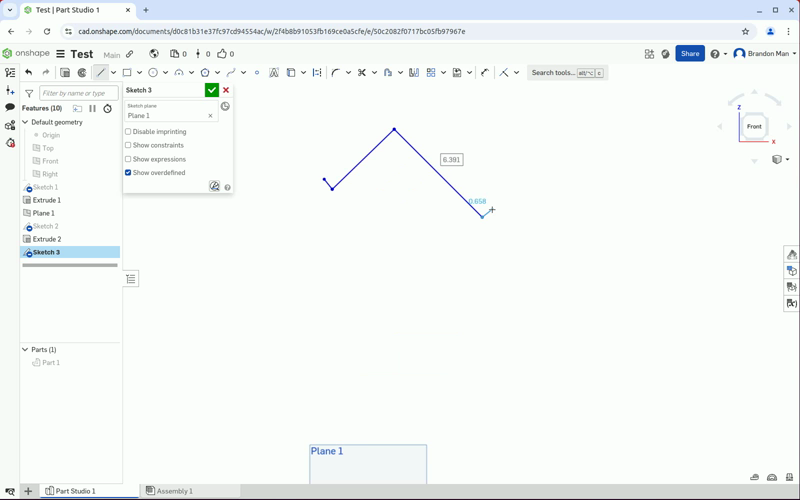
scroll(6)
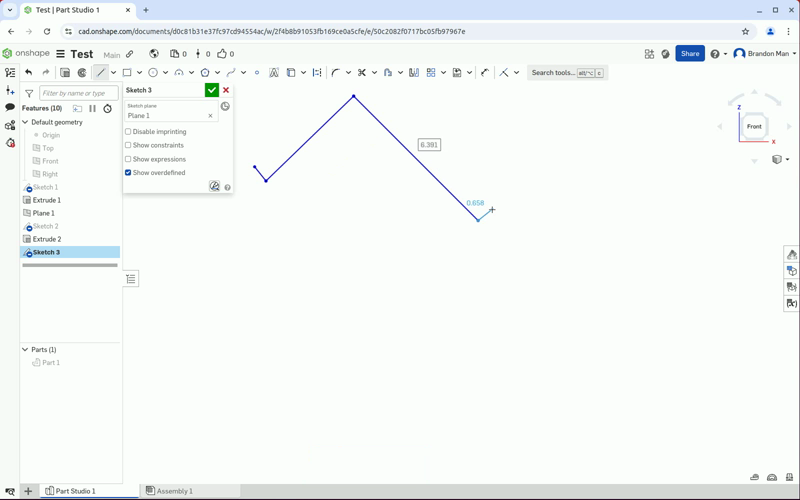
scroll(6)
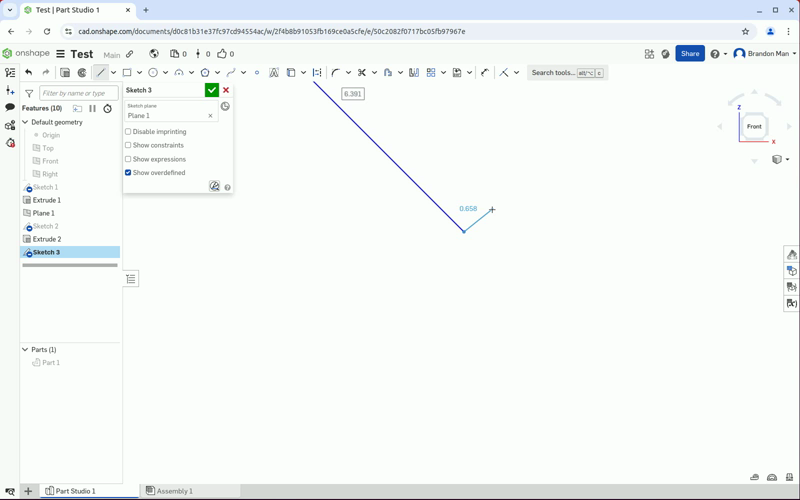
click(492, 209)
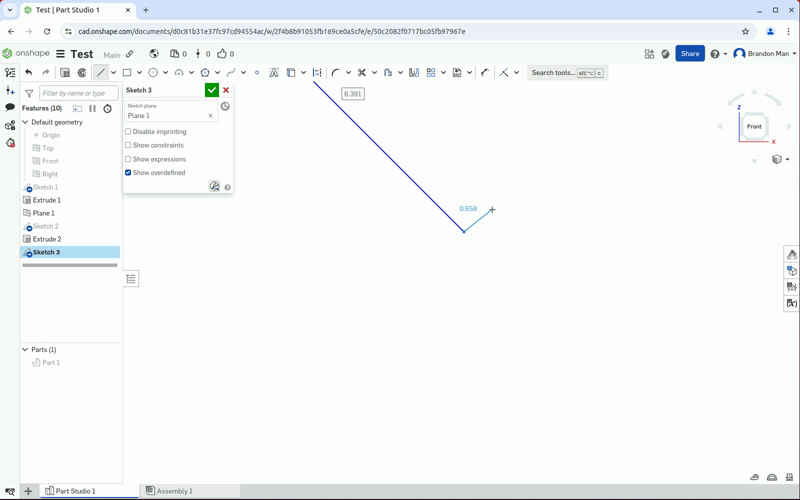
scroll(-6)
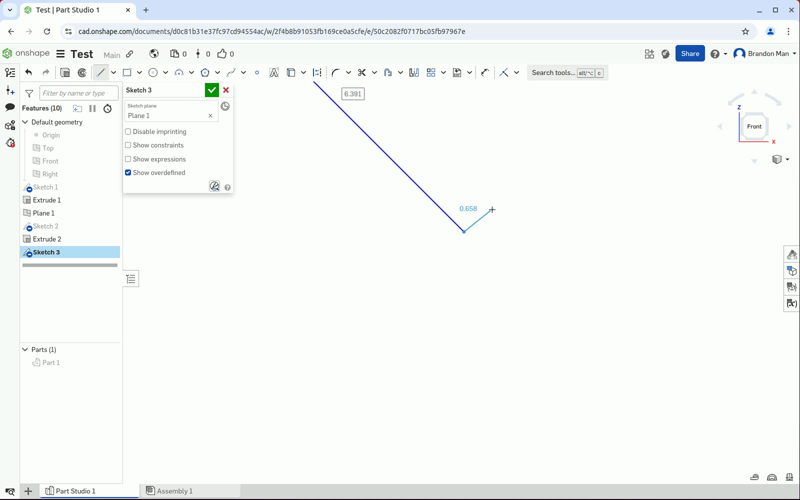
scroll(-6)
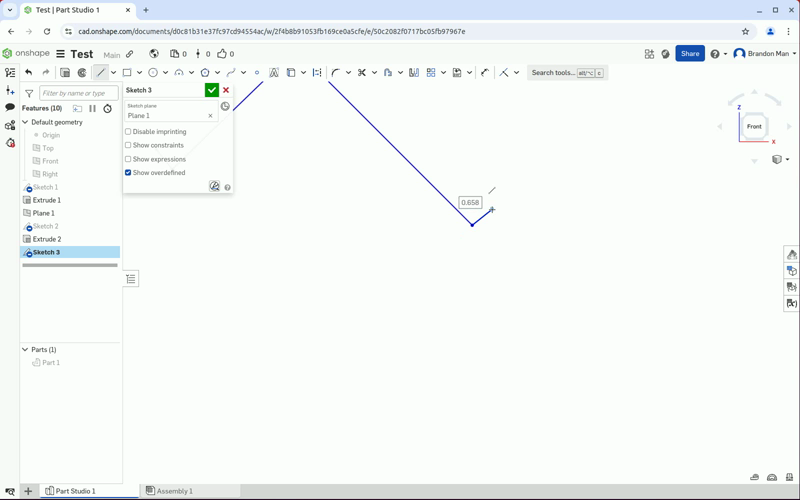
scroll(-6)
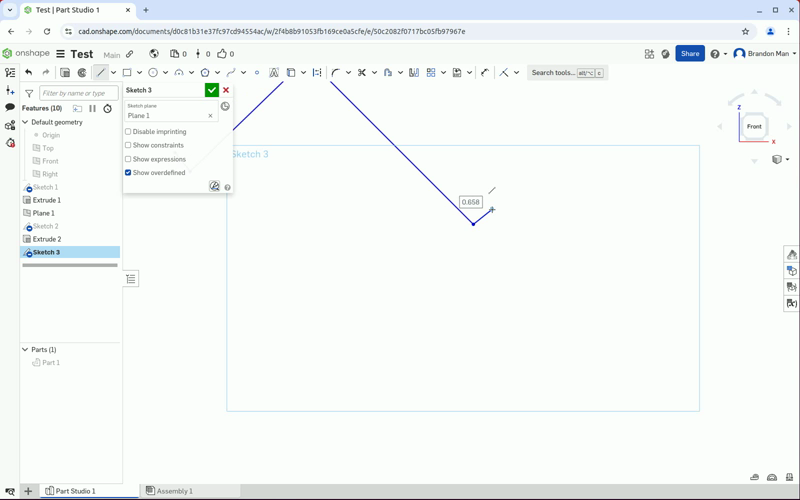
scroll(-6)
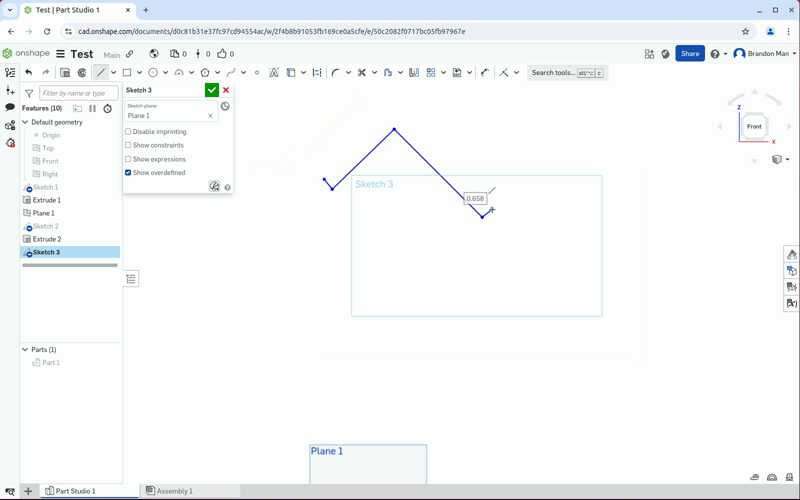
scroll(-6)
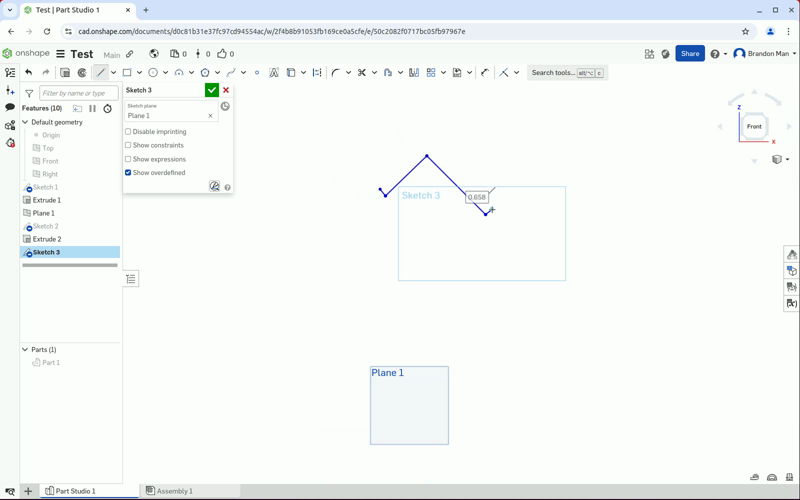
scroll(-6)
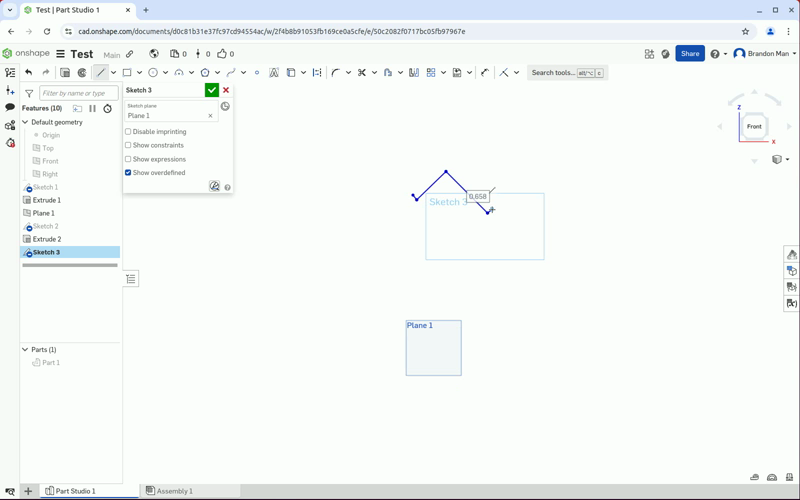
scroll(-6)
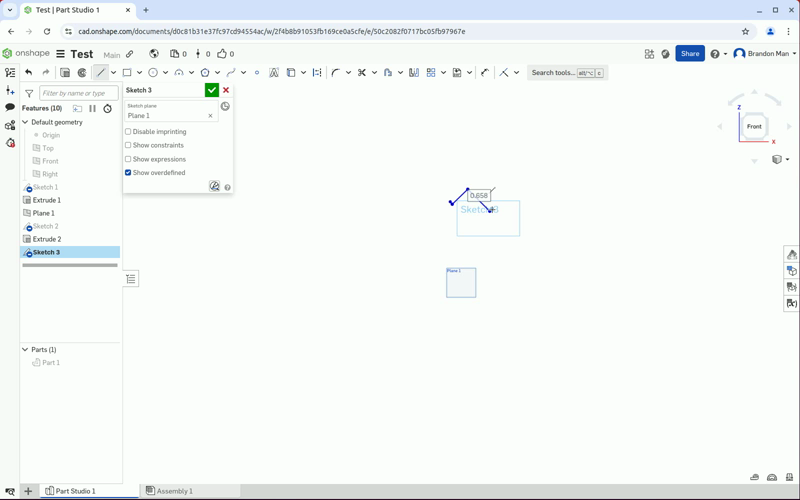
key_up(shift)
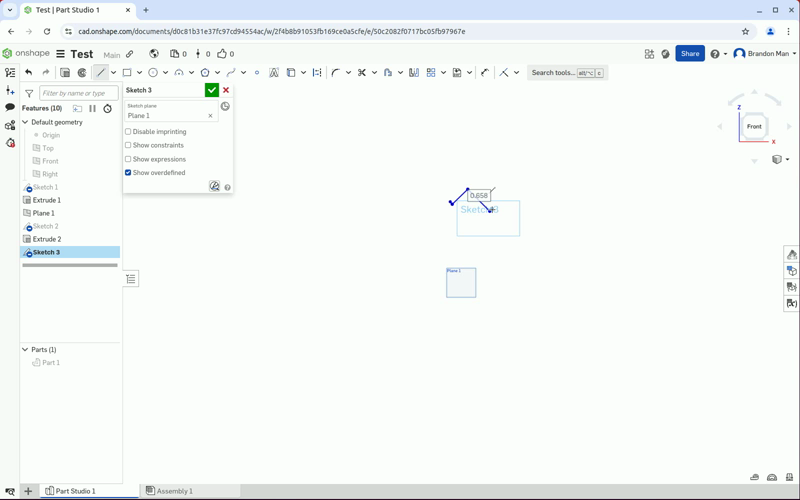
key_down(shift)
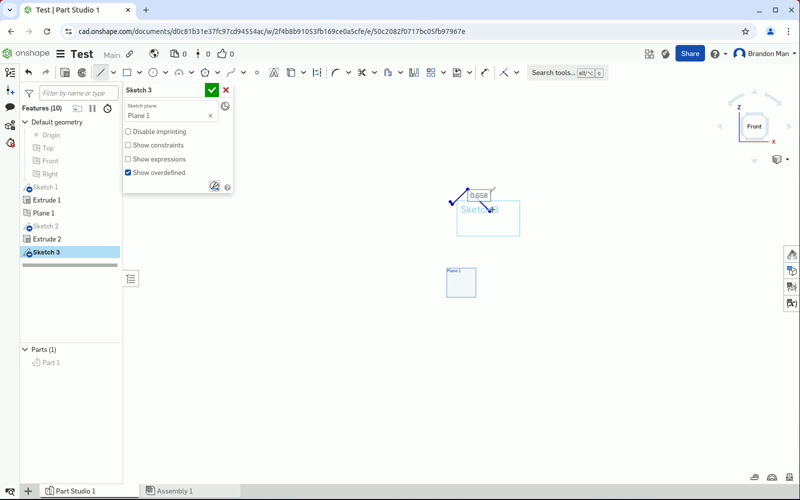
mouse_move(522, 209)
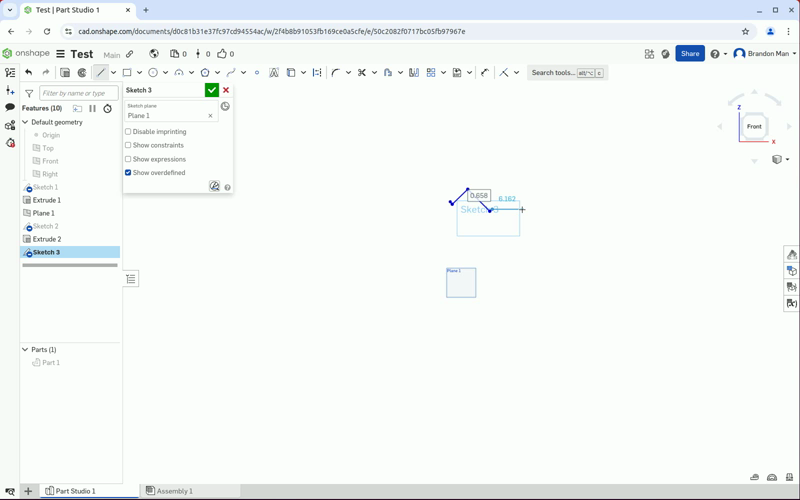
mouse_move(467, 184)
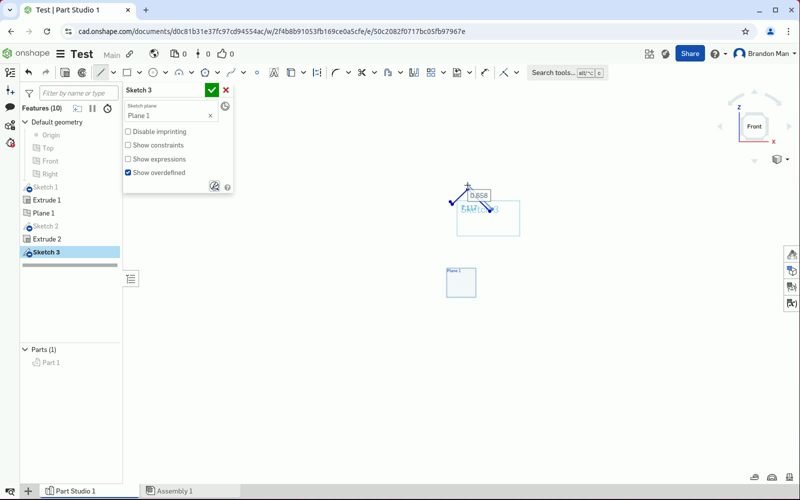
click(467, 184)
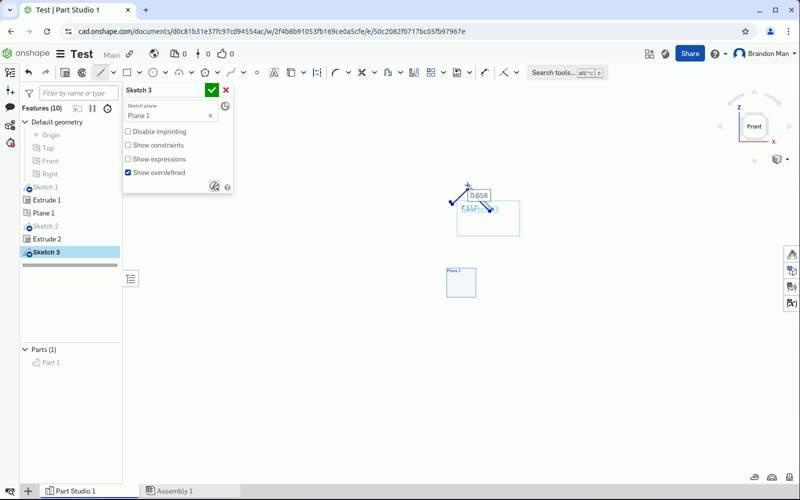
key_up(shift)
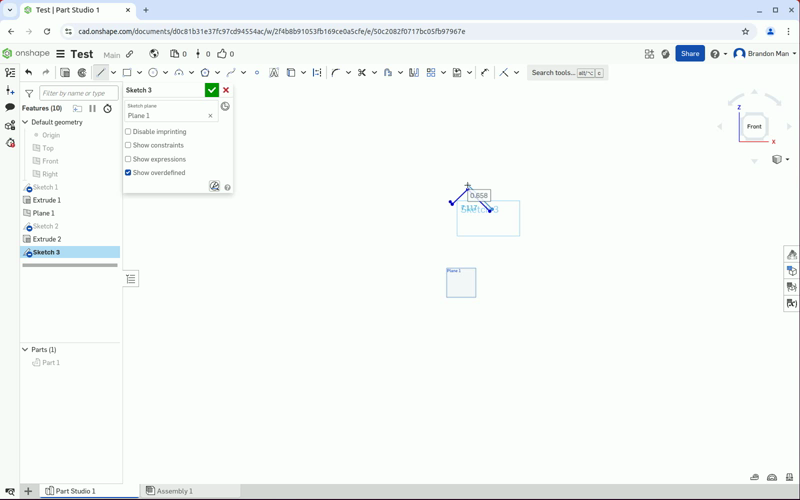
mouse_move(498, 184)
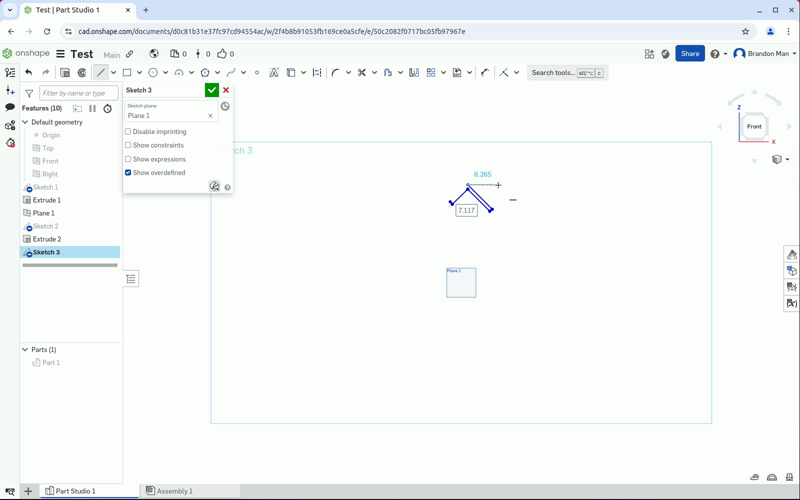
key_down(shift)
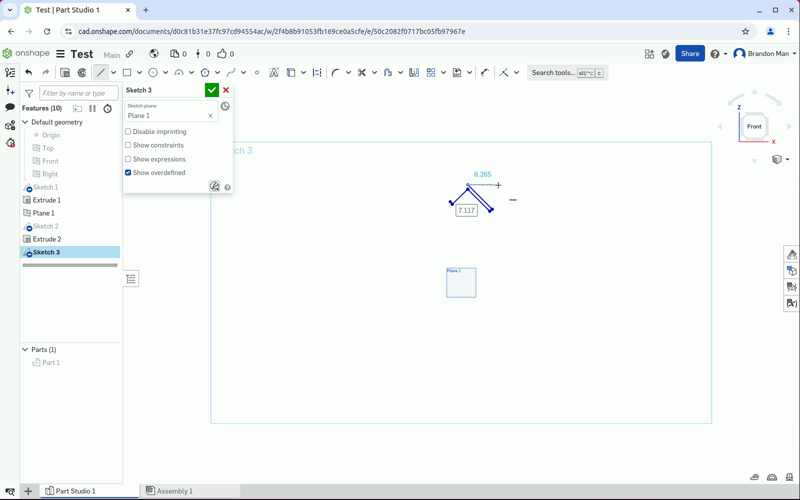
mouse_move(450, 201)
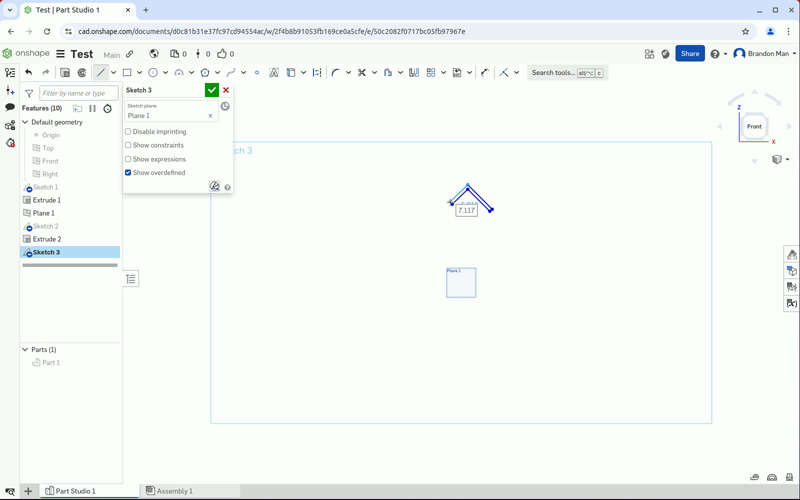
scroll(6)
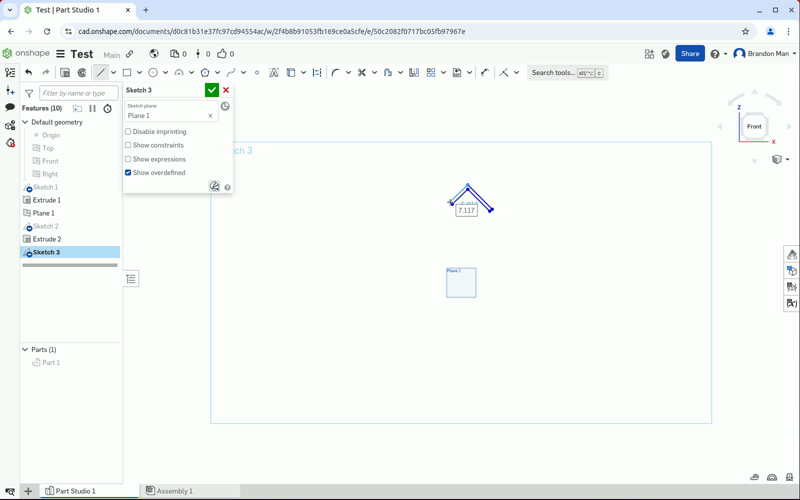
scroll(6)
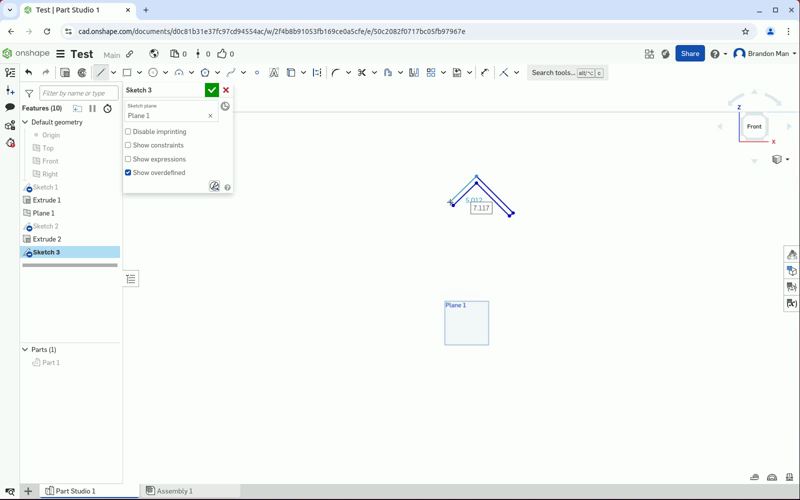
scroll(6)
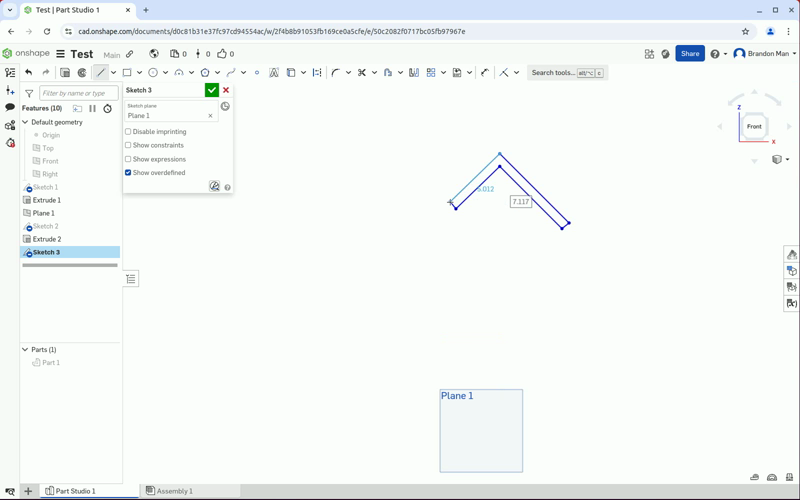
scroll(6)
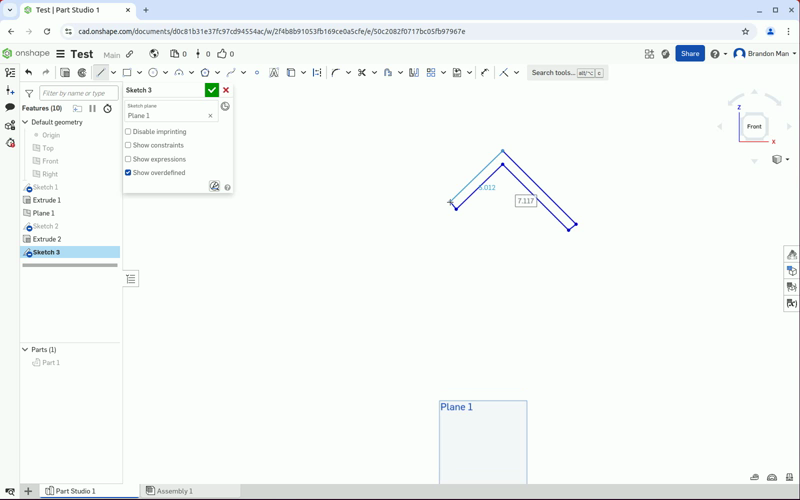
scroll(6)
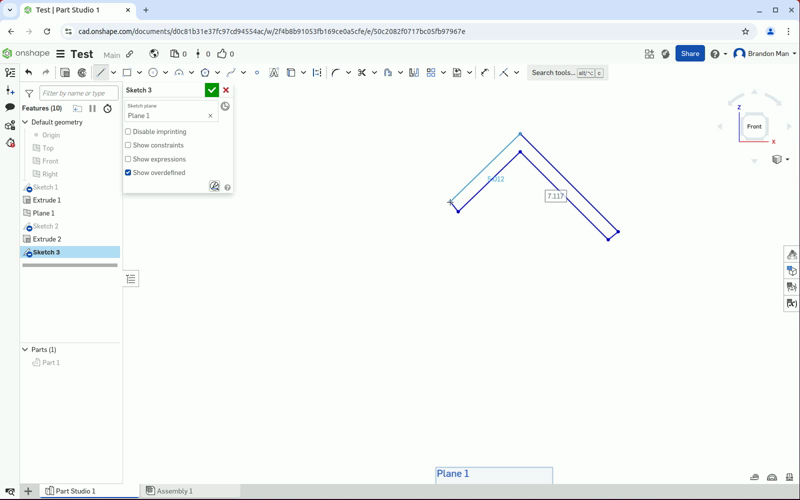
scroll(6)
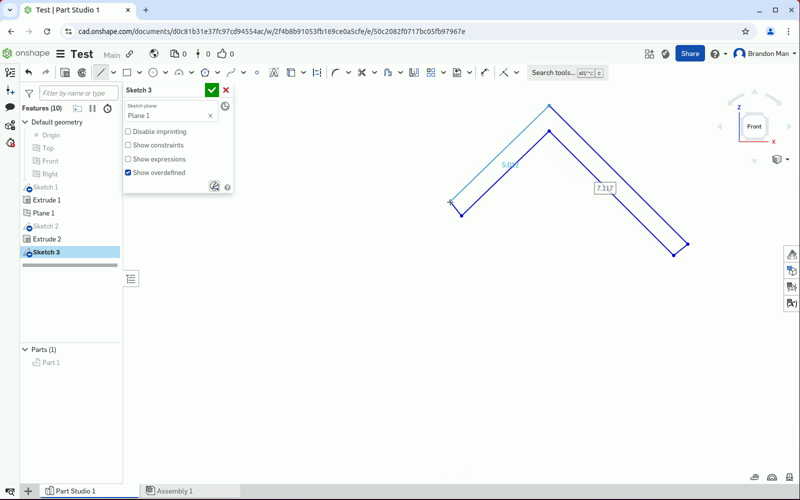
scroll(6)
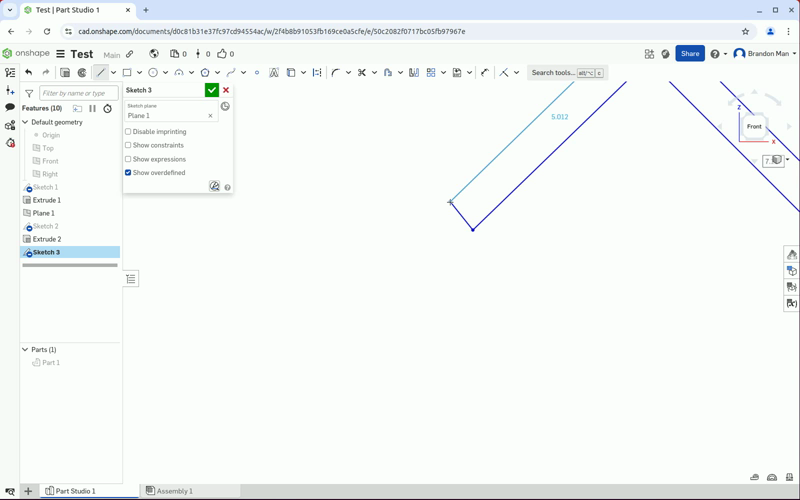
key_up(shift)
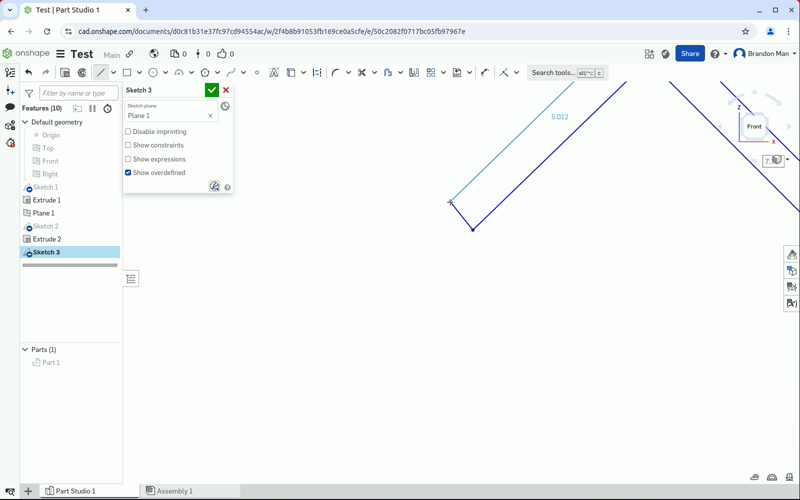
click(450, 201)
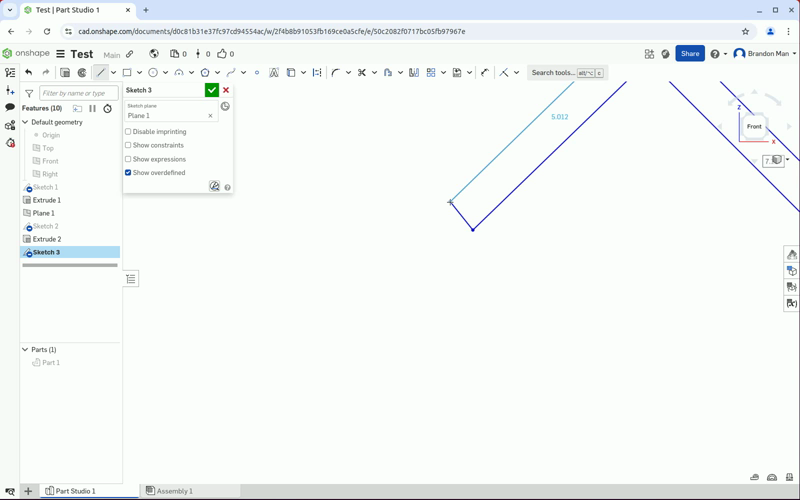
scroll(-6)
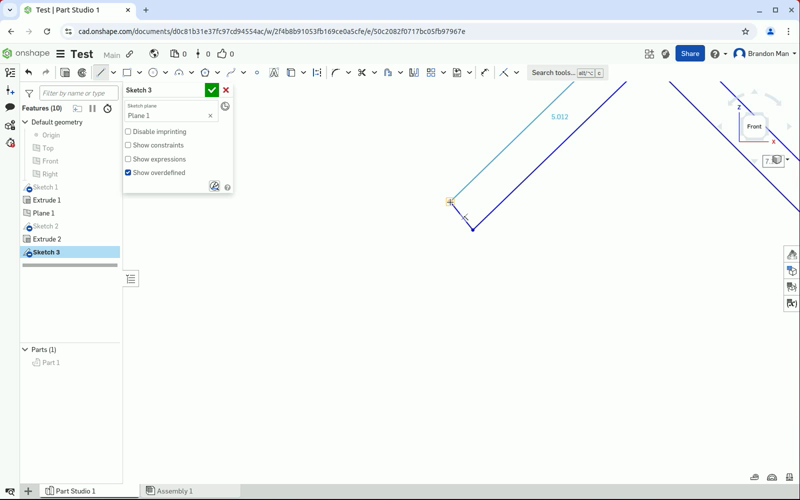
scroll(-6)
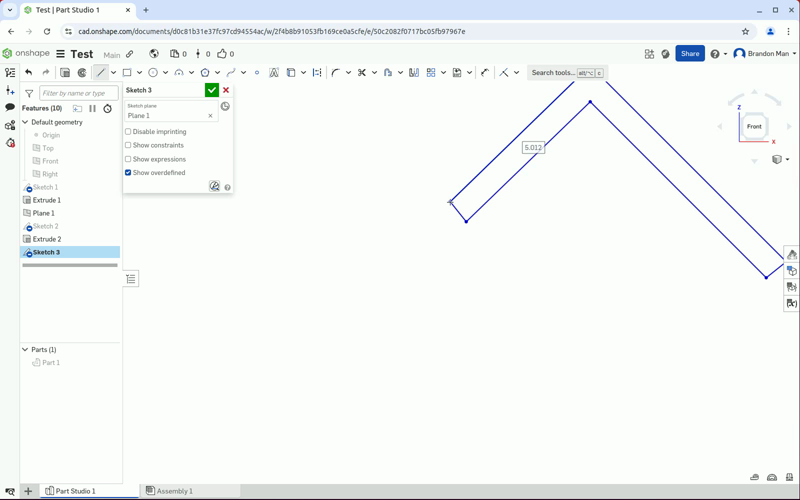
scroll(-6)
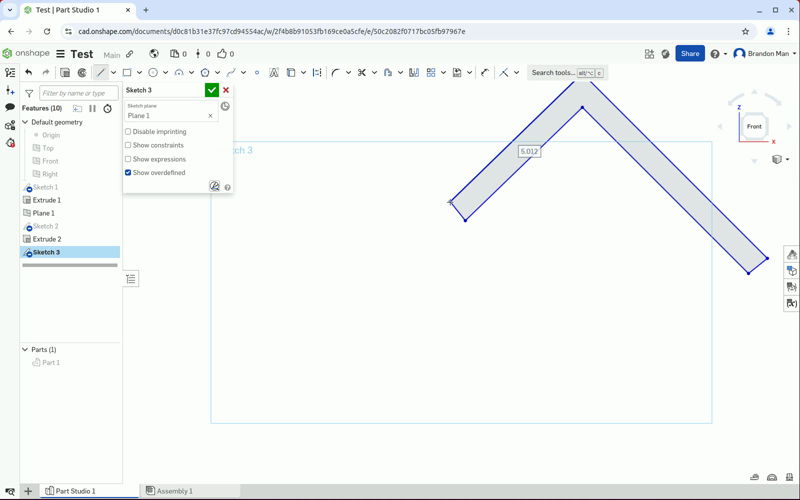
scroll(-6)
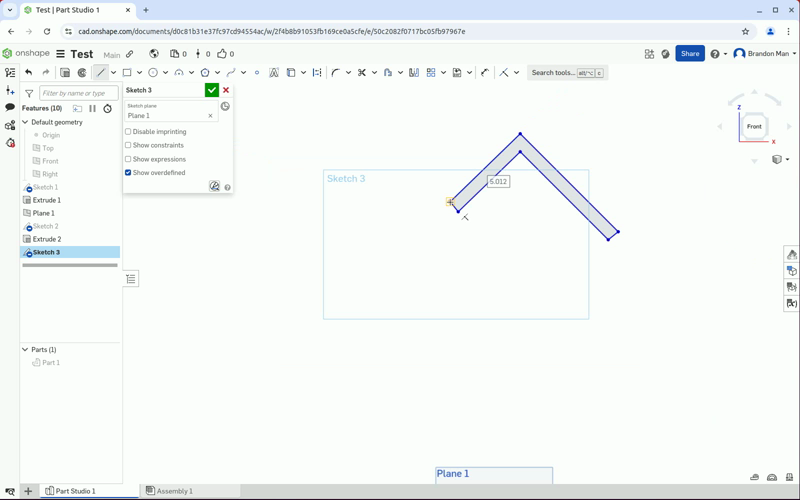
scroll(-6)
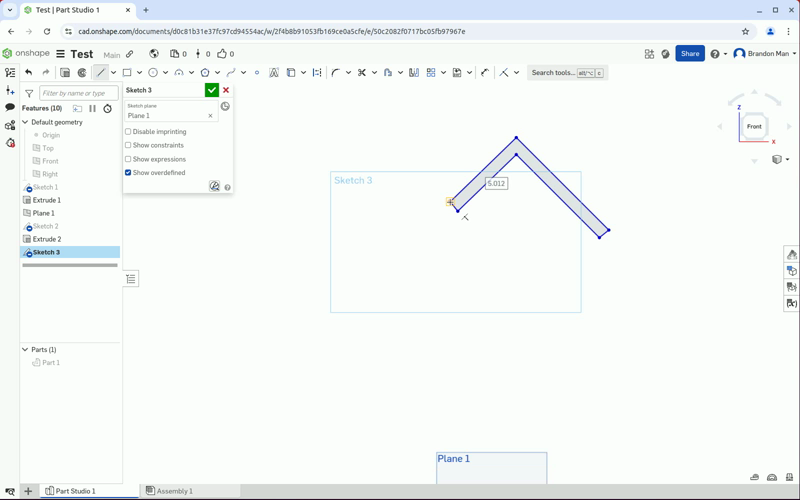
scroll(-6)
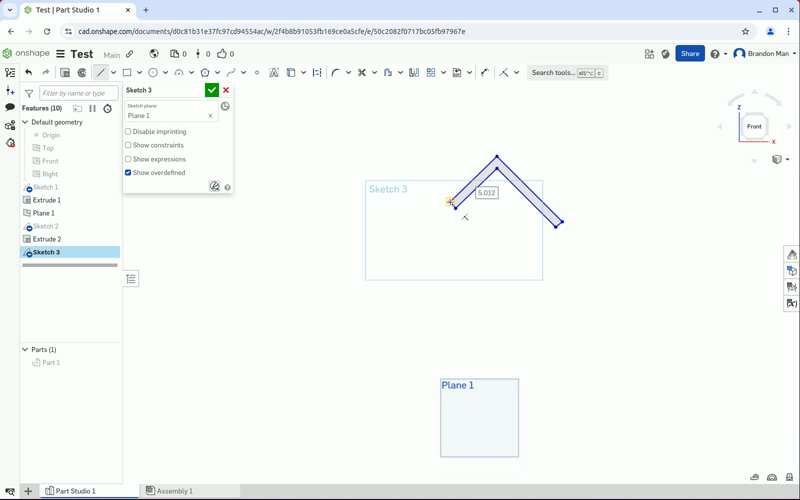
scroll(-6)
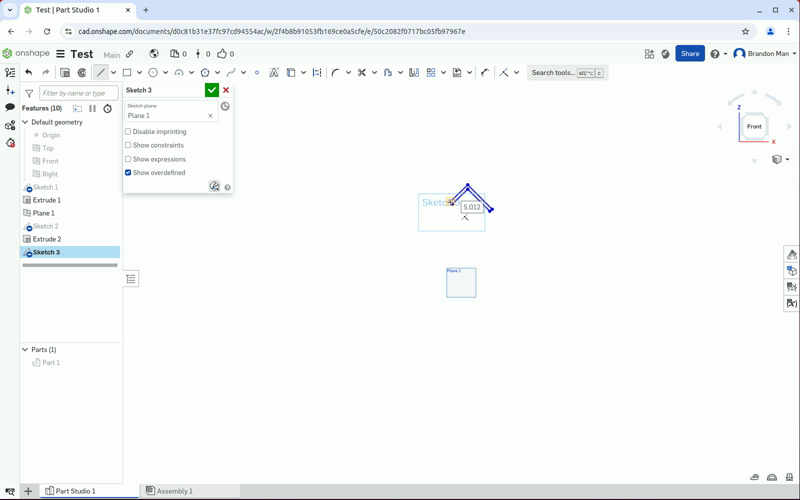
key(esc)
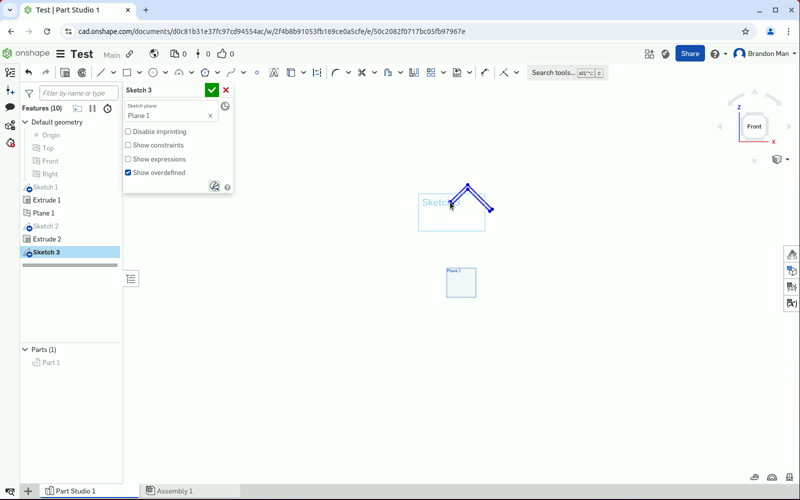
mouse_move(461, 191)
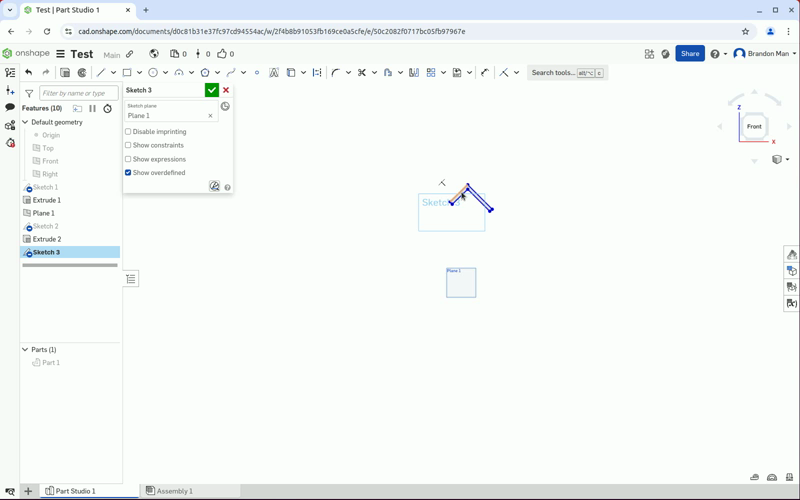
scroll(6)
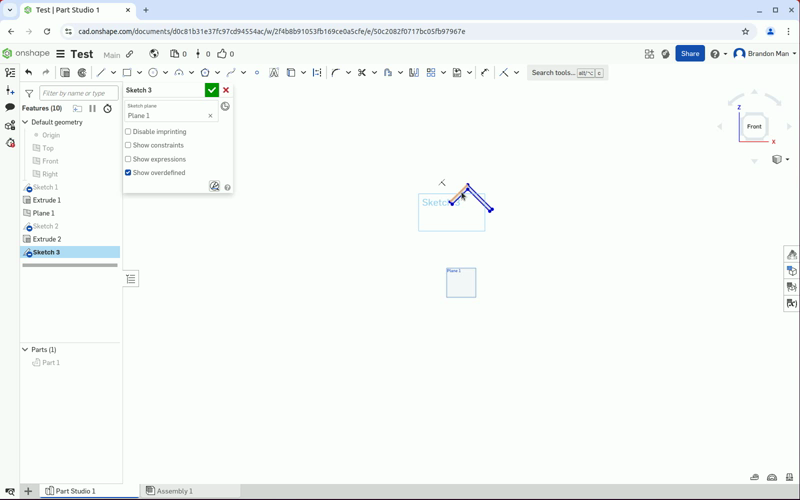
scroll(6)
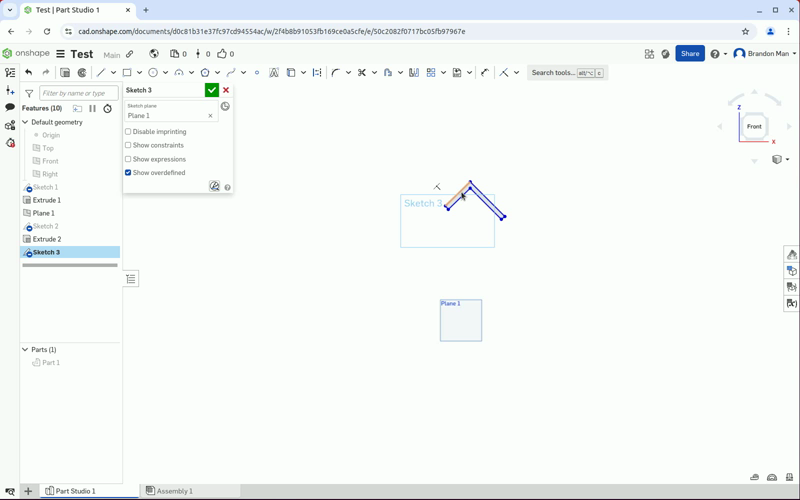
scroll(6)
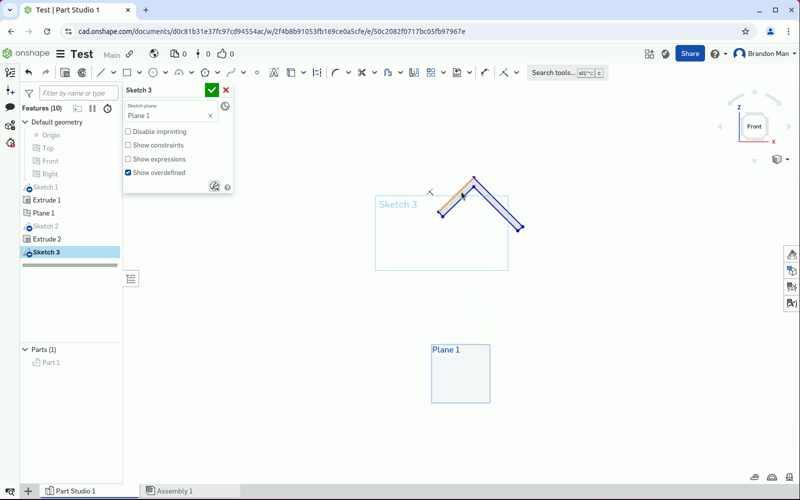
scroll(6)
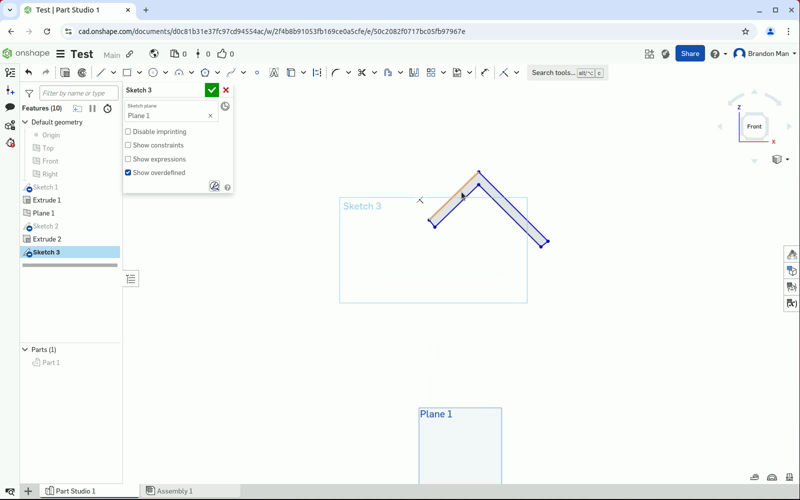
scroll(6)
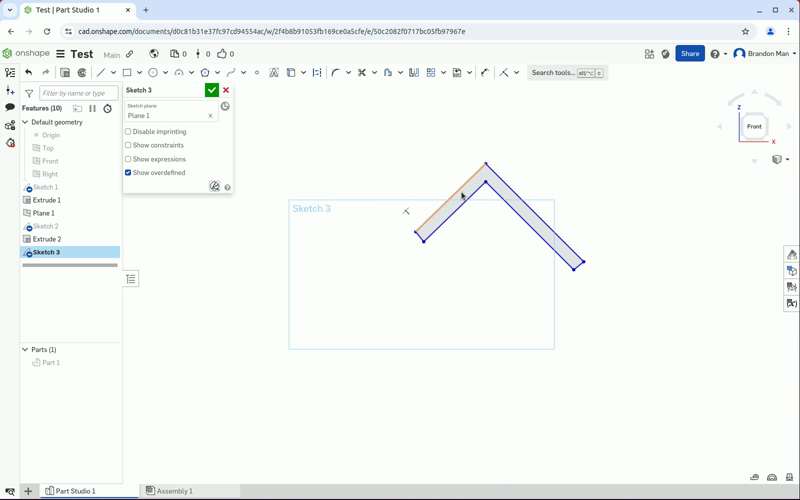
scroll(6)
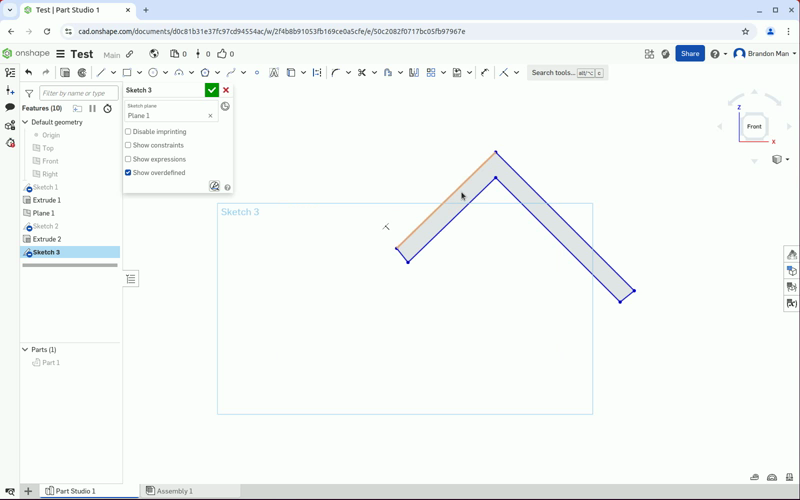
scroll(6)
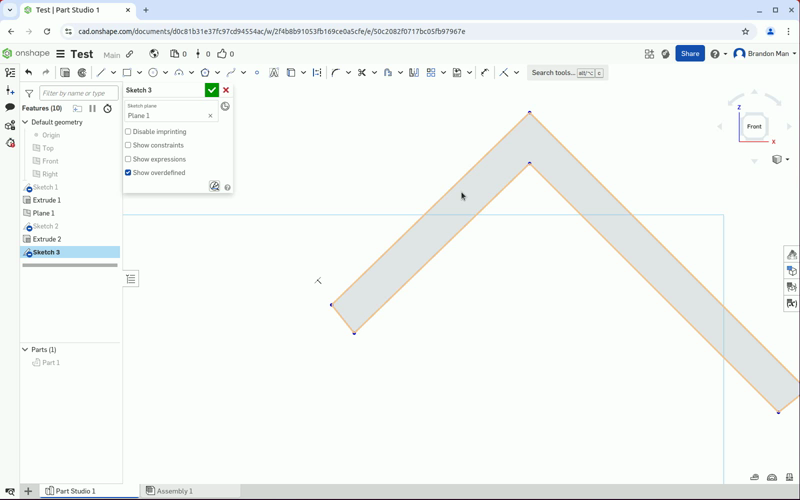
click(461, 191)
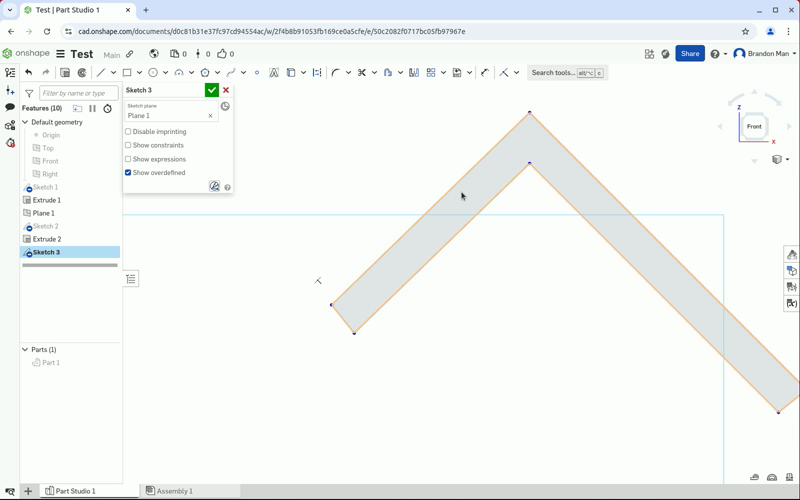
scroll(-6)
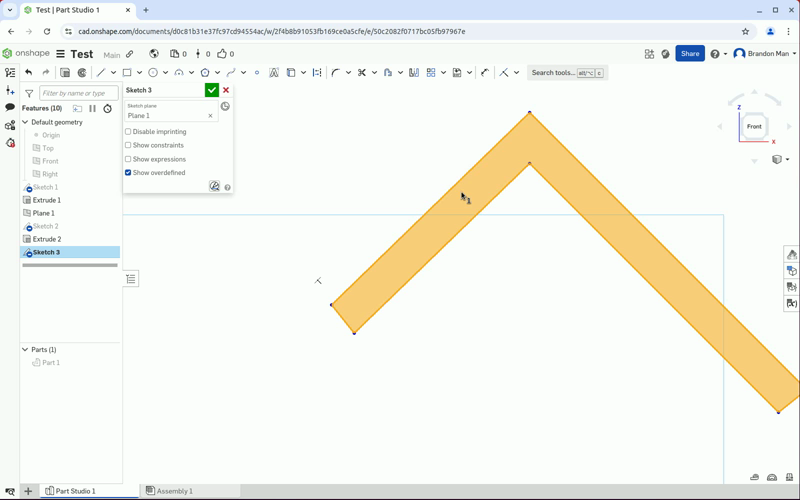
scroll(-6)
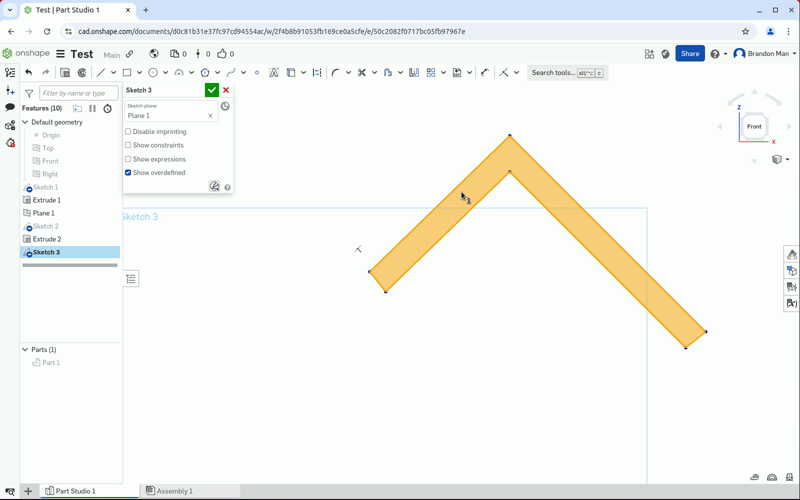
scroll(-6)
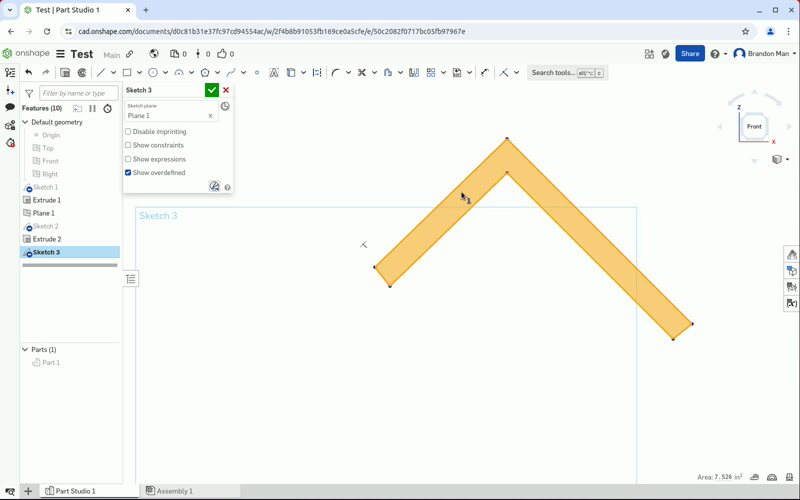
scroll(-6)
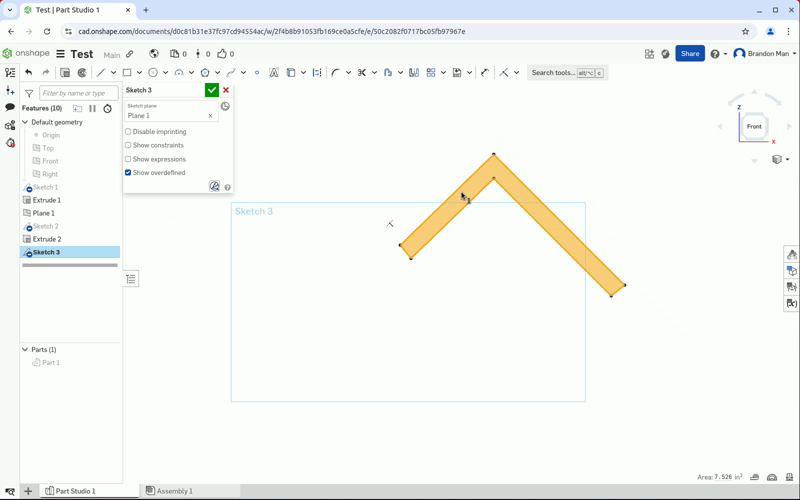
scroll(-6)
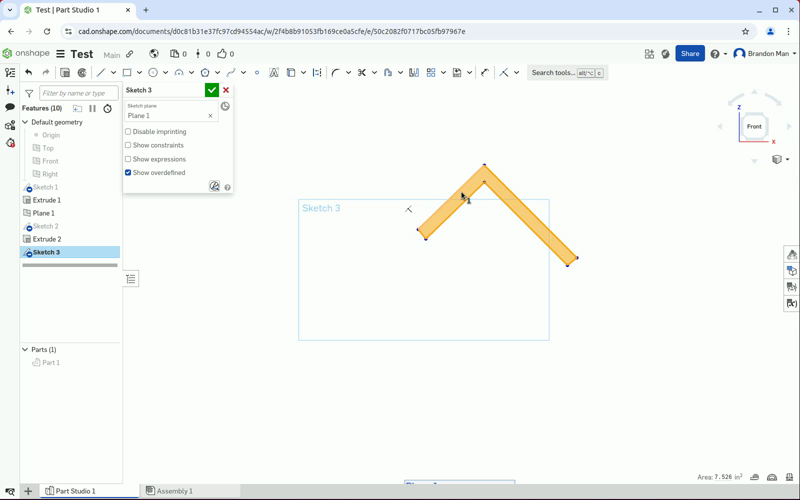
scroll(-6)
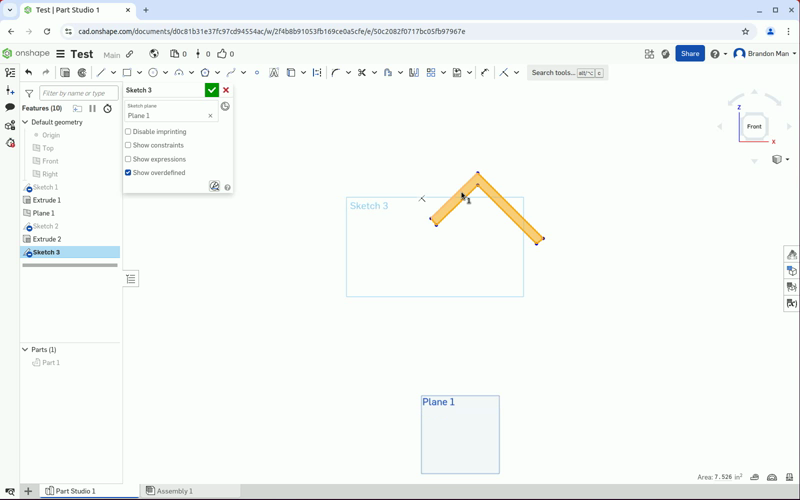
scroll(-6)
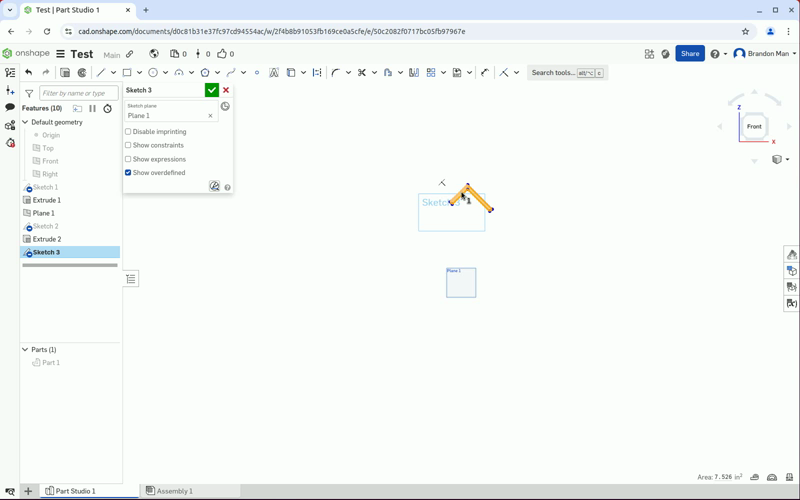
mouse_move(73, 352)
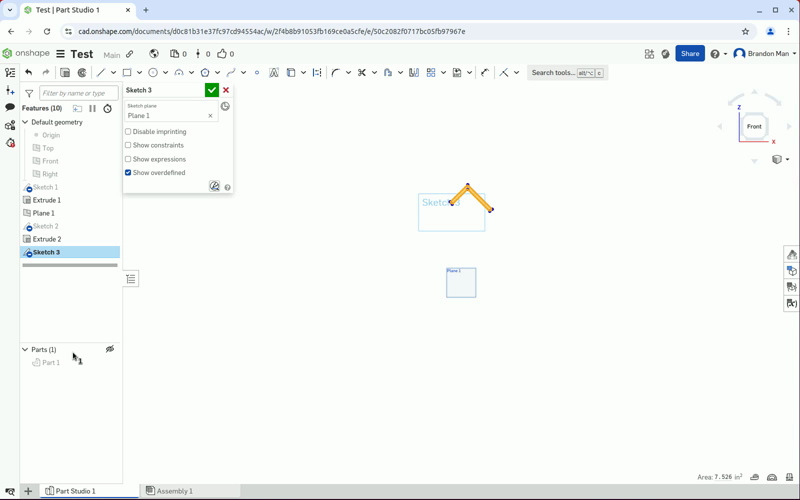
key(shift+y)
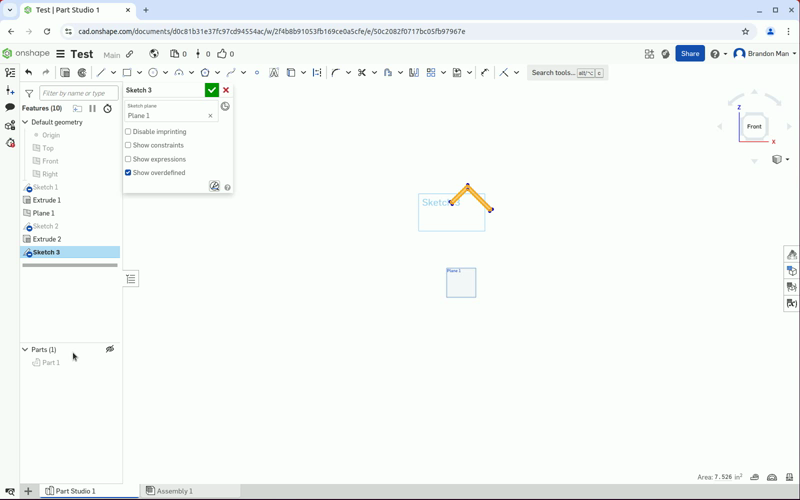
key(shift+e)
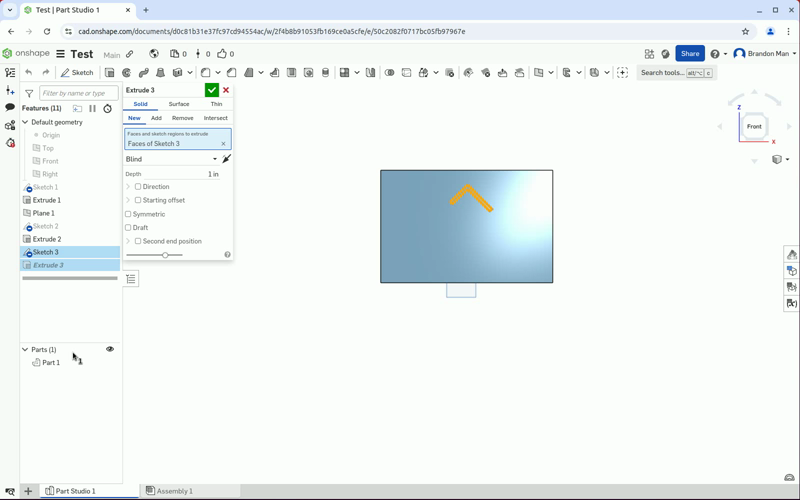
mouse_move(143, 106)
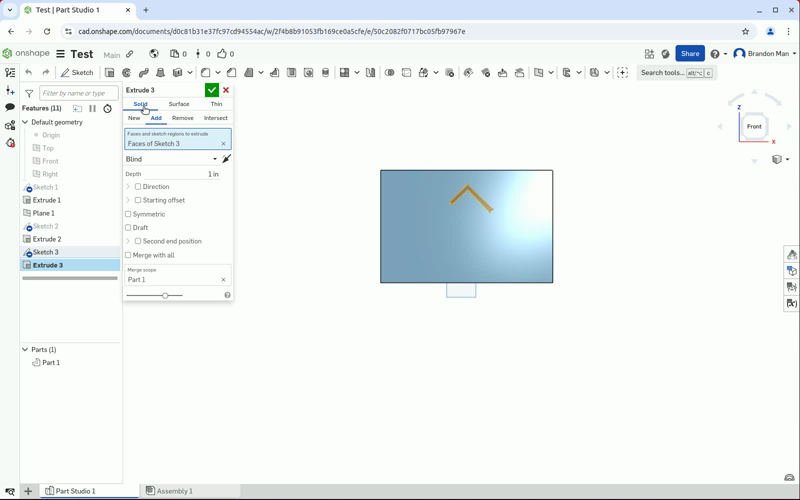
click(143, 106)
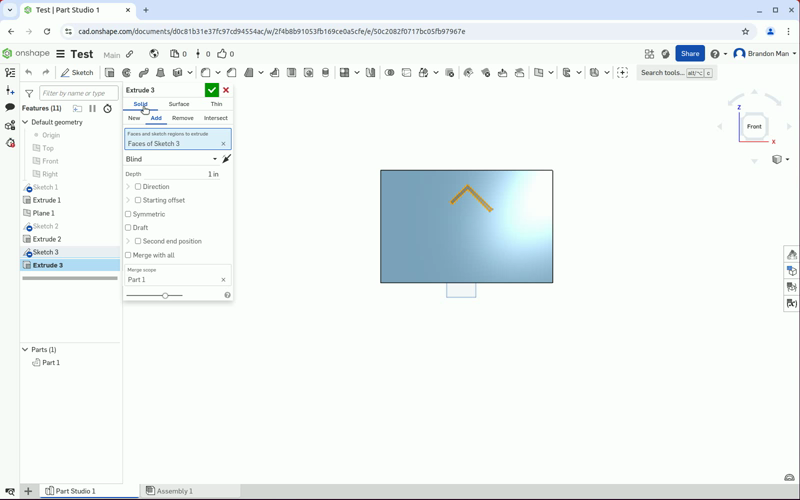
mouse_move(186, 120)
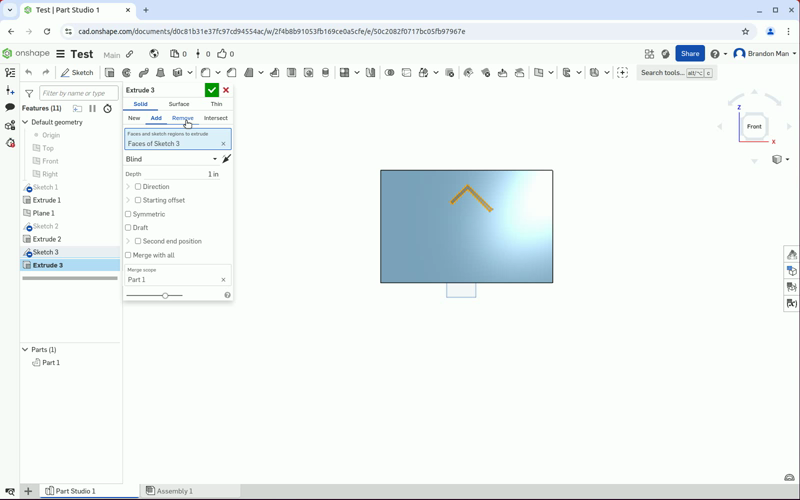
click(186, 120)
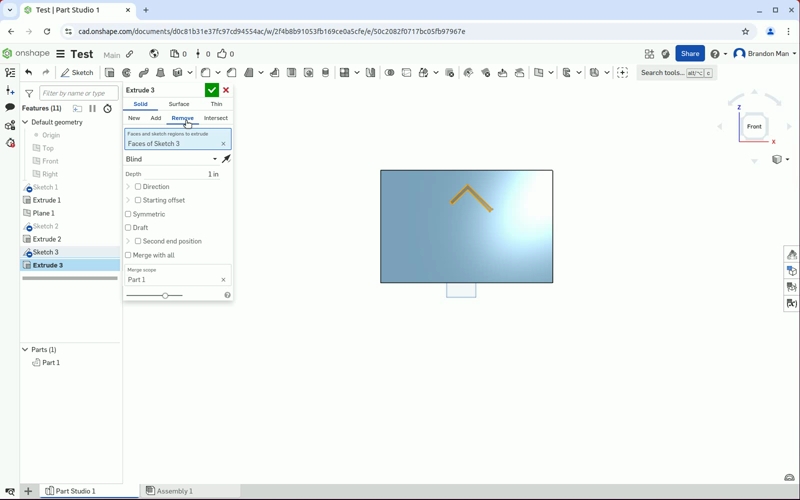
key(tab, 4)
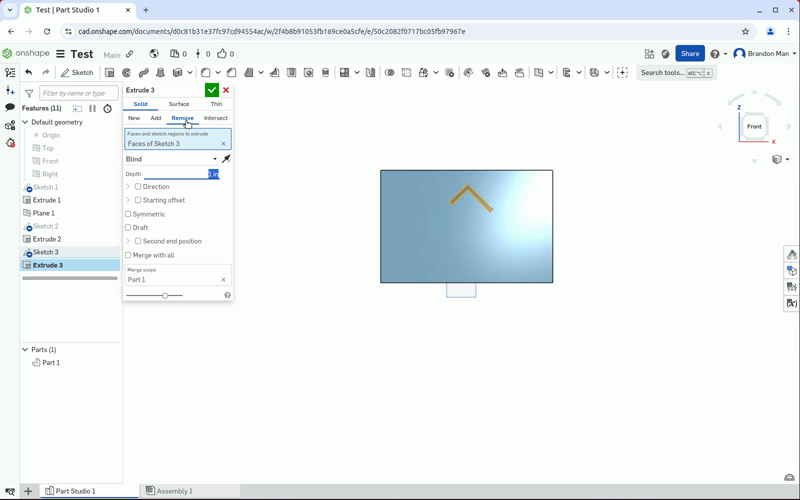
text(18.535)
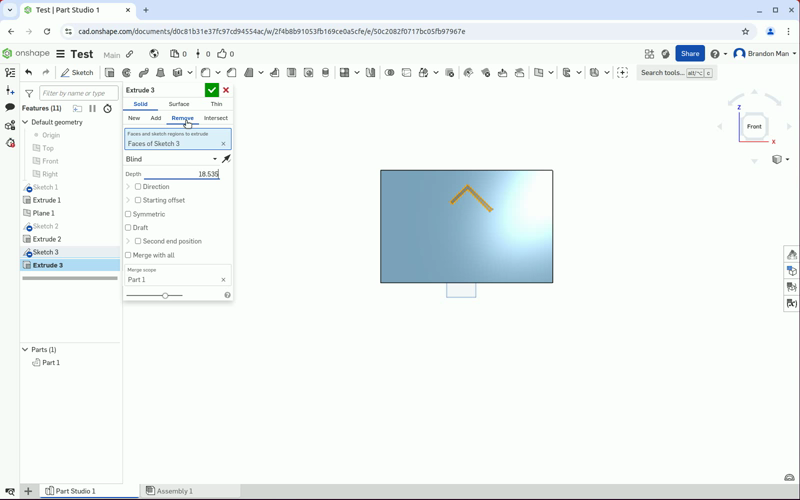
key(tab, 6)
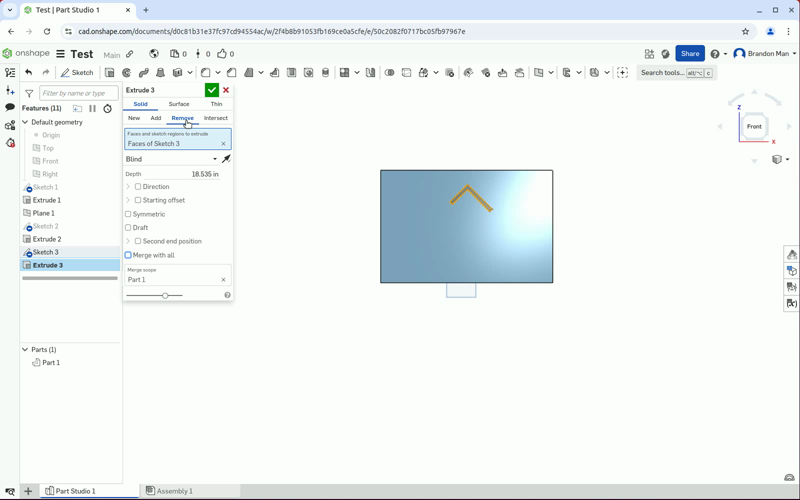
key(space)
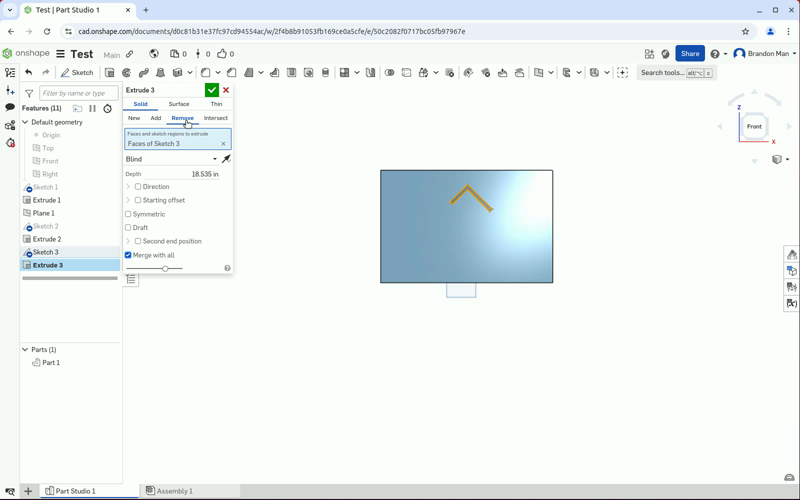
key(enter)
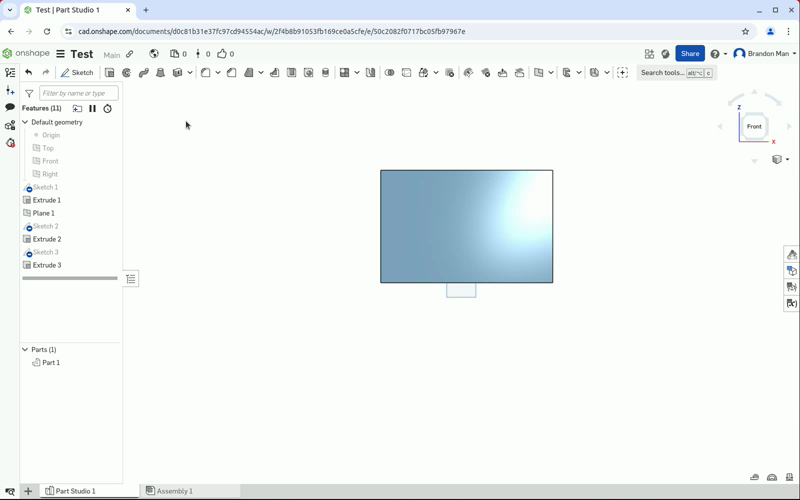
key(shift+h)
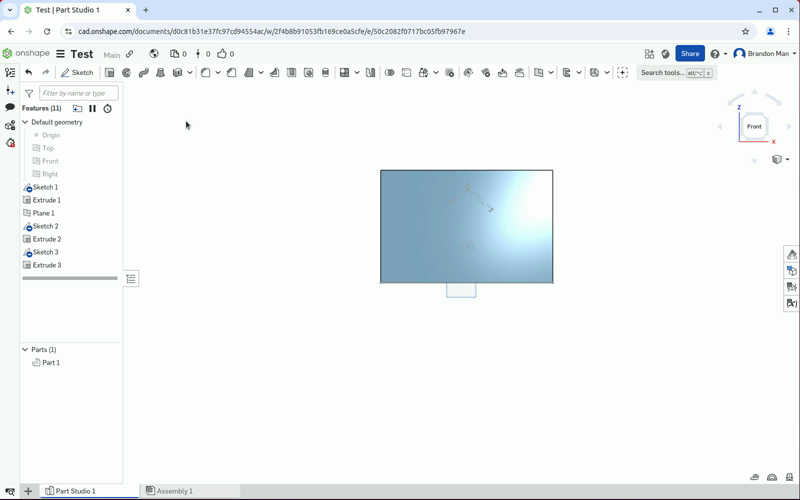
key(shift+h)
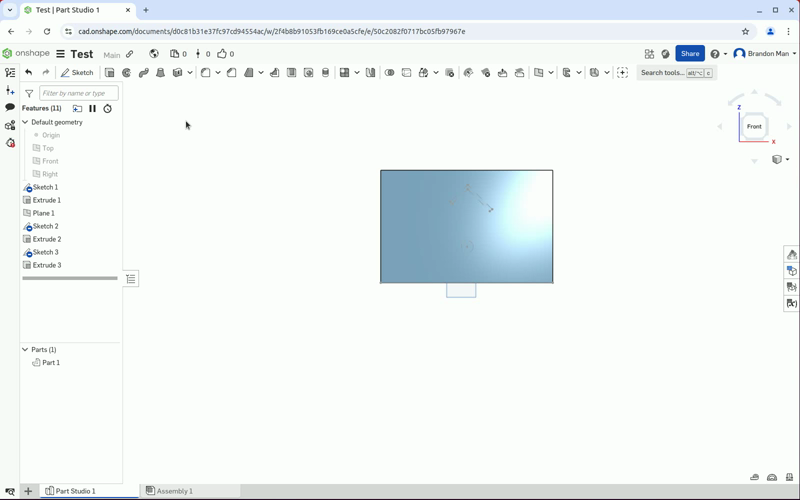
key(shift+7)
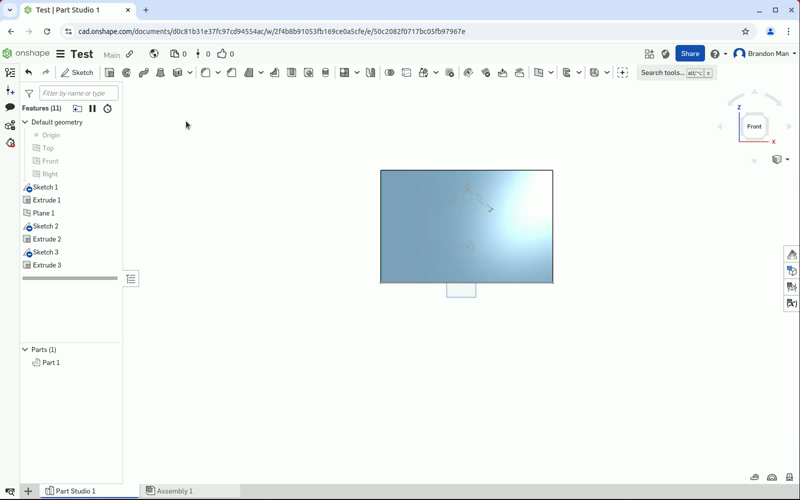
key(left, 2)
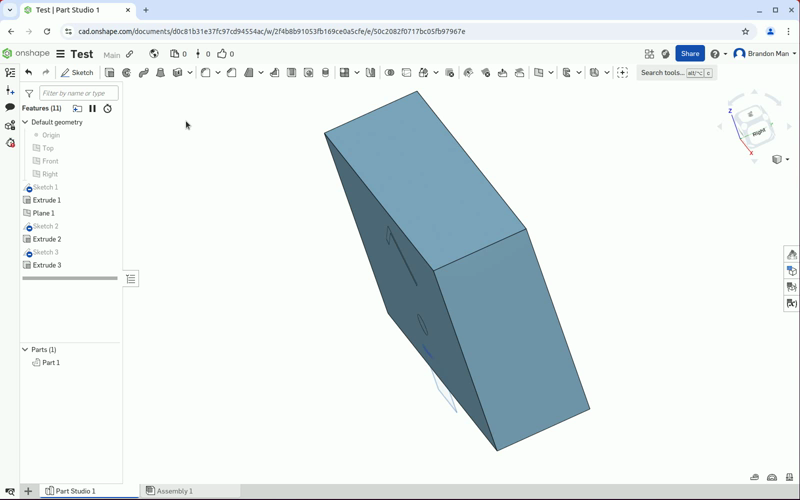
key(down, 2)
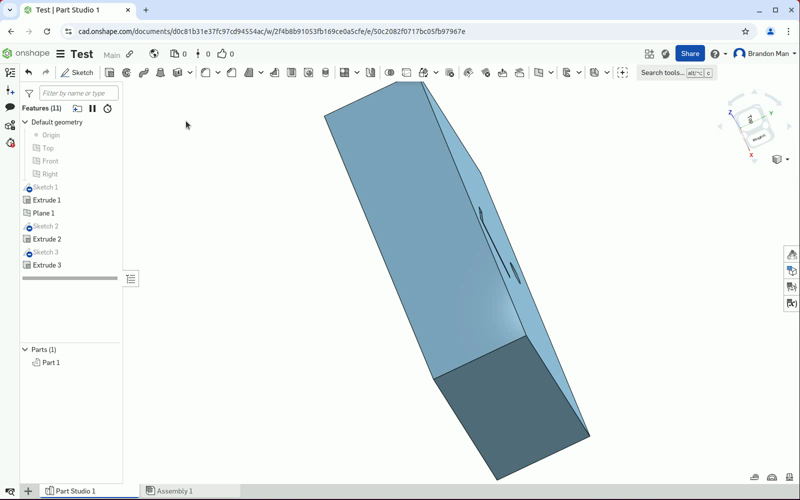
key(up, 2)
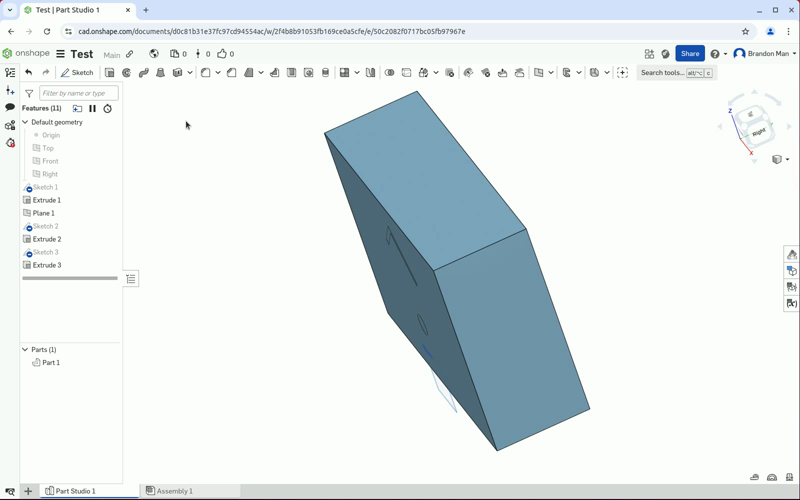
key(right, 2)
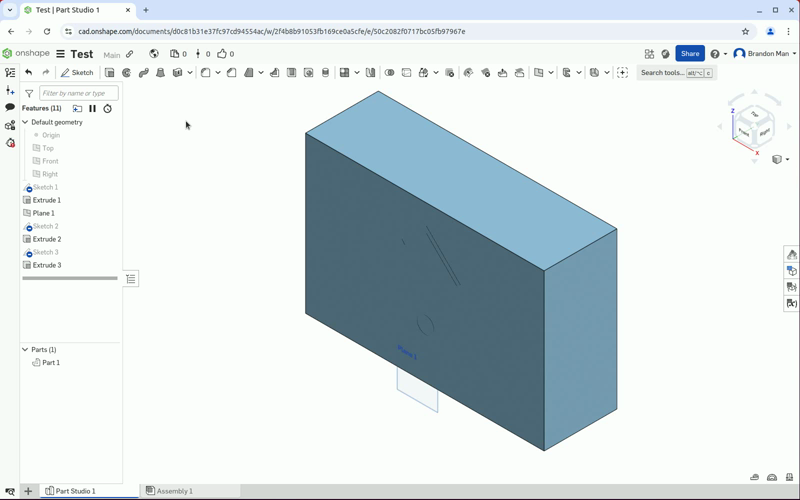
mouse_move(73, 189)
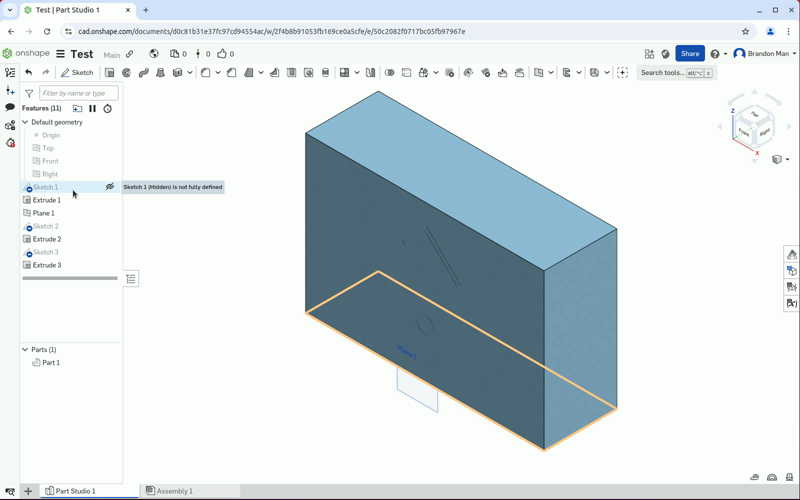
click(73, 189)